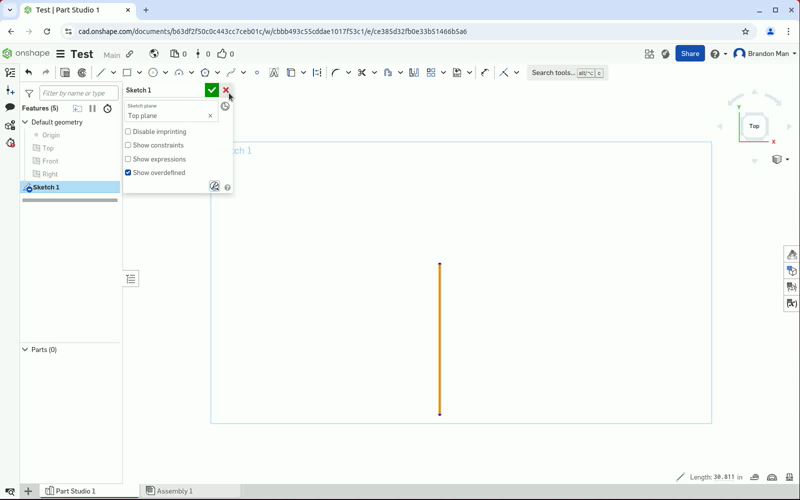
key(shift+h)
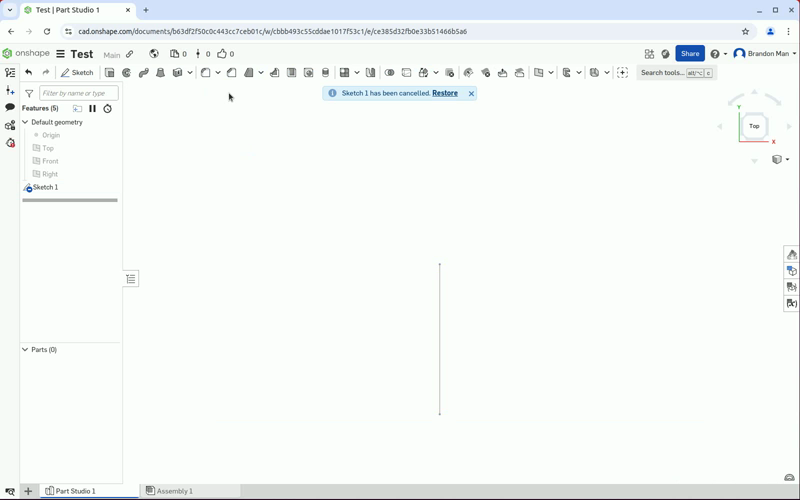
key(shift+s)
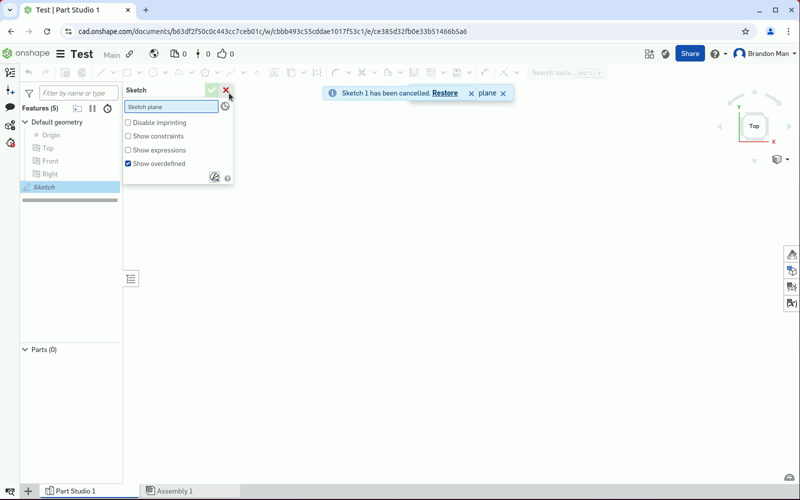
mouse_move(73, 150)
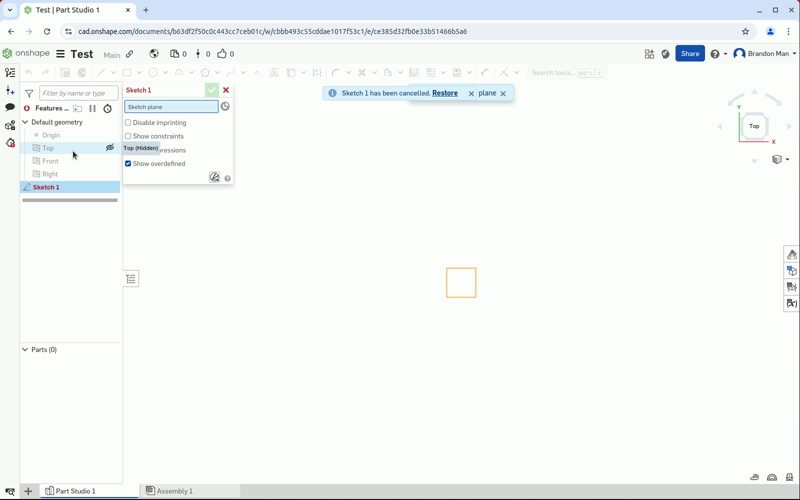
click(73, 150)
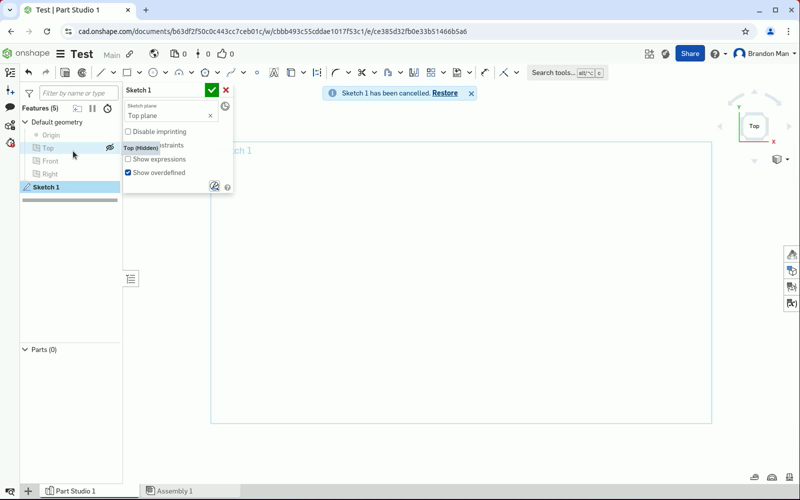
mouse_move(73, 352)
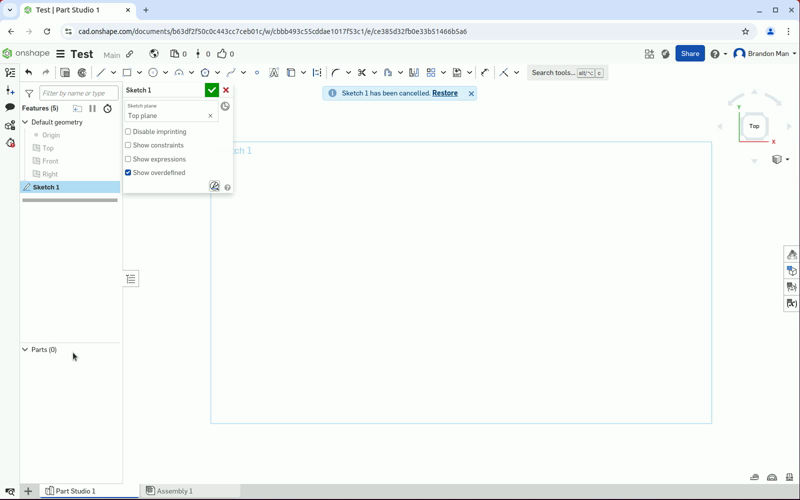
key(y)
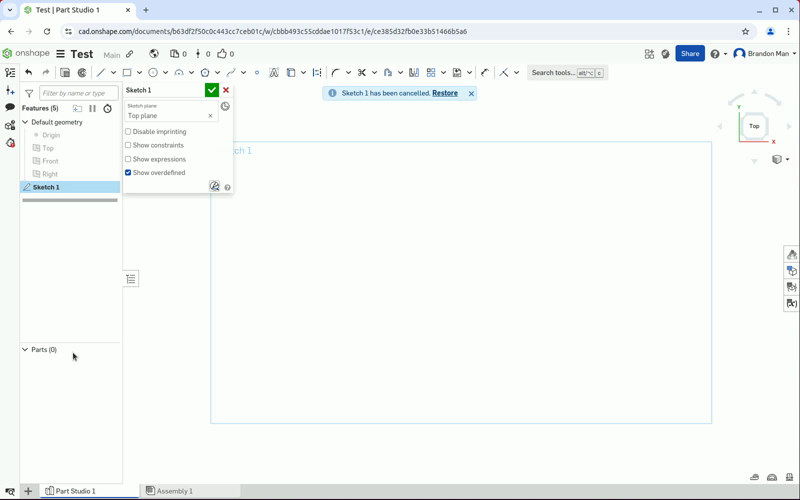
key(l)
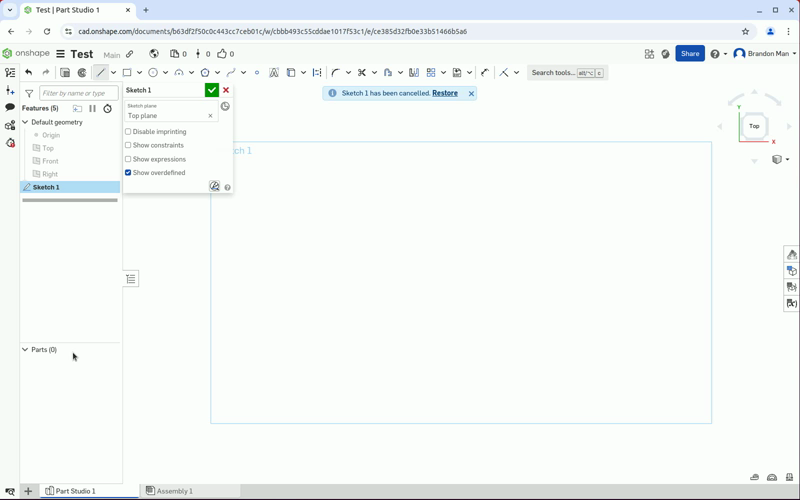
key_down(shift)
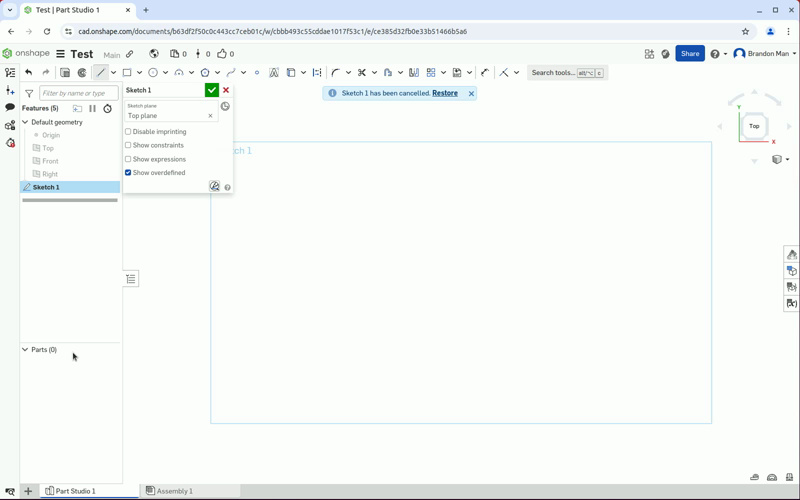
mouse_move(440, 272)
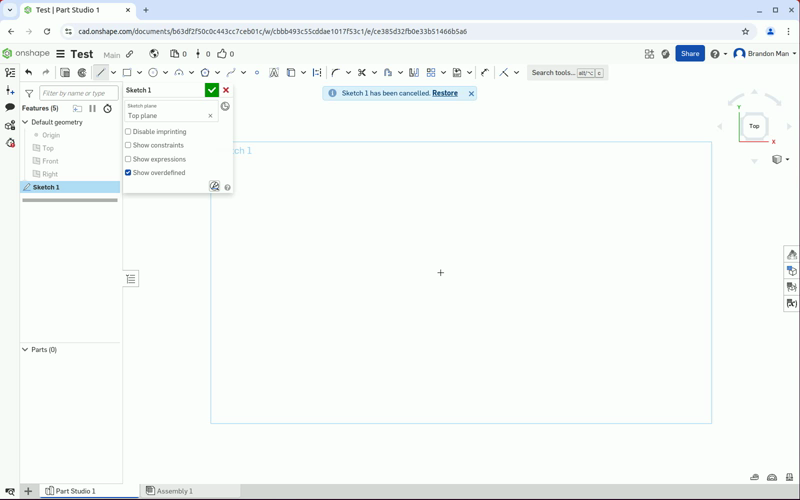
click(440, 272)
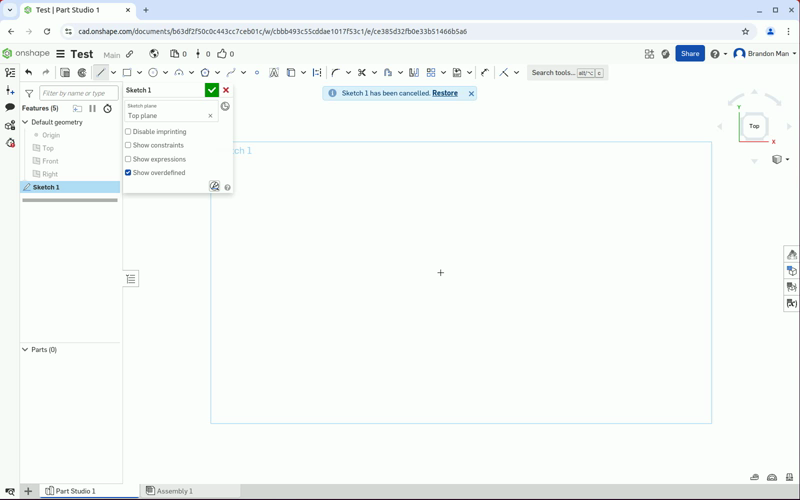
key_up(shift)
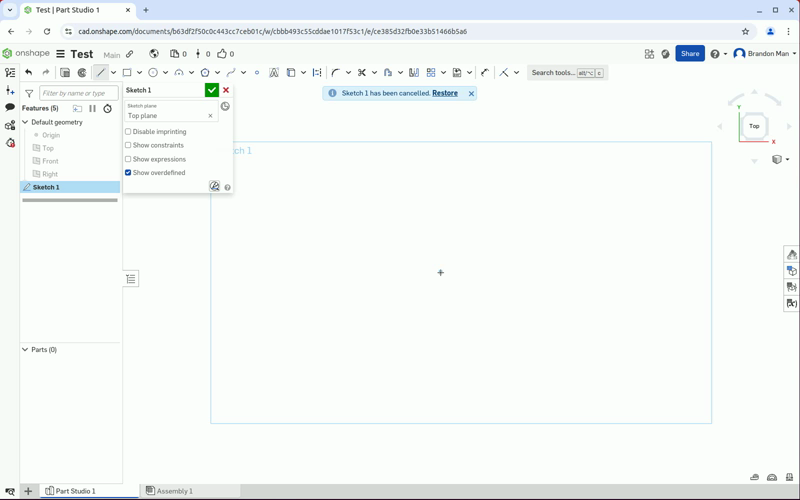
key_down(shift)
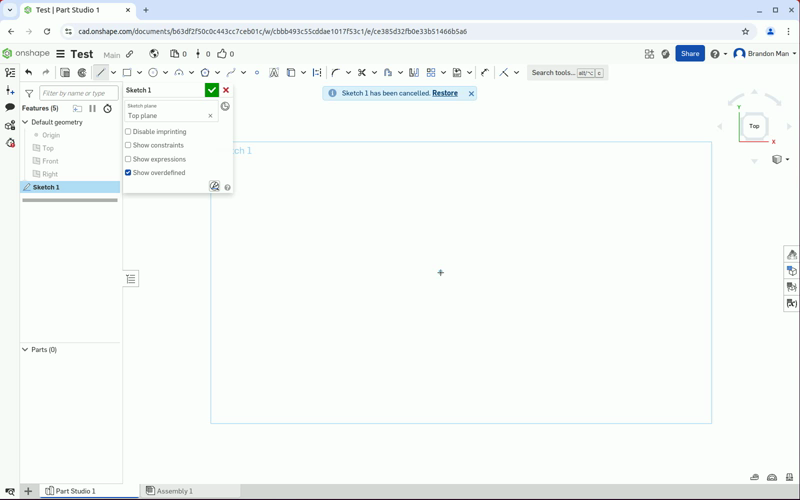
mouse_move(470, 272)
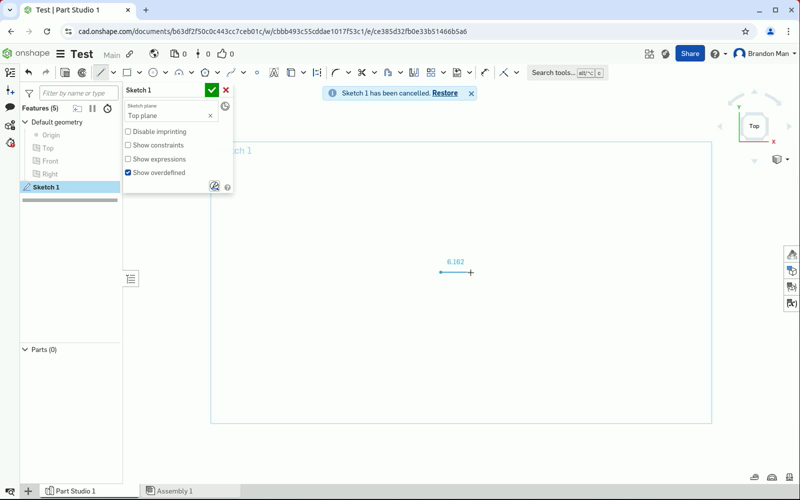
mouse_move(449, 272)
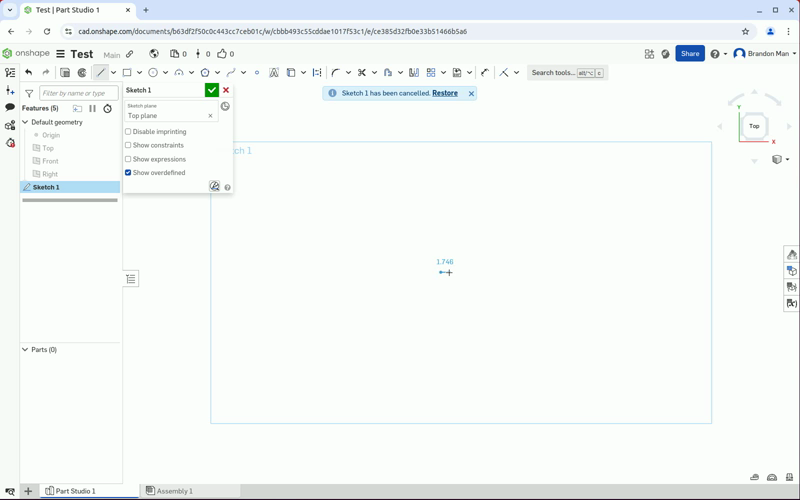
click(449, 272)
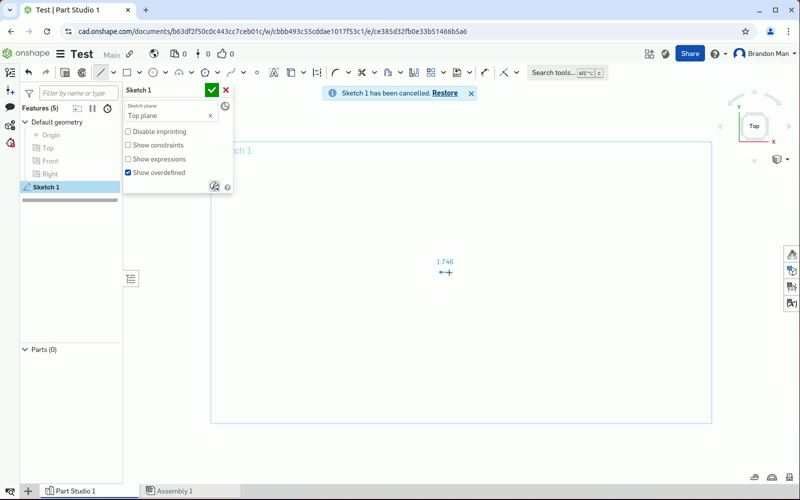
key_up(shift)
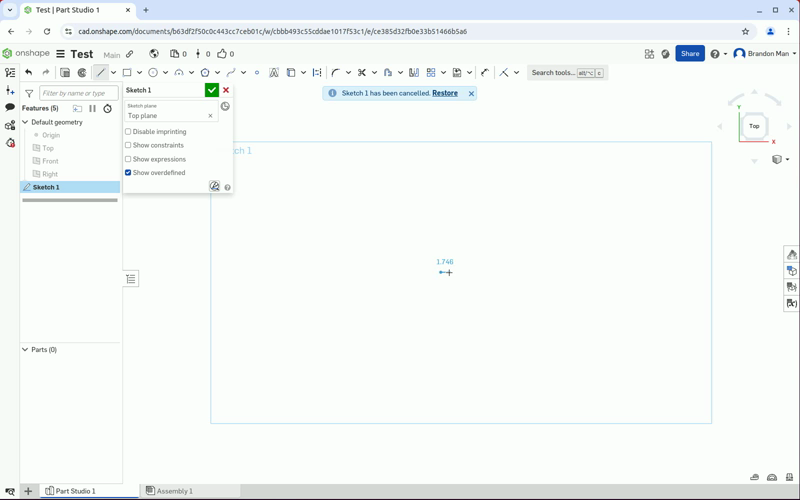
key_down(shift)
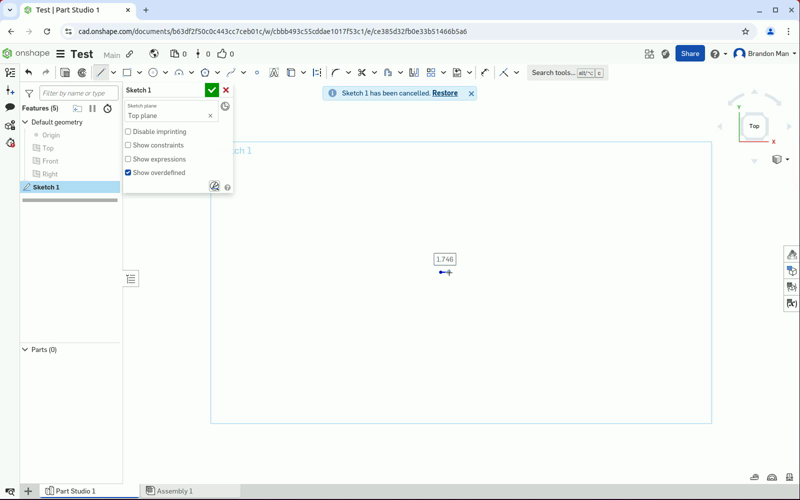
mouse_move(479, 272)
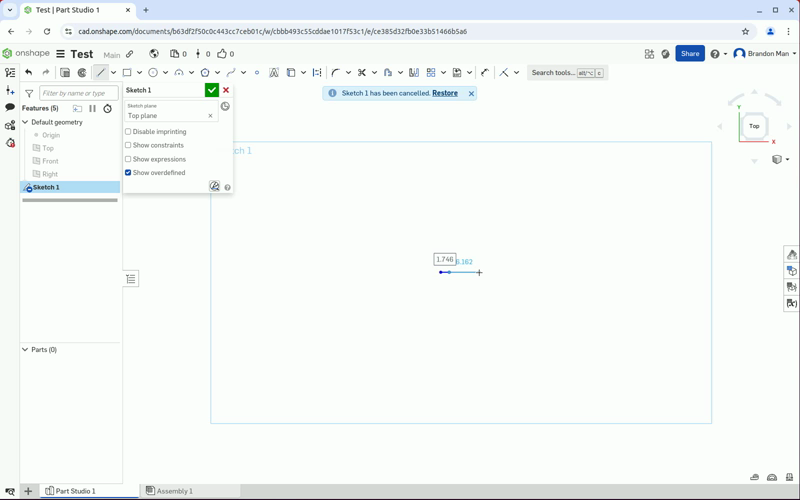
mouse_move(449, 264)
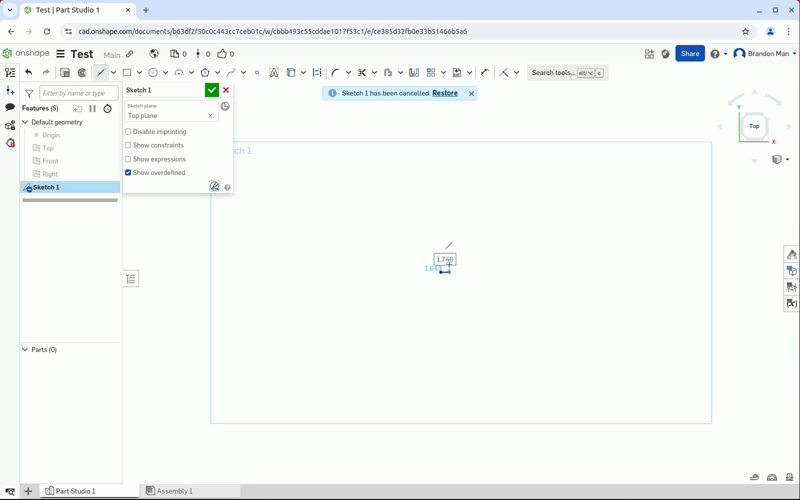
click(449, 264)
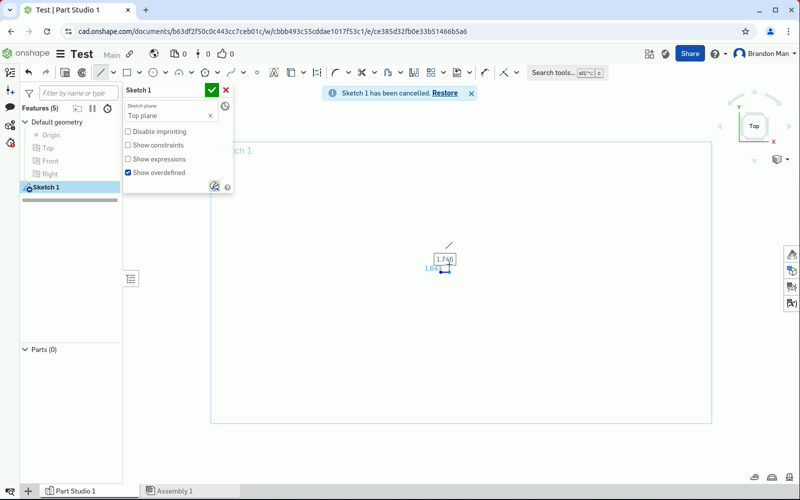
key_up(shift)
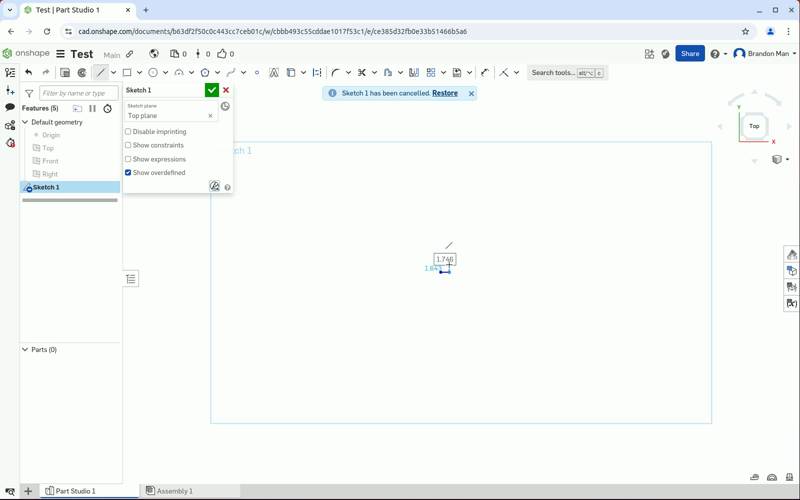
key_down(shift)
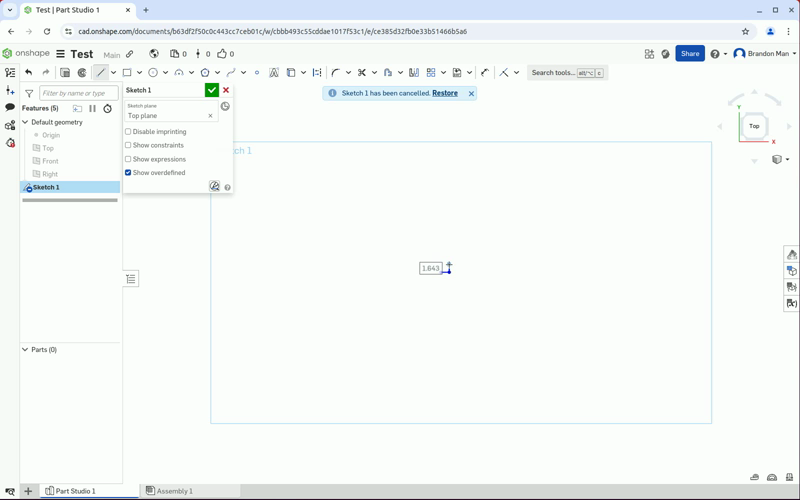
mouse_move(479, 264)
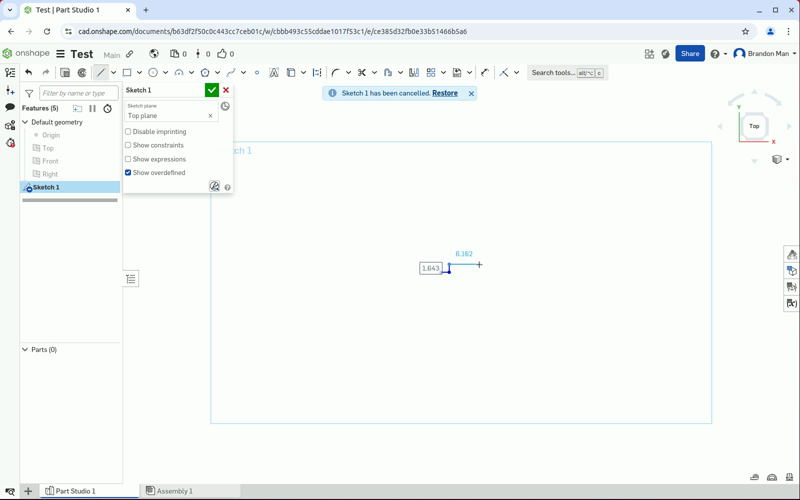
mouse_move(440, 264)
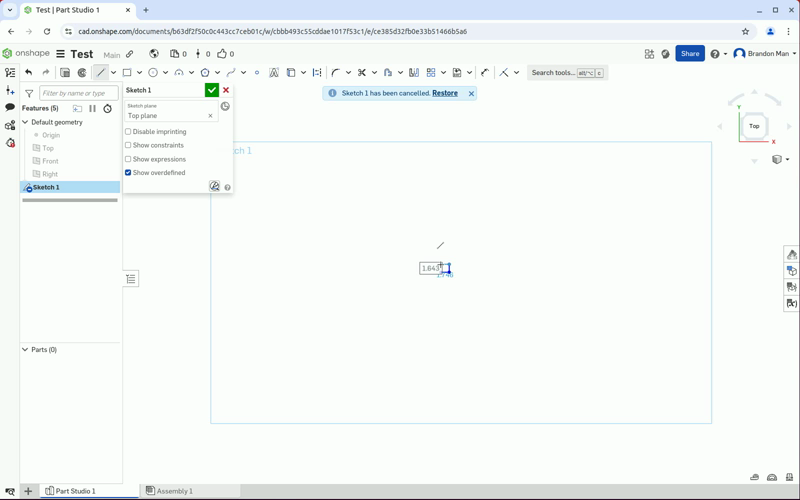
click(440, 264)
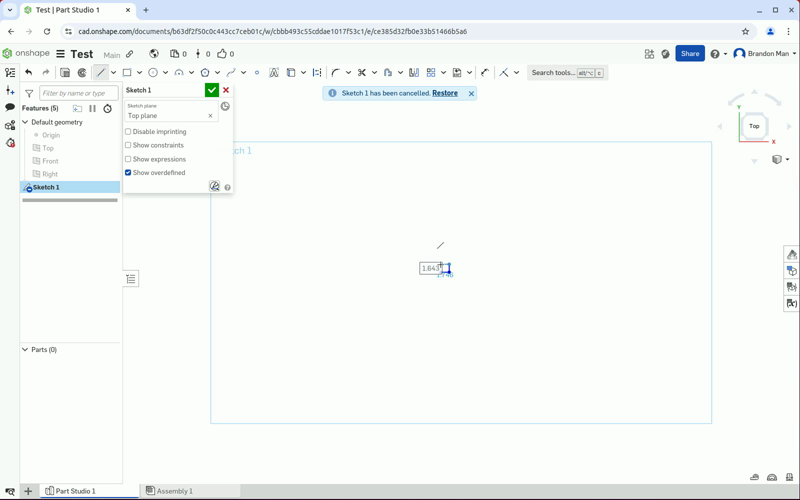
key_up(shift)
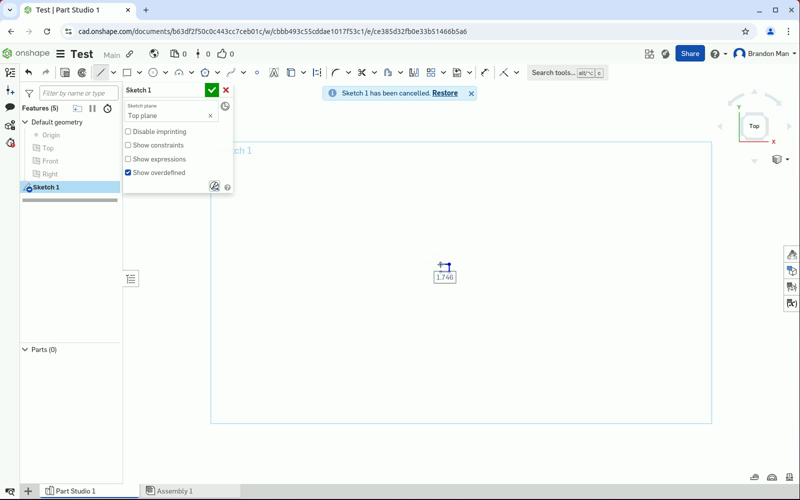
mouse_move(470, 264)
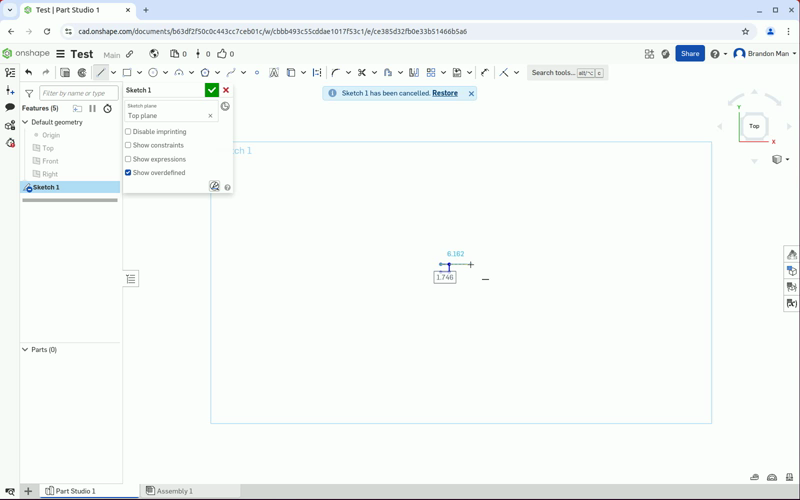
key_down(shift)
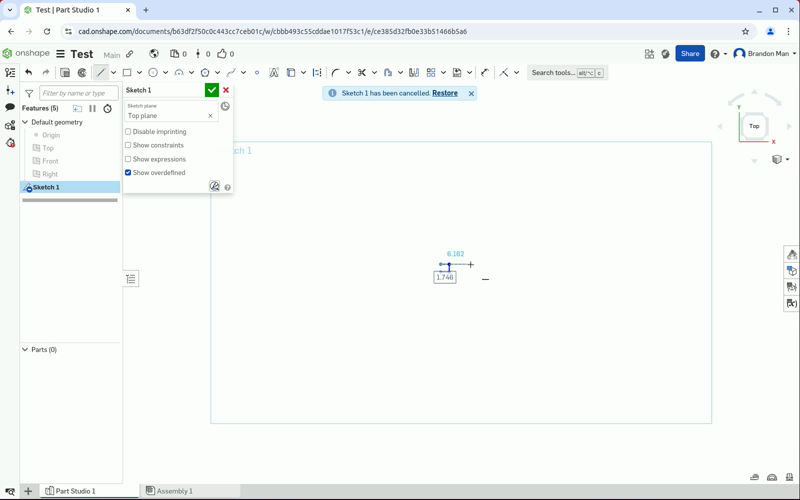
mouse_move(440, 272)
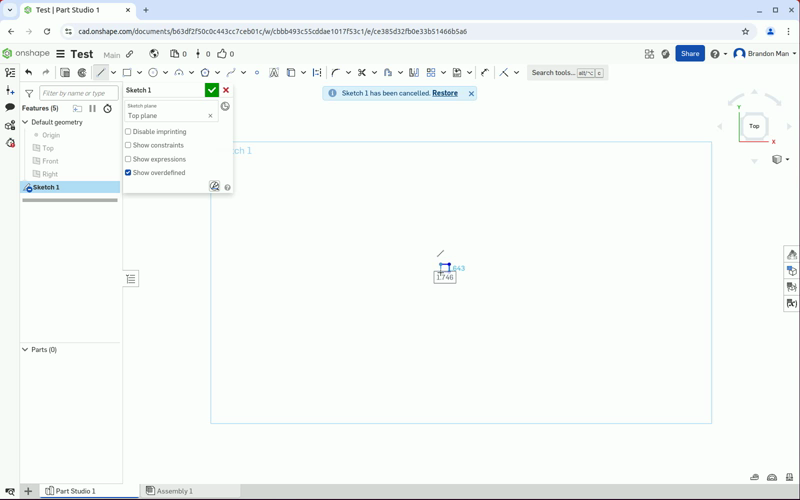
key_up(shift)
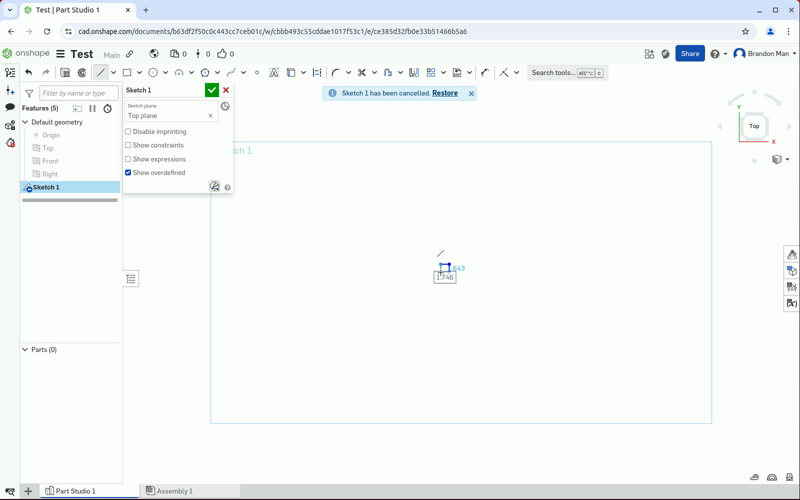
click(440, 272)
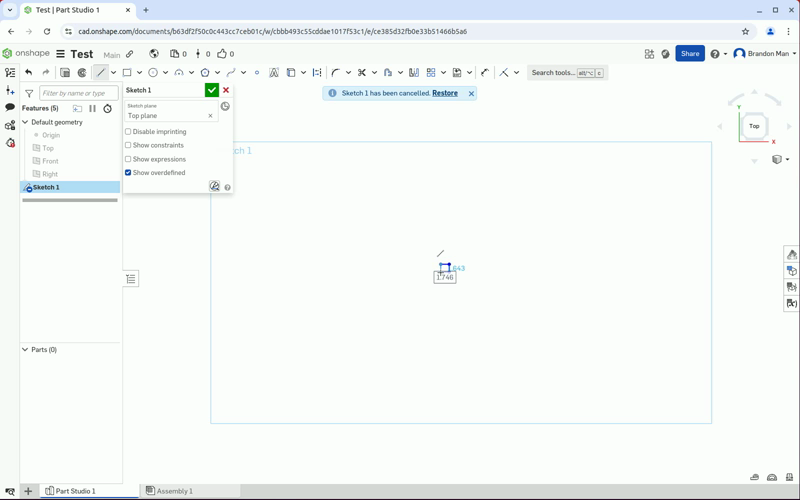
key(esc)
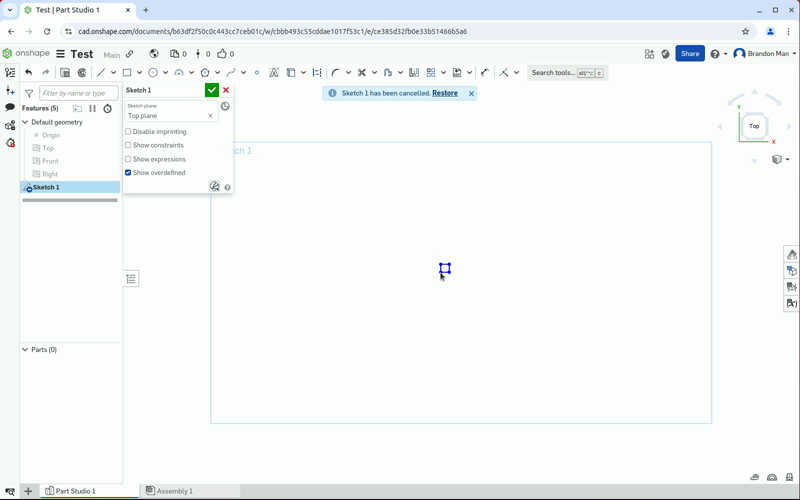
mouse_move(446, 269)
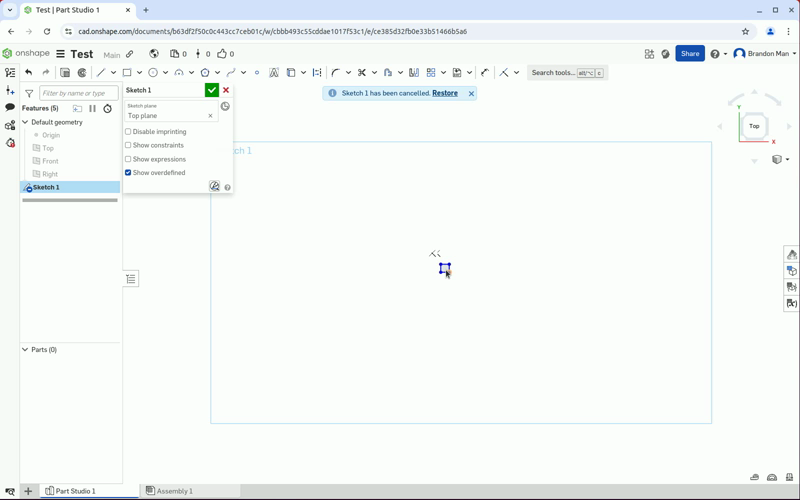
scroll(6)
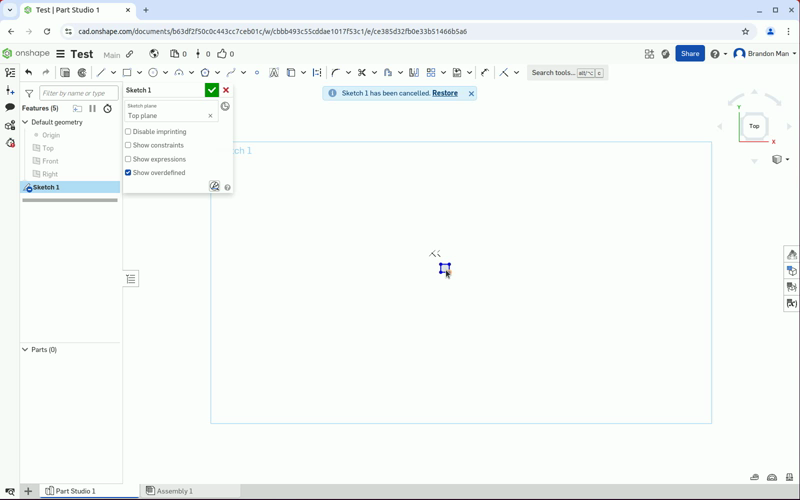
scroll(6)
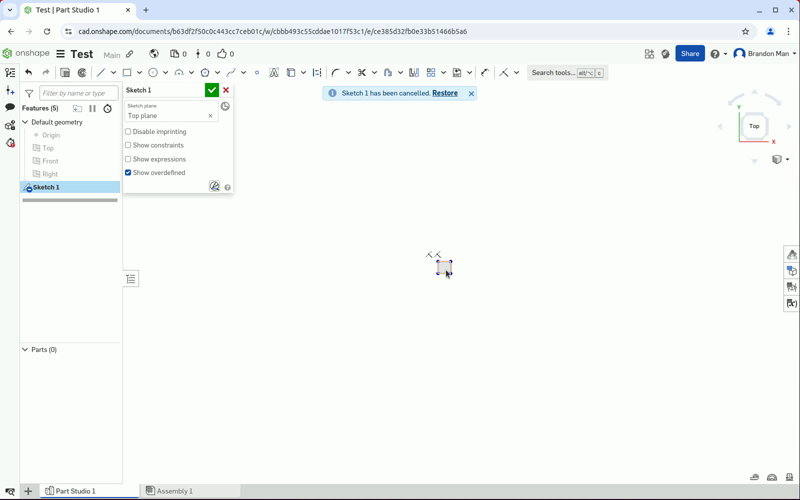
scroll(6)
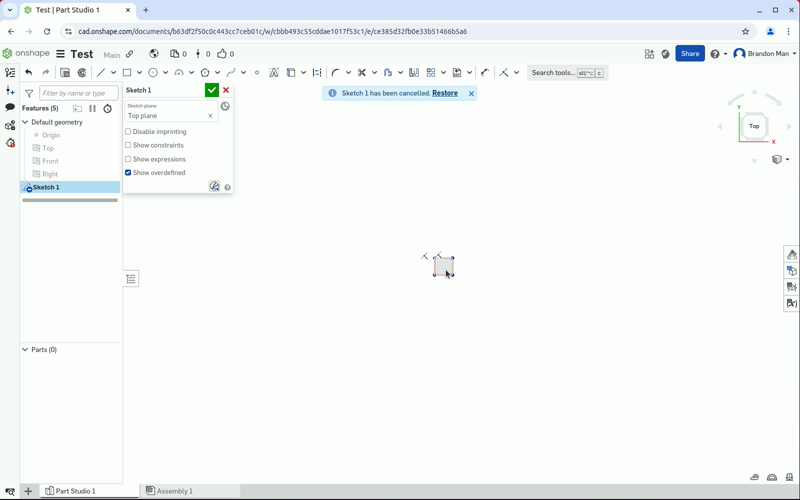
scroll(6)
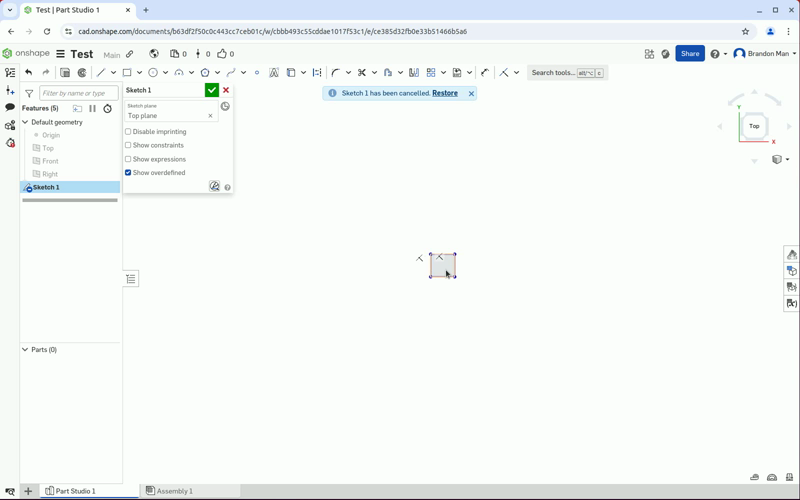
scroll(6)
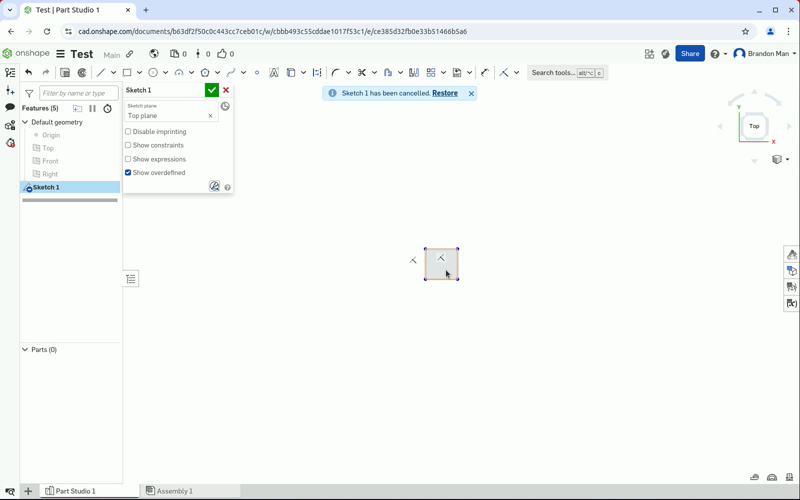
scroll(6)
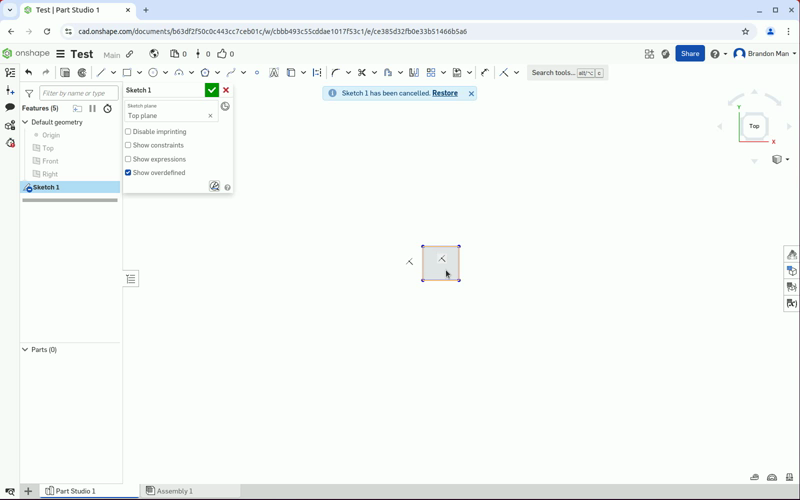
scroll(6)
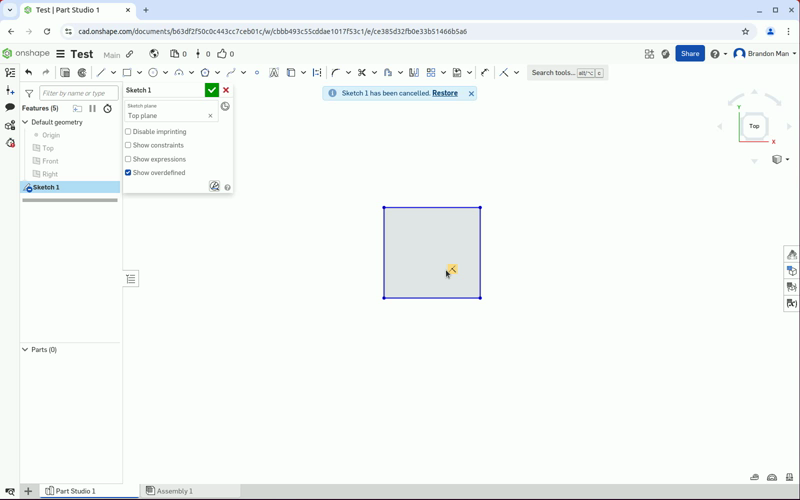
click(446, 269)
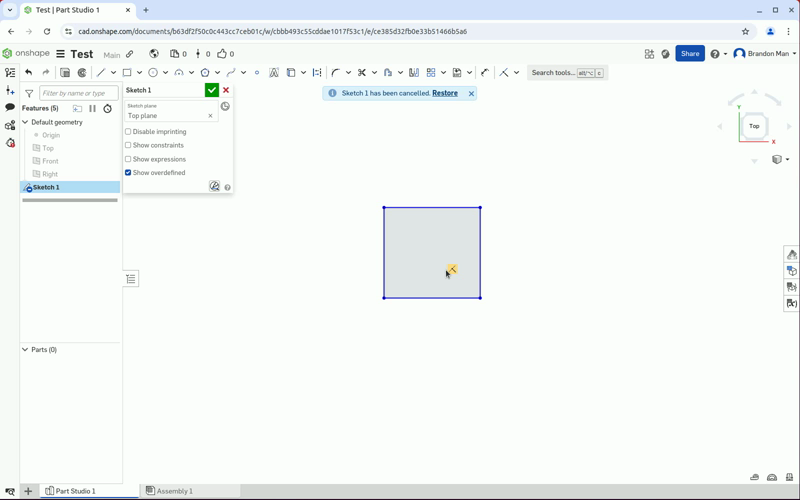
scroll(-6)
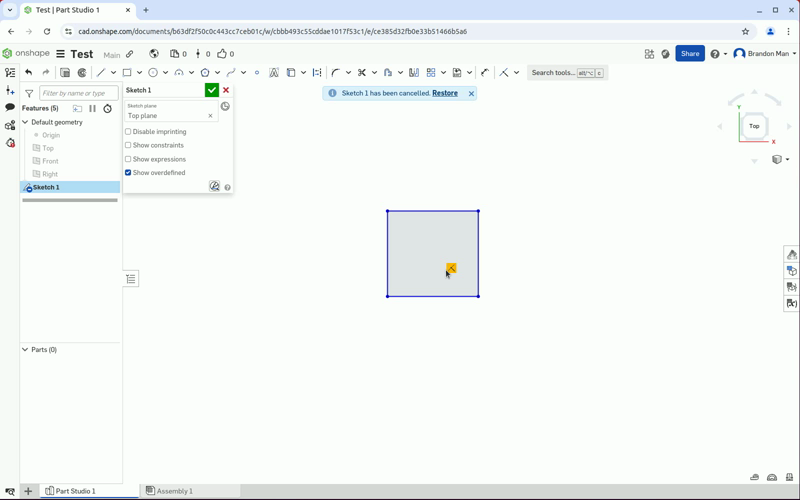
scroll(-6)
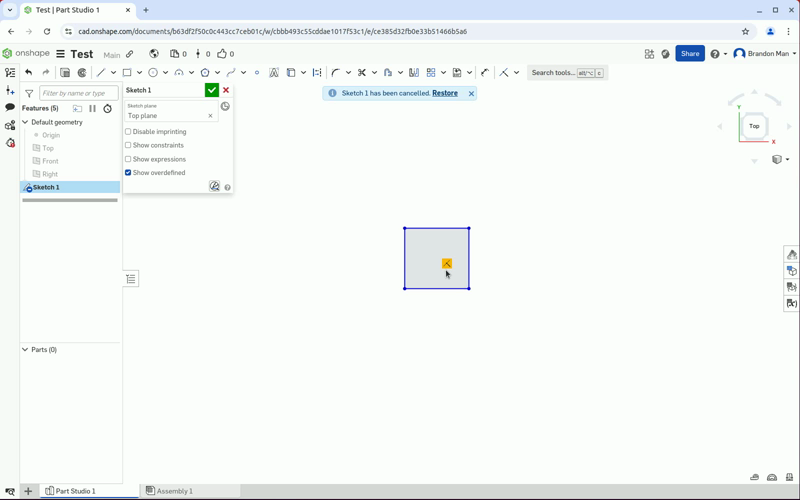
scroll(-6)
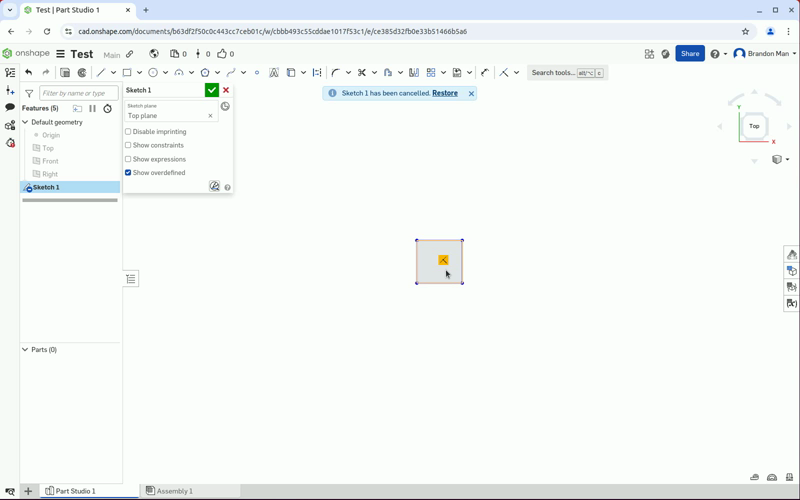
scroll(-6)
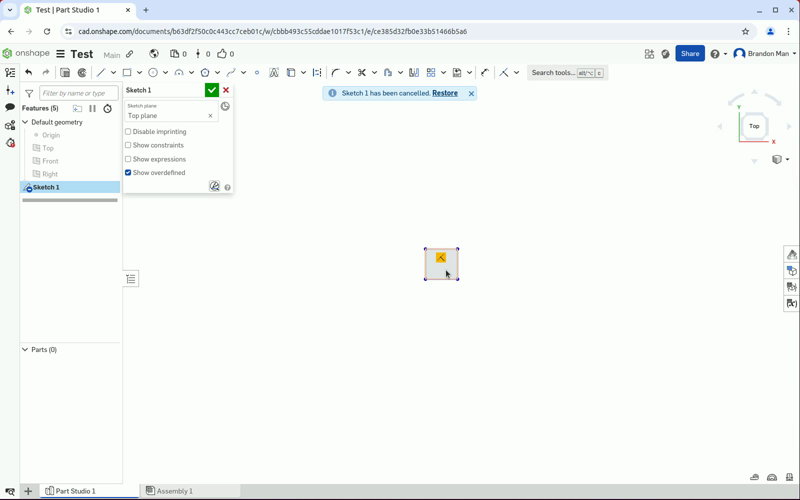
scroll(-6)
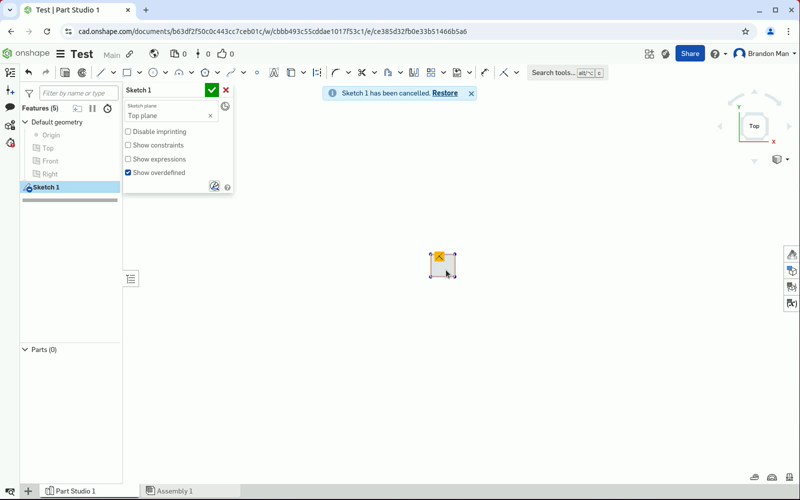
scroll(-6)
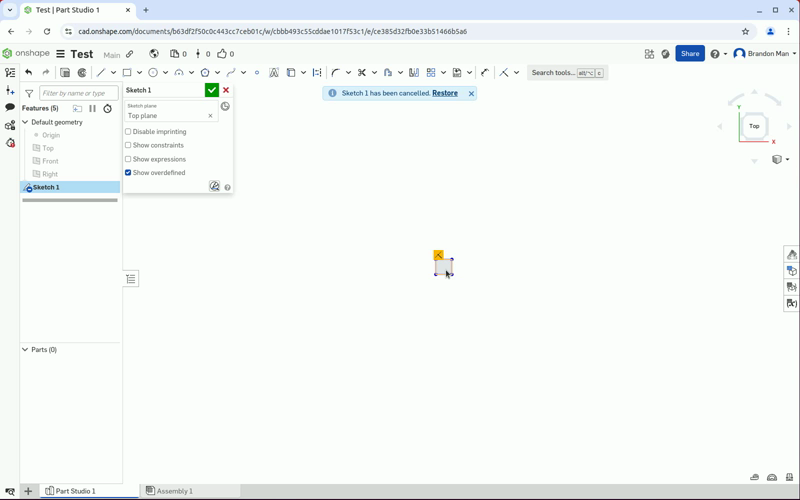
scroll(-6)
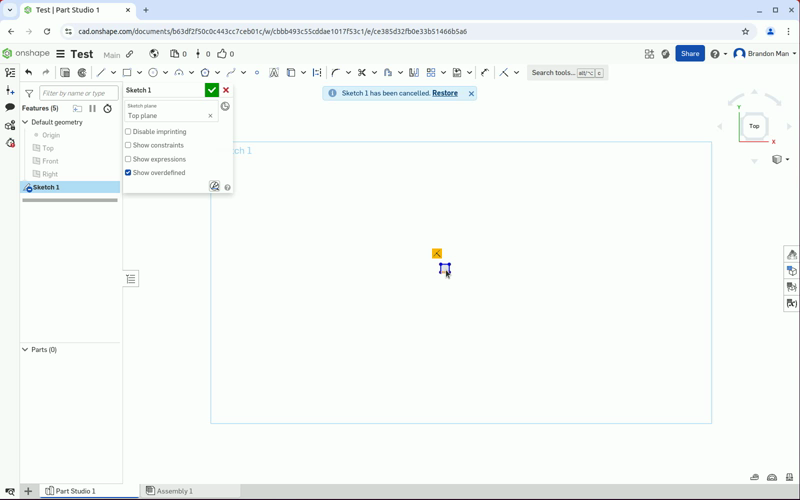
mouse_move(73, 352)
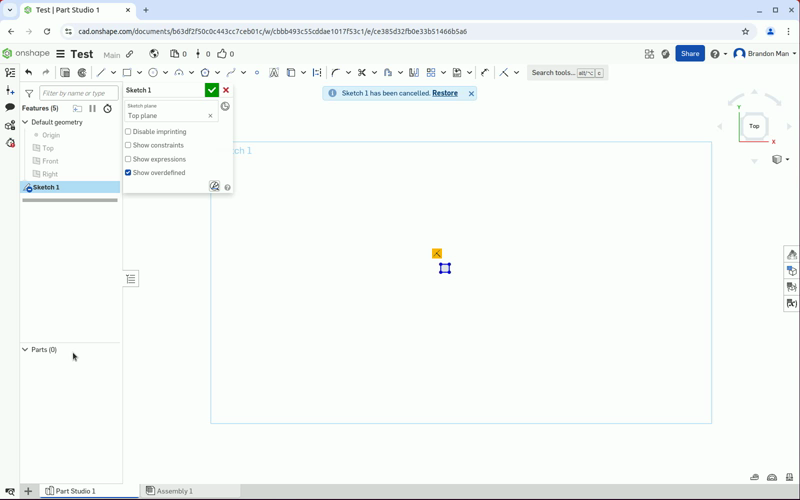
key(shift+y)
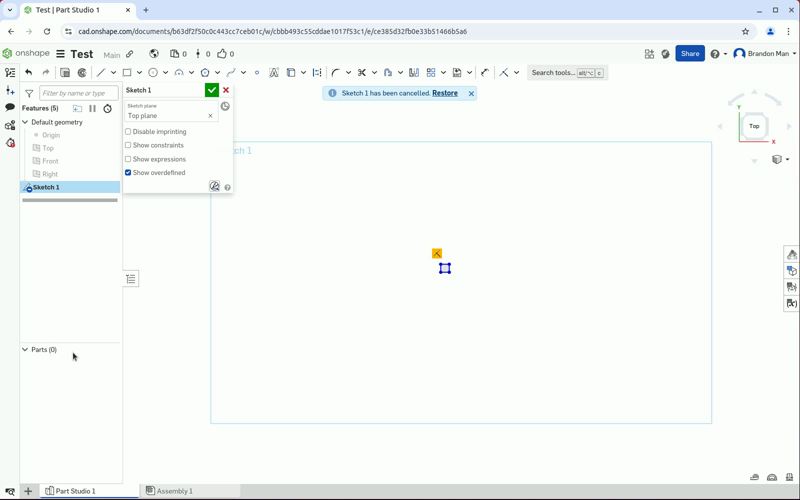
key(shift+e)
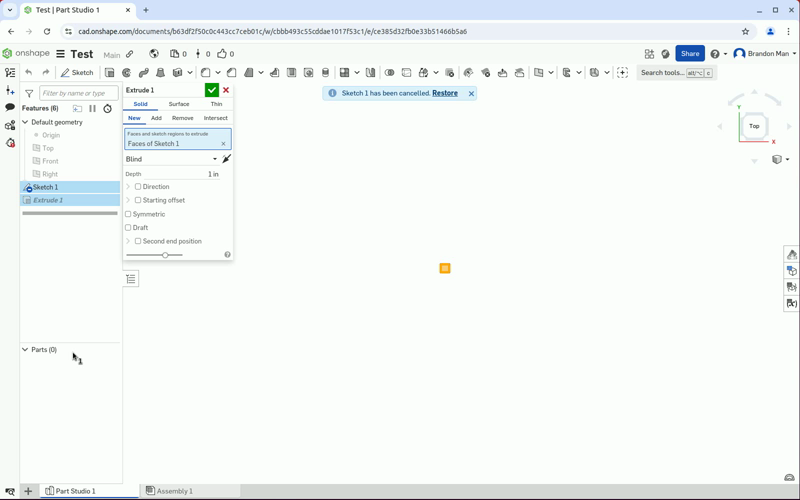
mouse_move(143, 106)
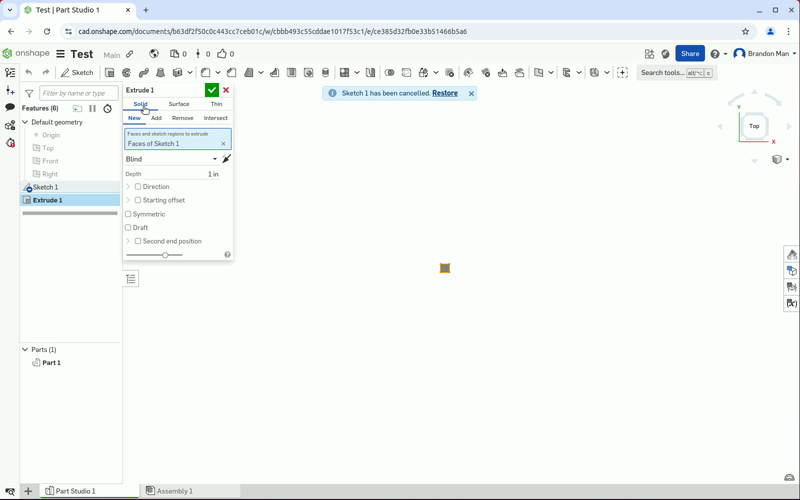
click(143, 106)
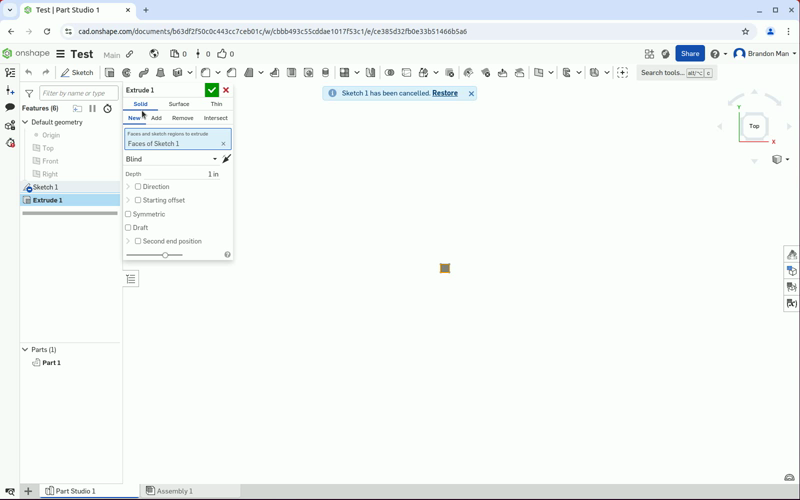
mouse_move(137, 120)
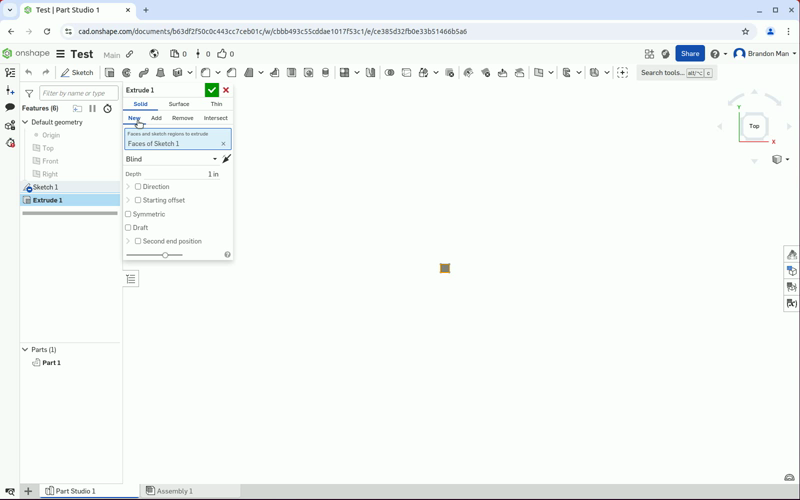
click(137, 120)
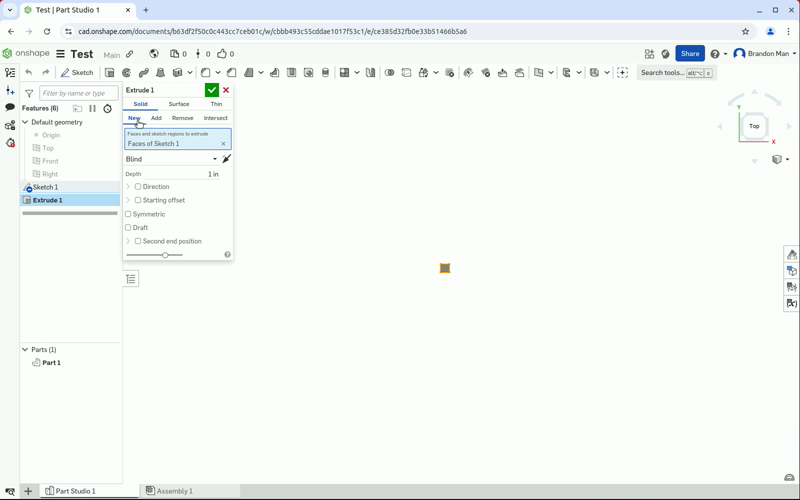
key(tab, 4)
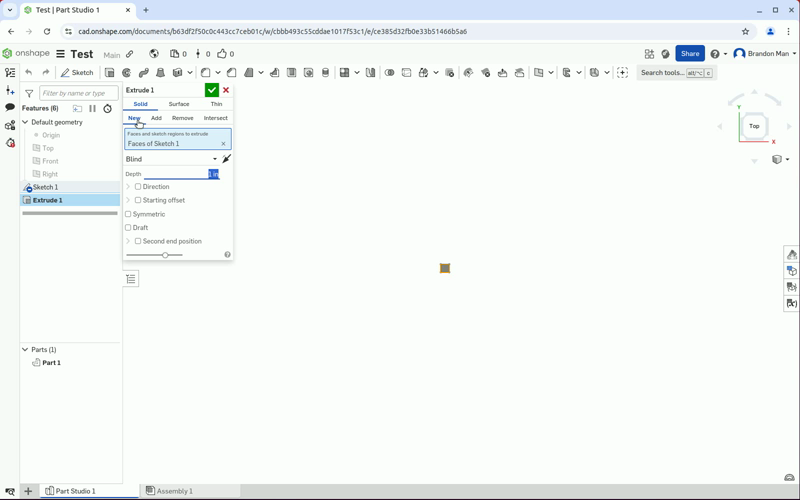
text(10.11)
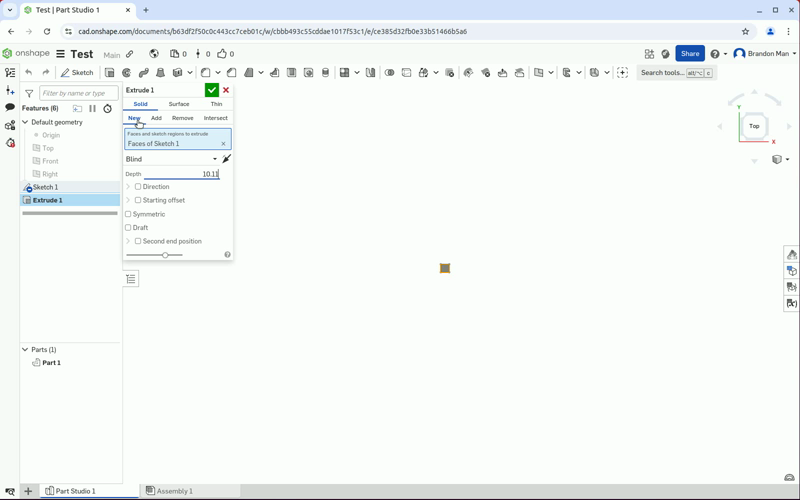
key(enter)
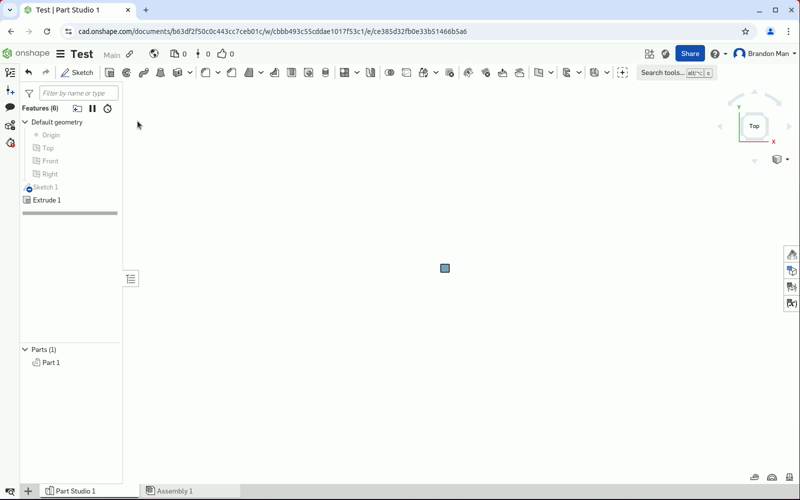
key(shift+h)
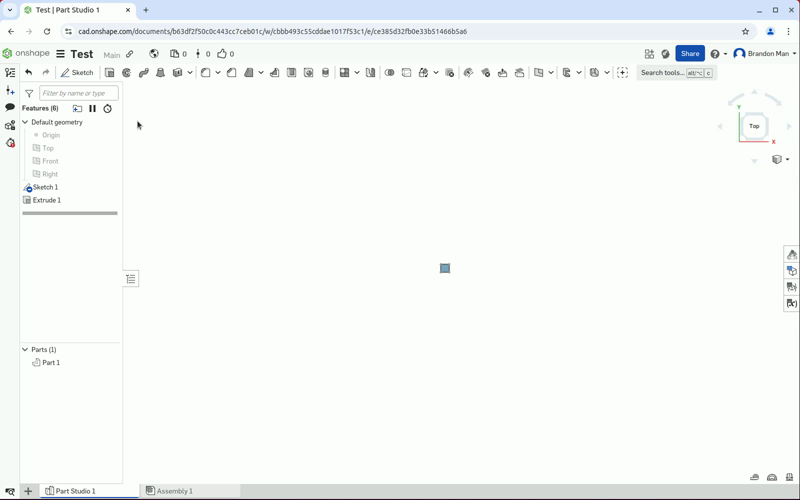
key(shift+h)
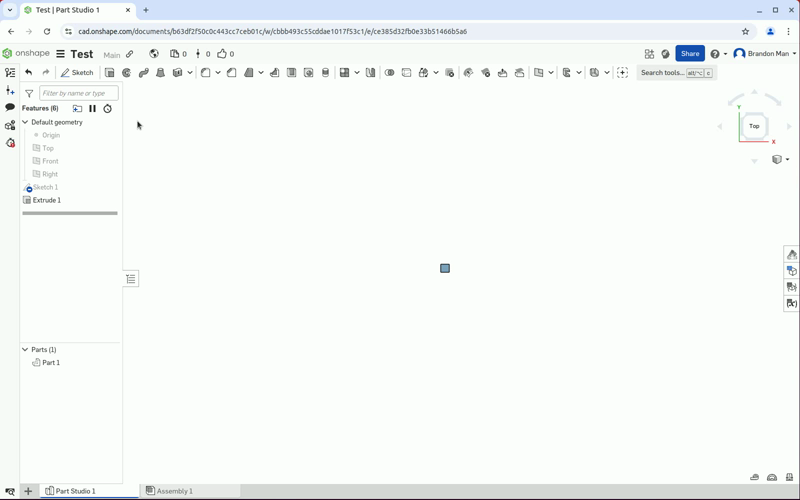
mouse_move(73, 189)
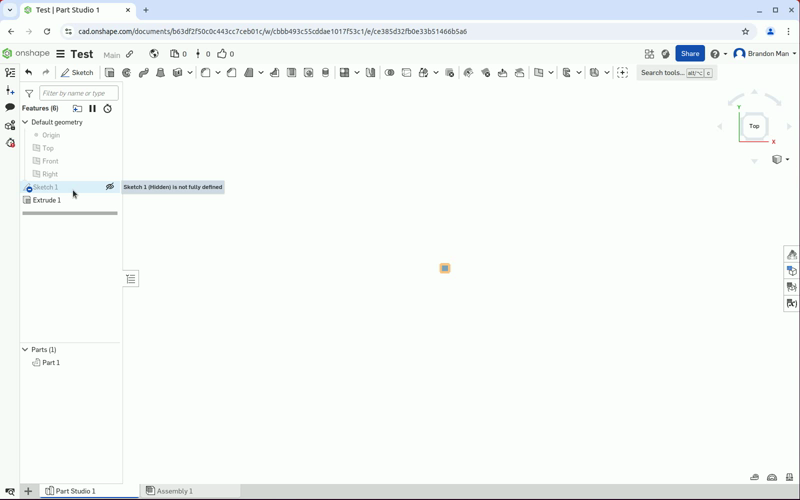
click(73, 189)
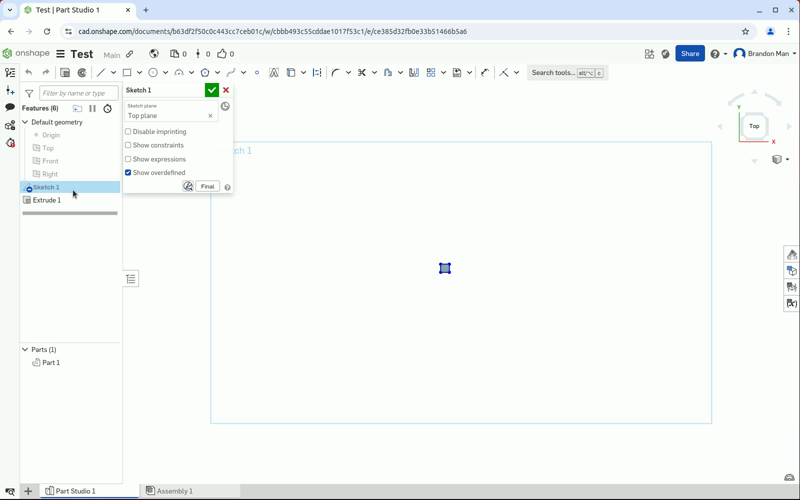
mouse_move(229, 92)
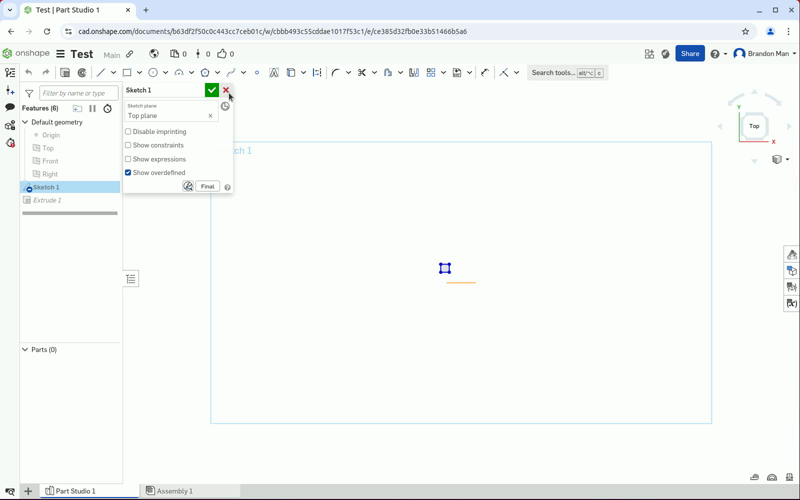
click(229, 92)
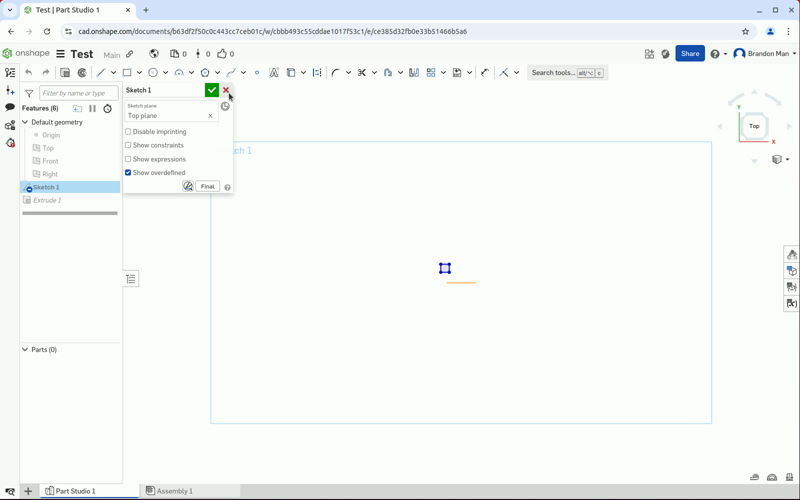
key(shift+s)
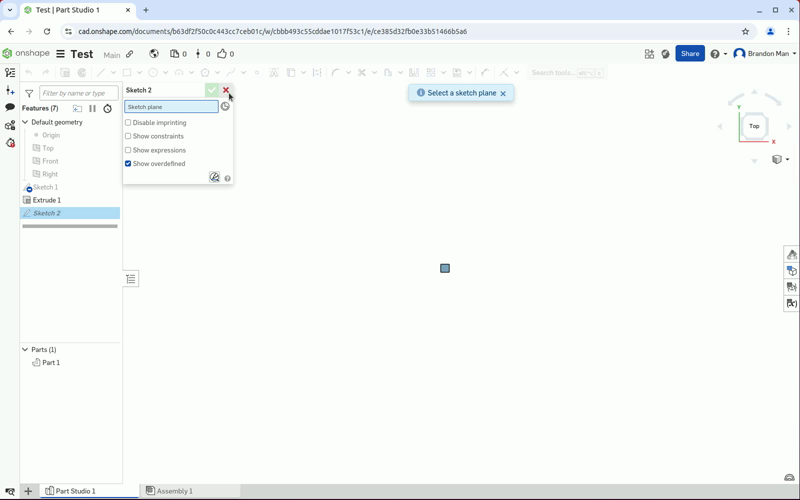
mouse_move(73, 150)
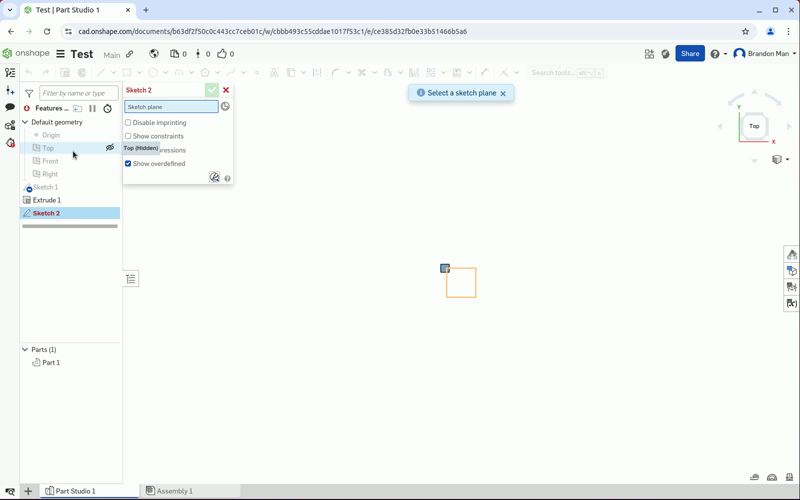
click(73, 150)
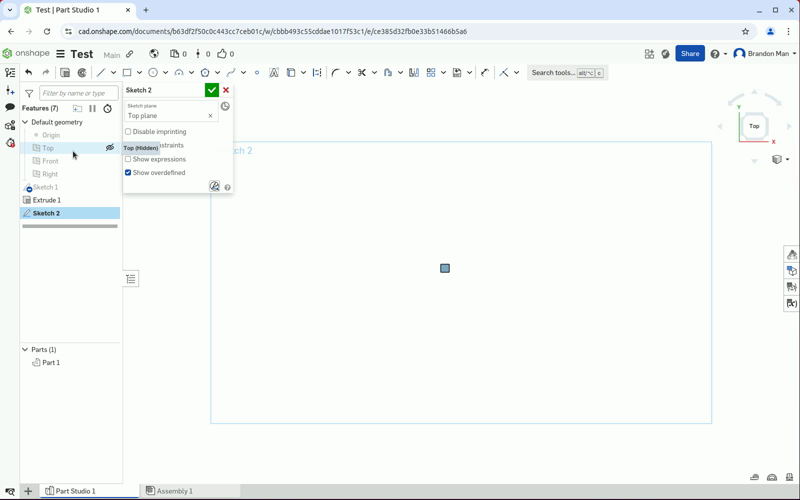
mouse_move(73, 352)
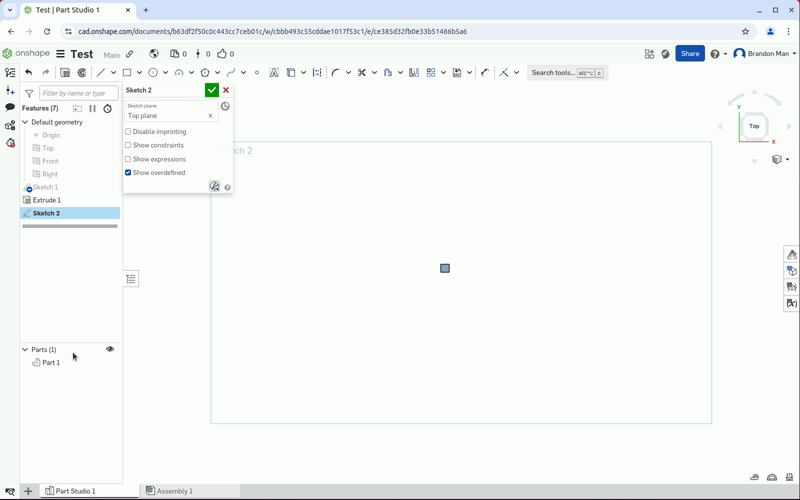
key(y)
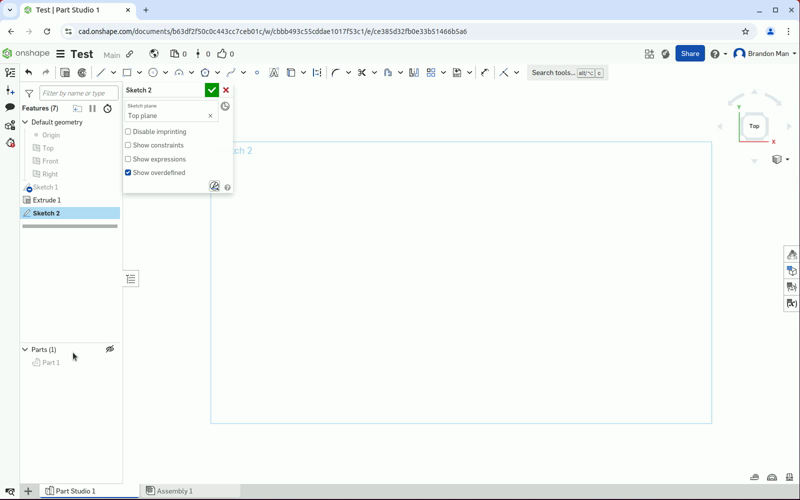
key(l)
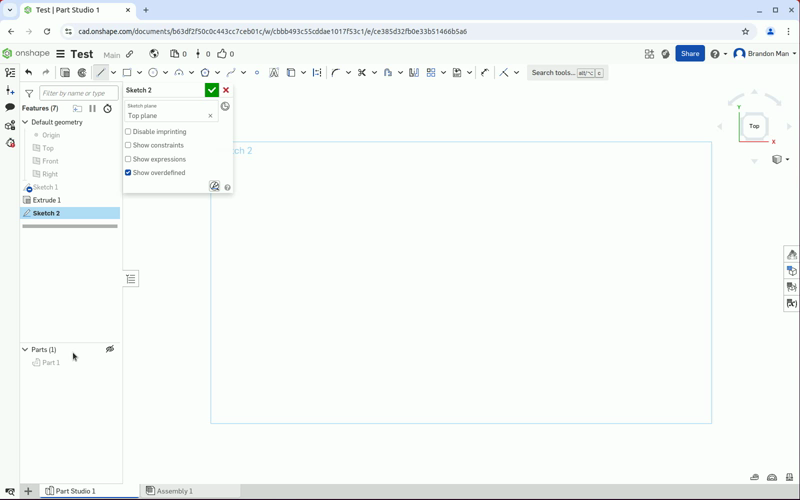
key_down(shift)
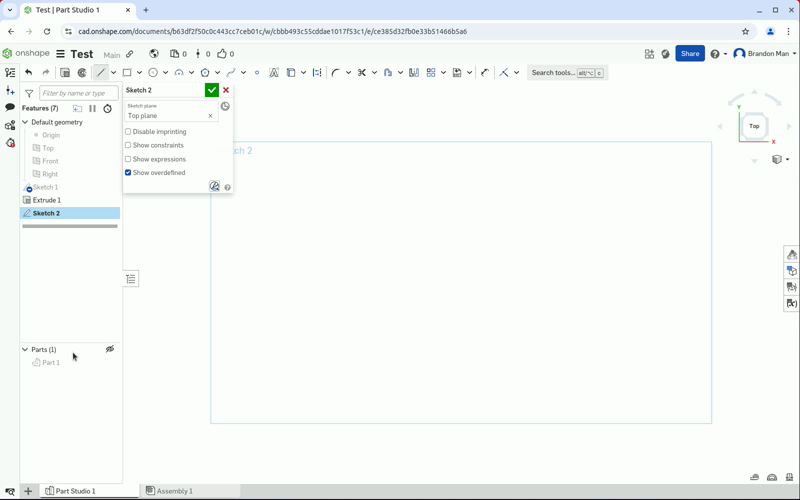
mouse_move(451, 270)
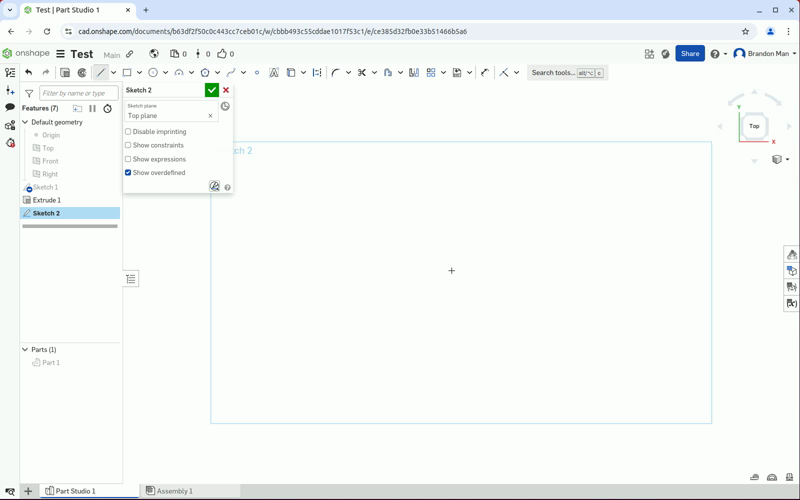
click(451, 270)
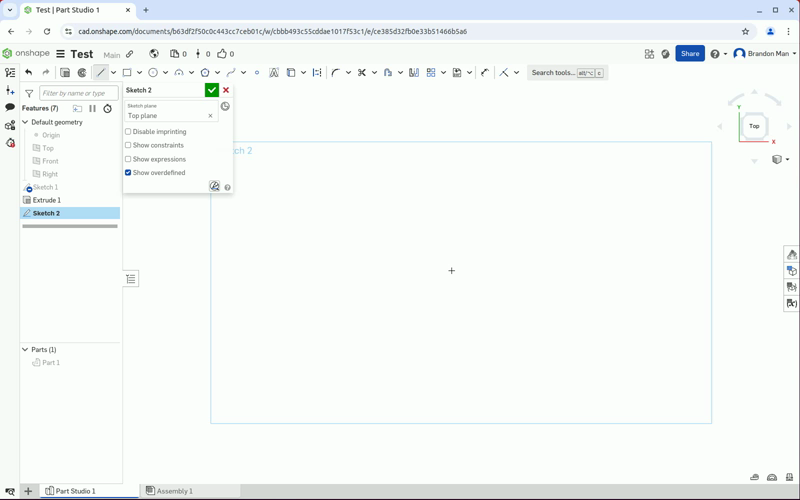
key_up(shift)
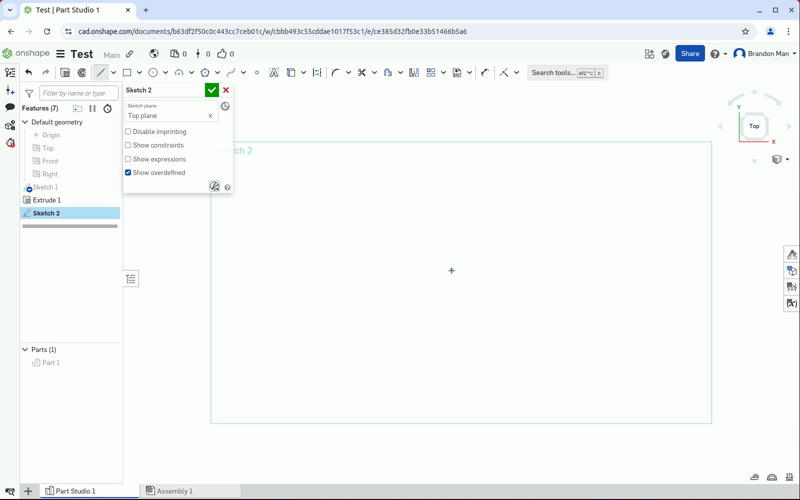
key_down(shift)
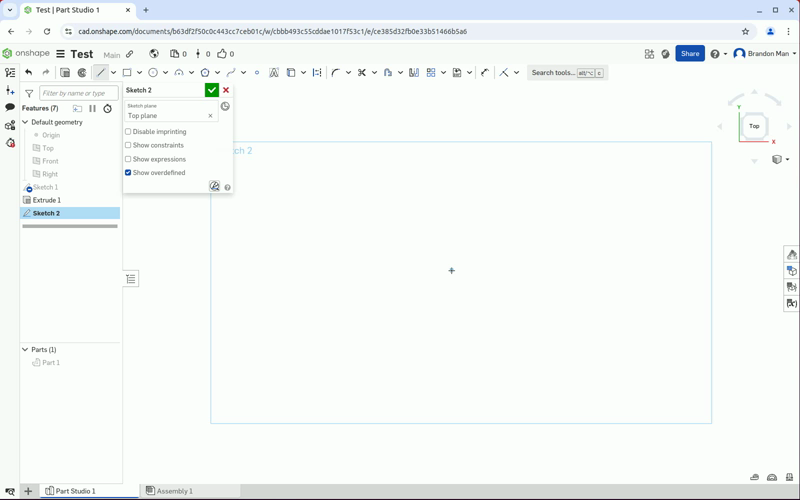
mouse_move(481, 270)
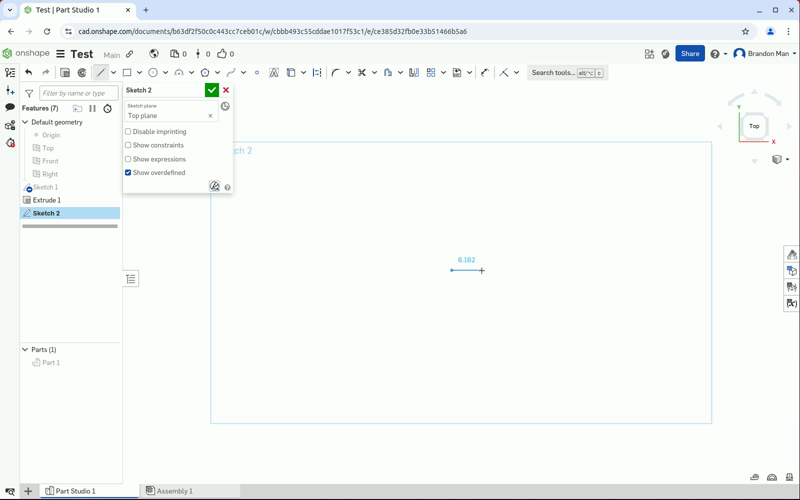
mouse_move(459, 270)
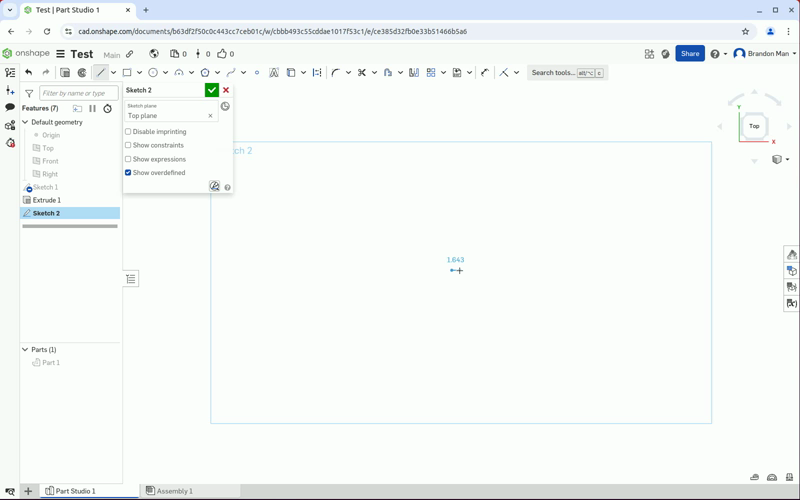
click(459, 270)
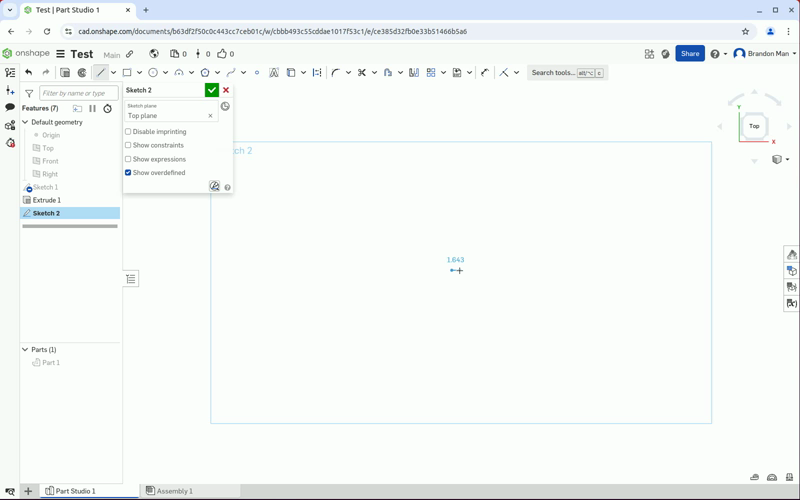
key_up(shift)
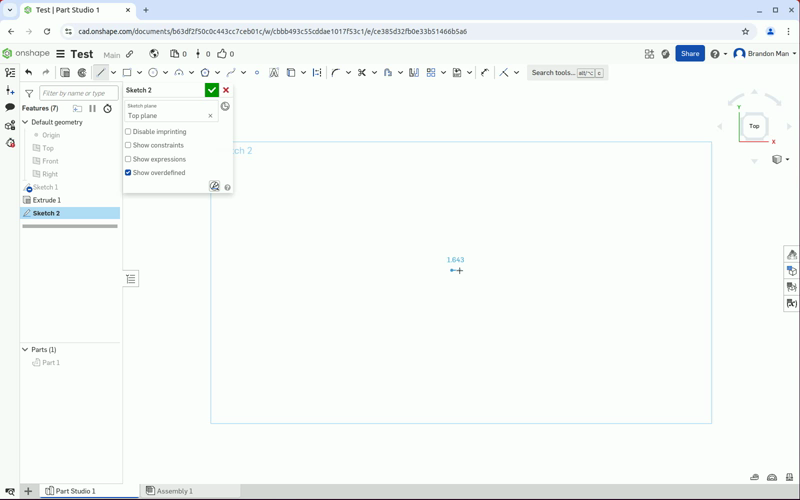
key_down(shift)
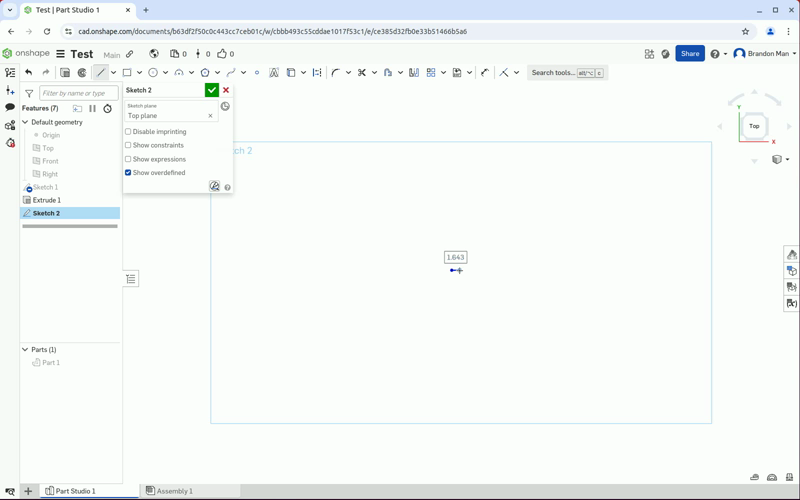
mouse_move(489, 270)
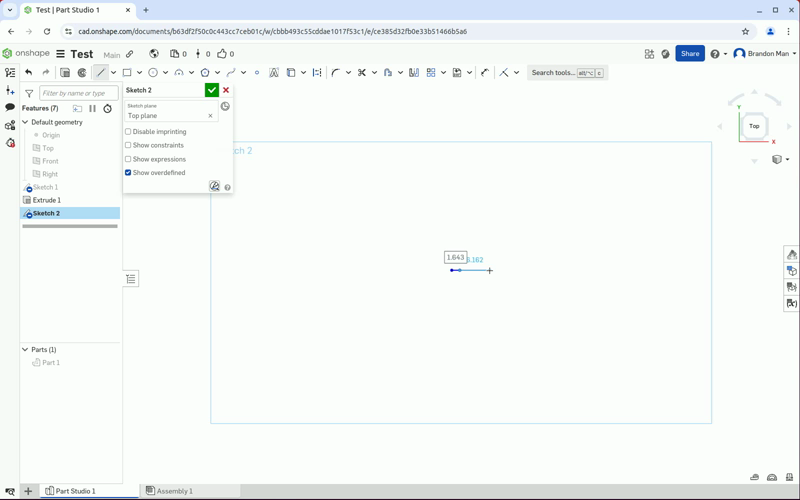
mouse_move(459, 261)
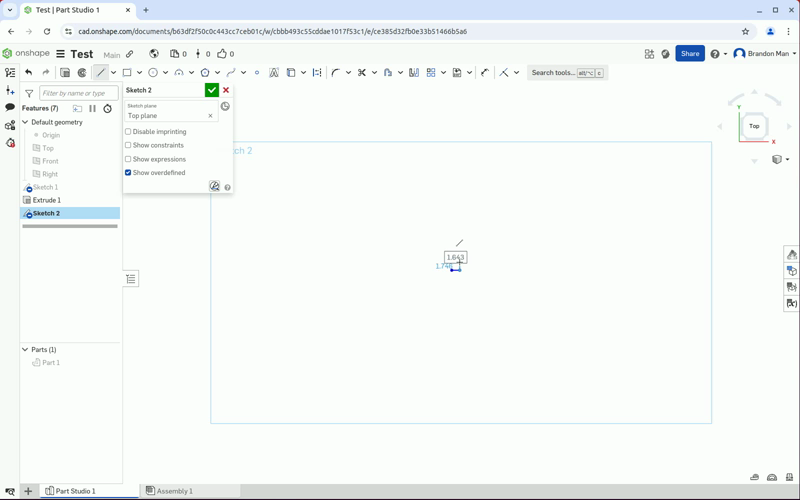
click(459, 261)
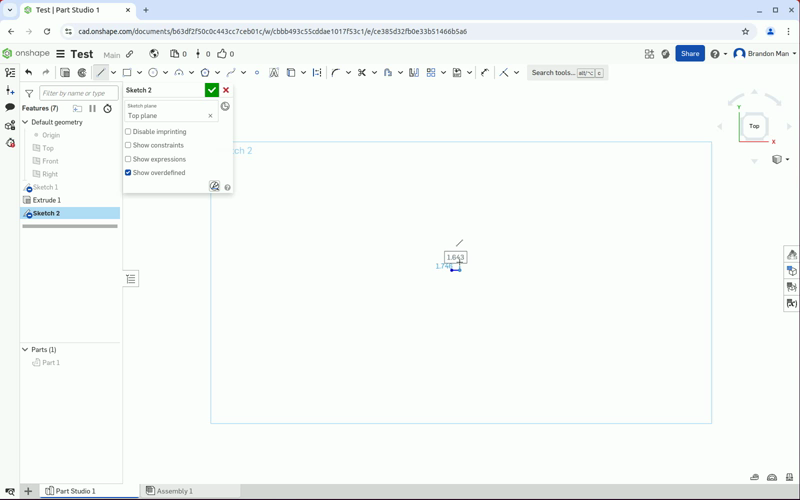
key_up(shift)
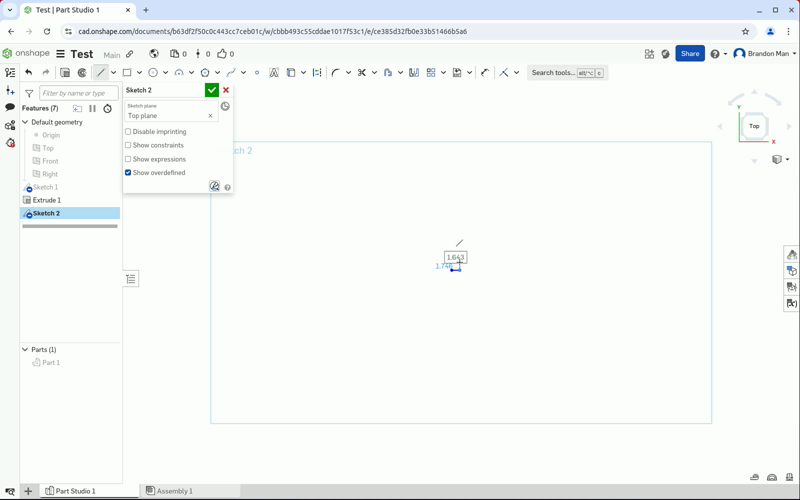
key_down(shift)
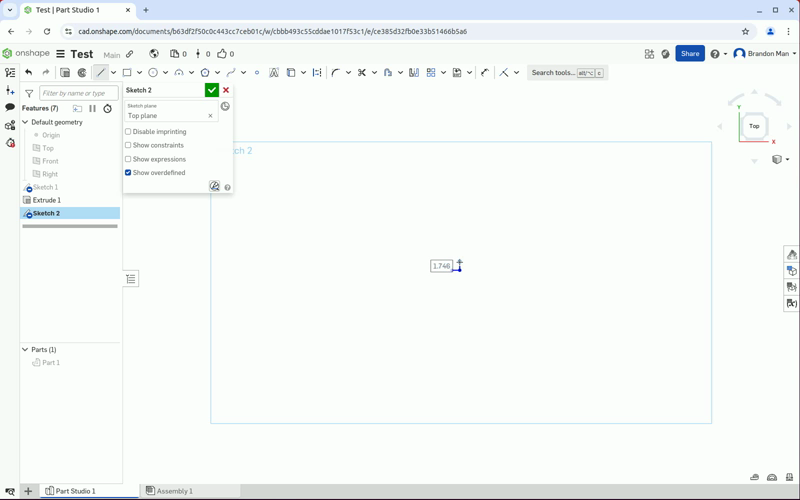
mouse_move(489, 261)
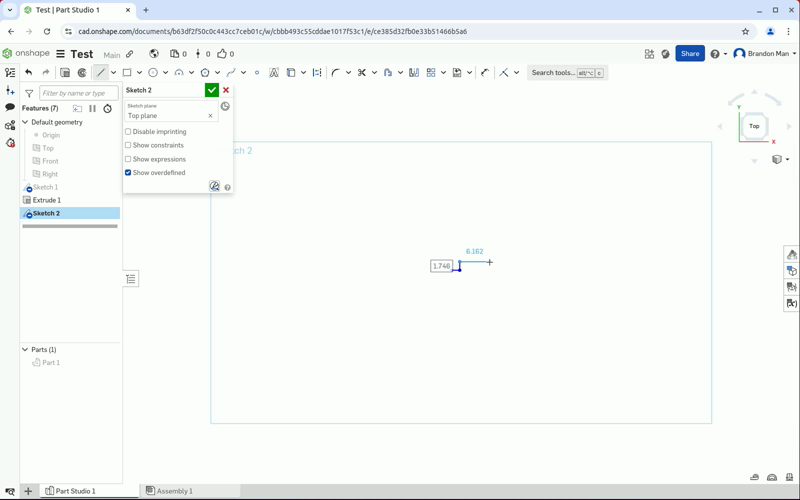
mouse_move(451, 261)
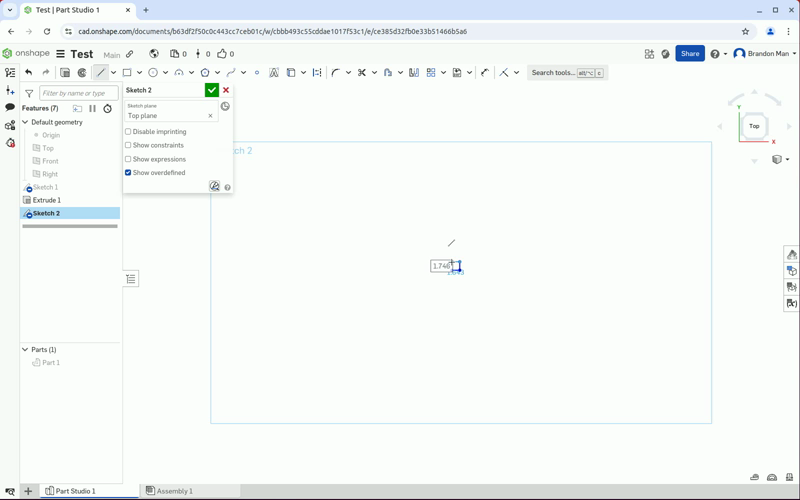
click(451, 261)
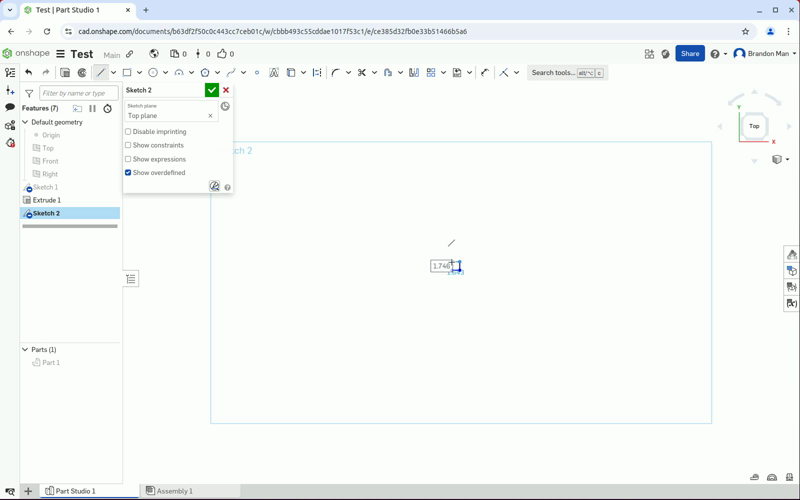
key_up(shift)
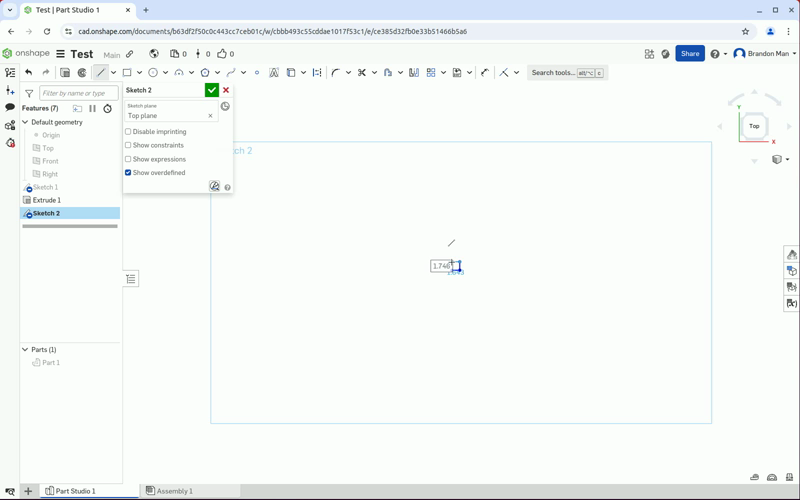
mouse_move(481, 261)
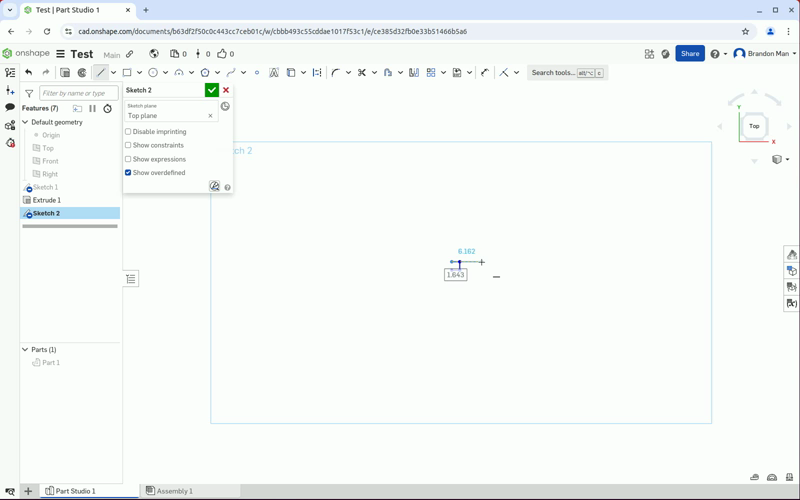
key_down(shift)
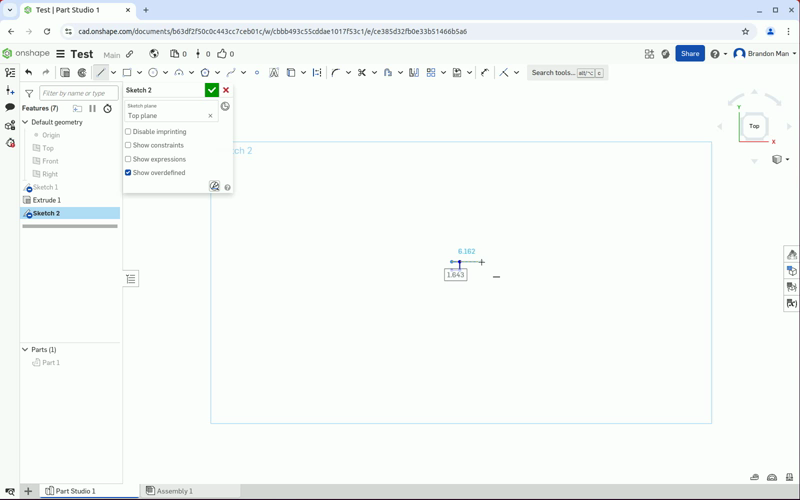
mouse_move(451, 270)
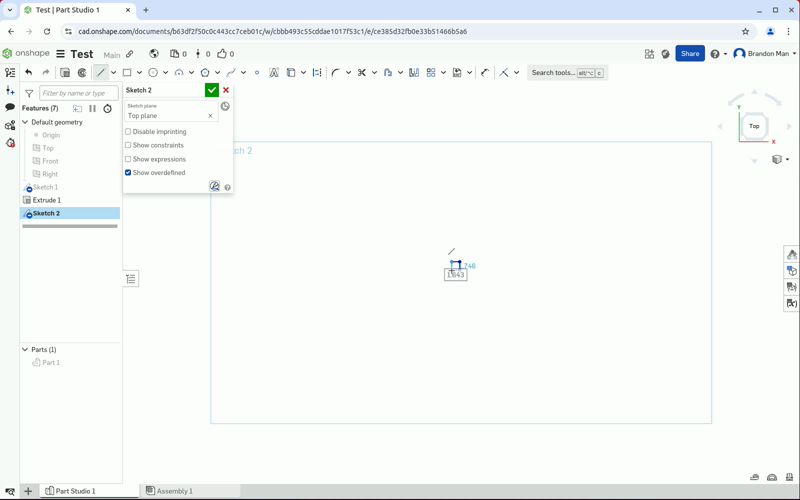
key_up(shift)
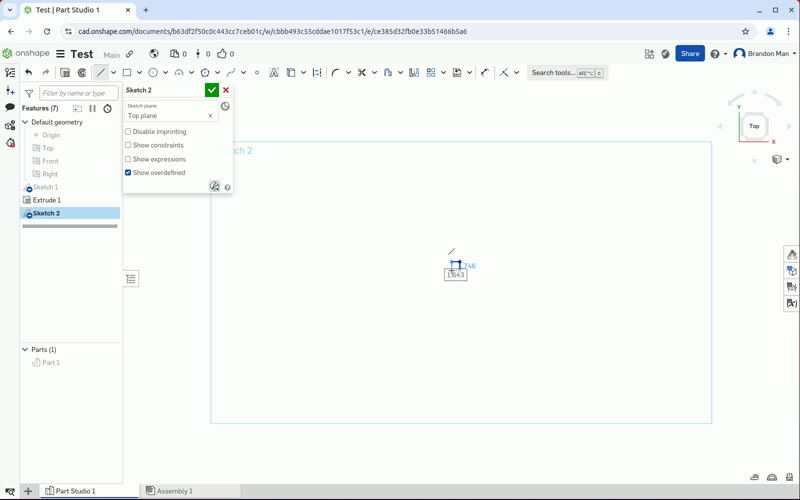
click(451, 270)
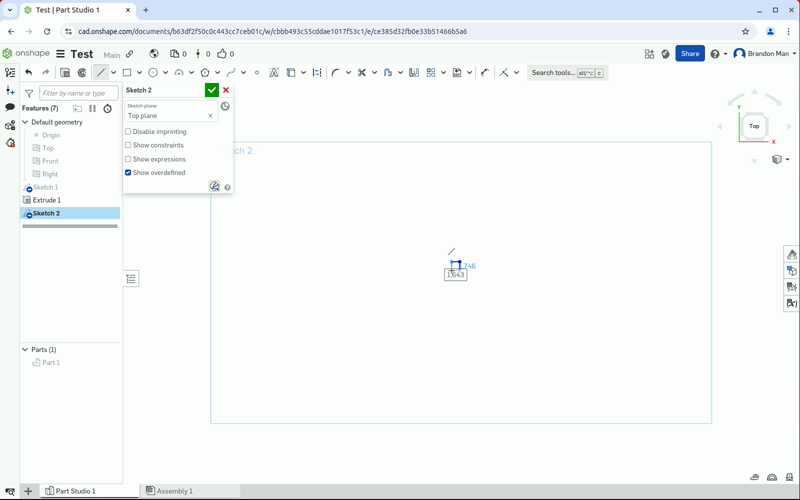
key(esc)
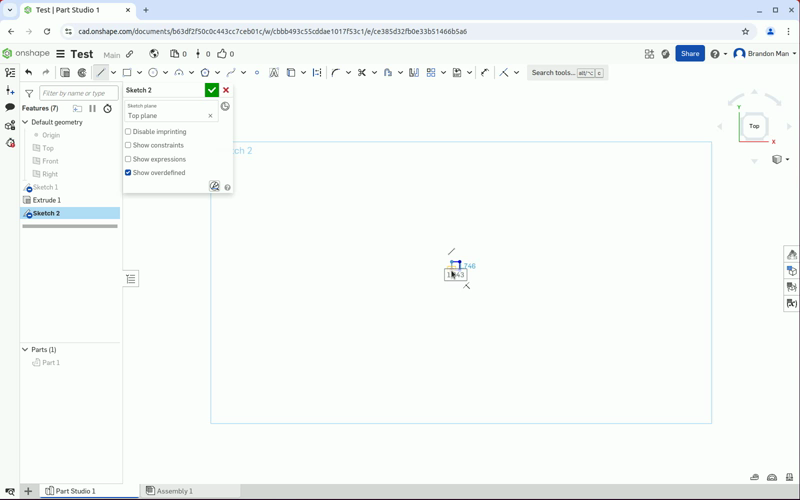
mouse_move(451, 266)
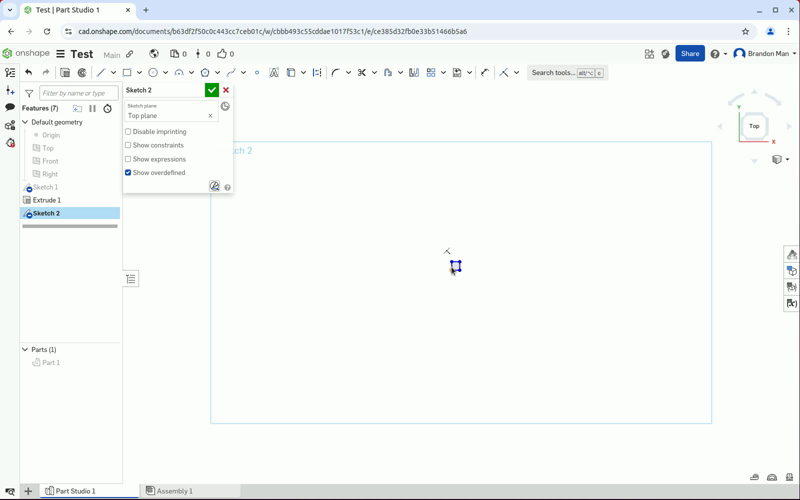
scroll(6)
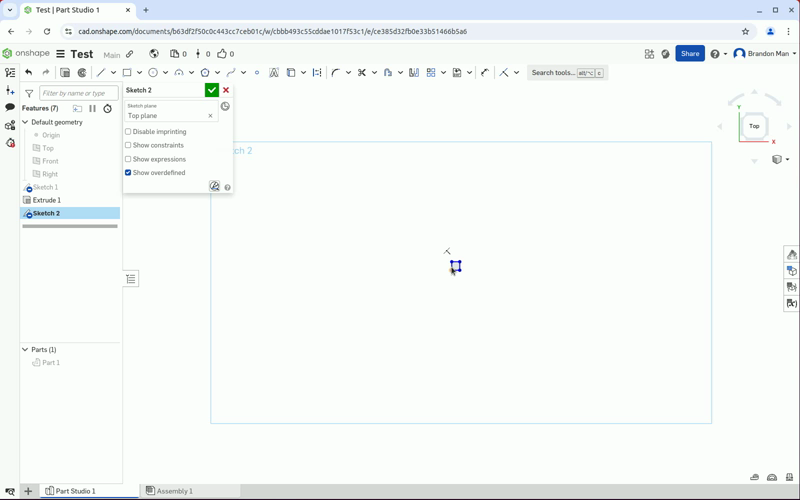
scroll(6)
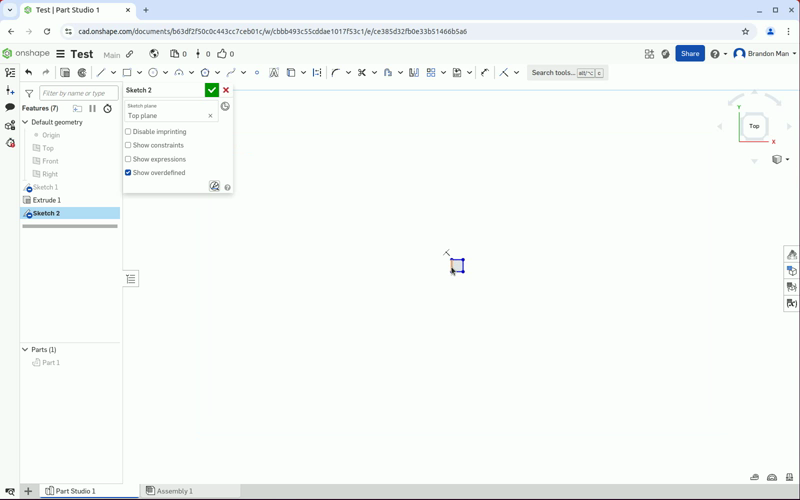
scroll(6)
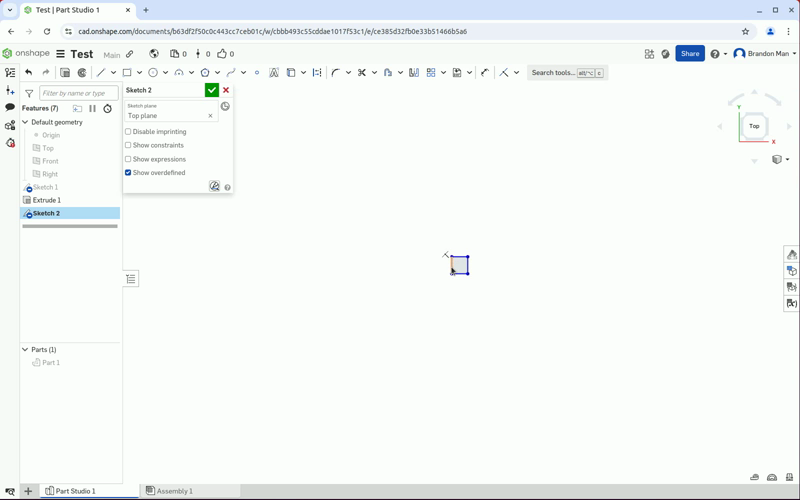
scroll(6)
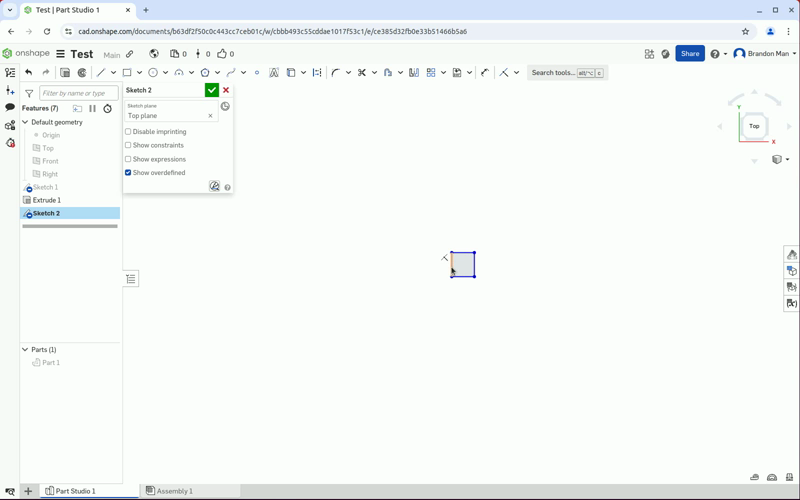
scroll(6)
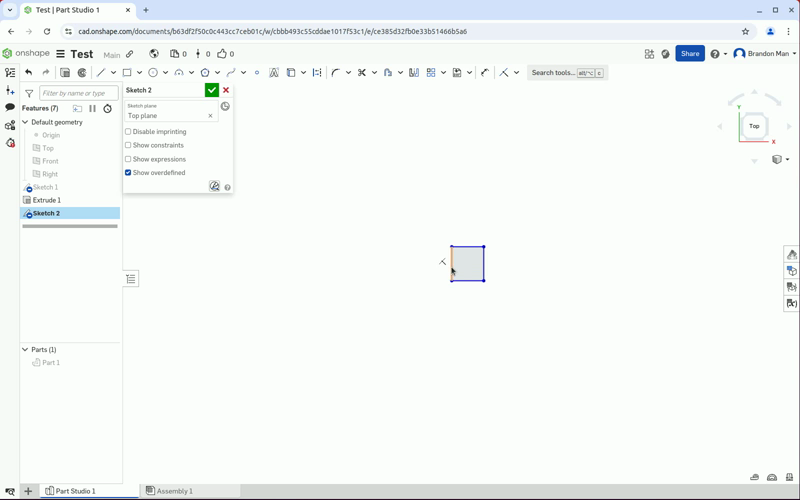
scroll(6)
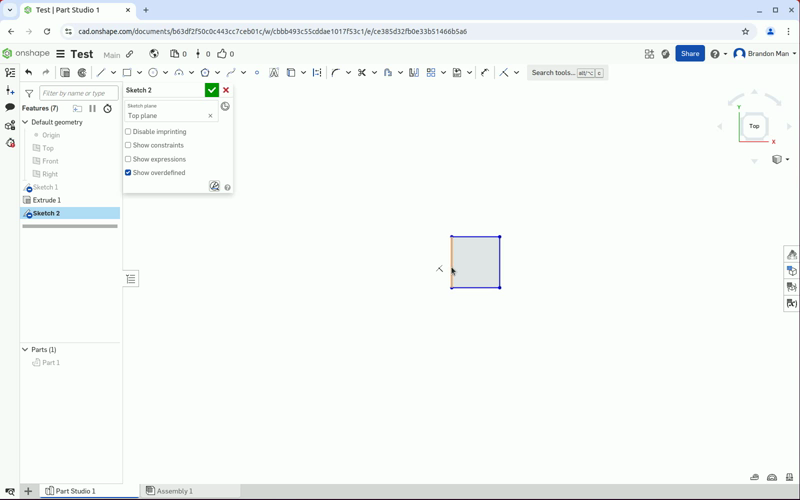
scroll(6)
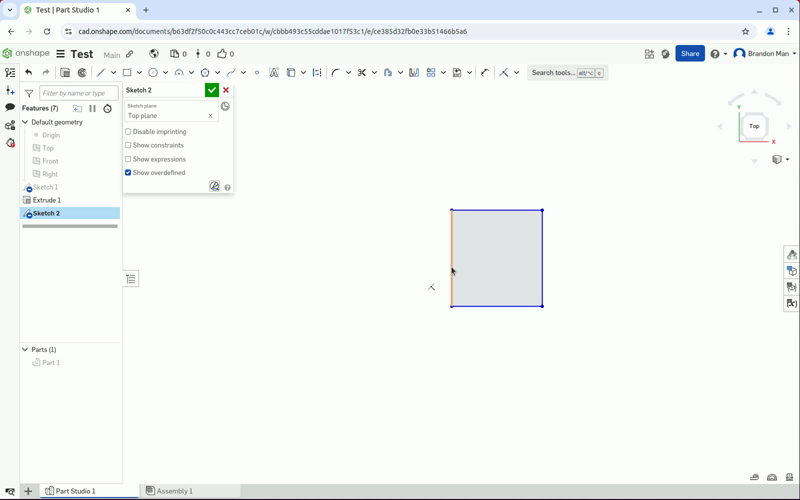
click(451, 266)
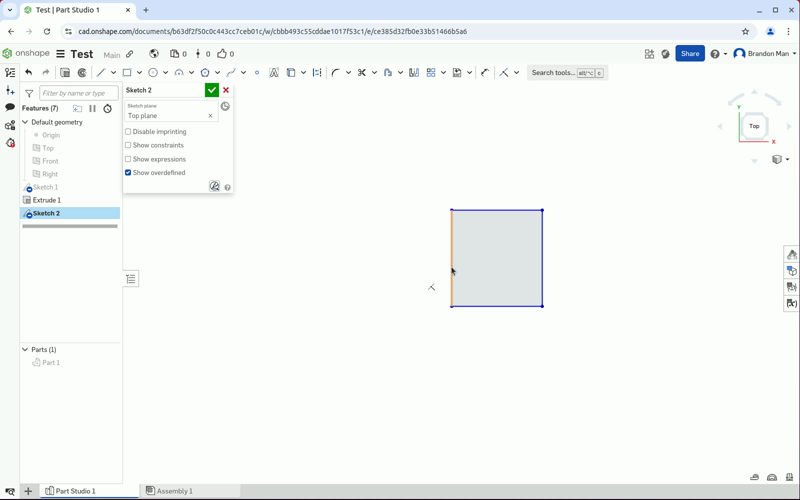
scroll(-6)
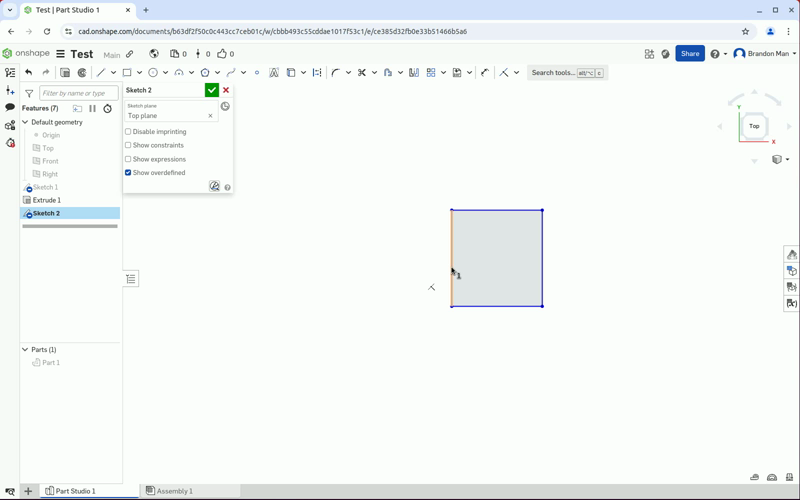
scroll(-6)
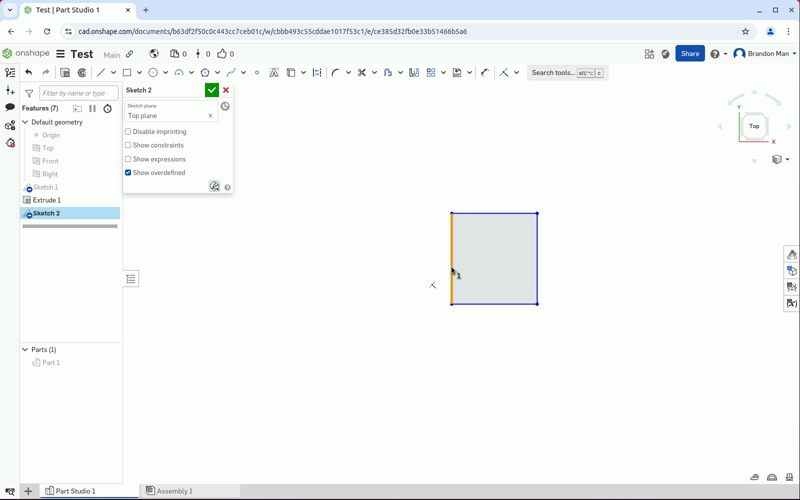
scroll(-6)
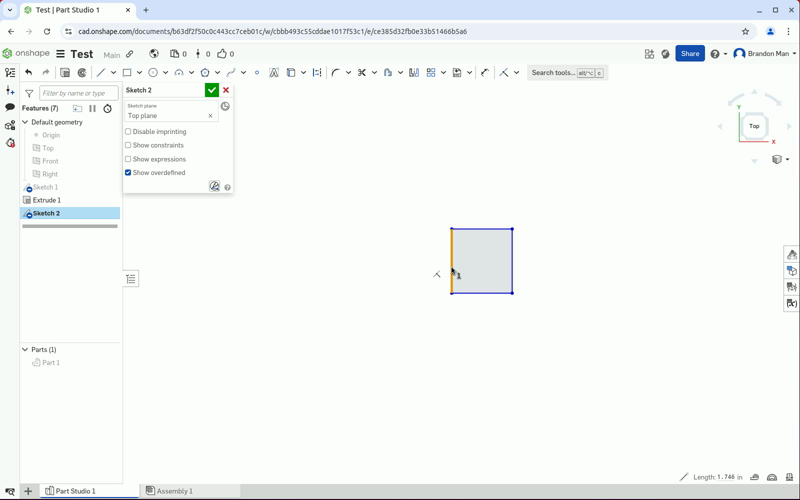
scroll(-6)
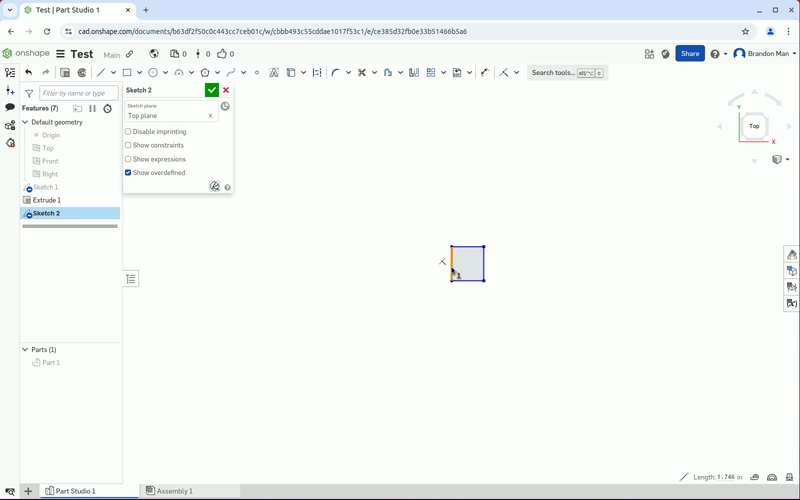
scroll(-6)
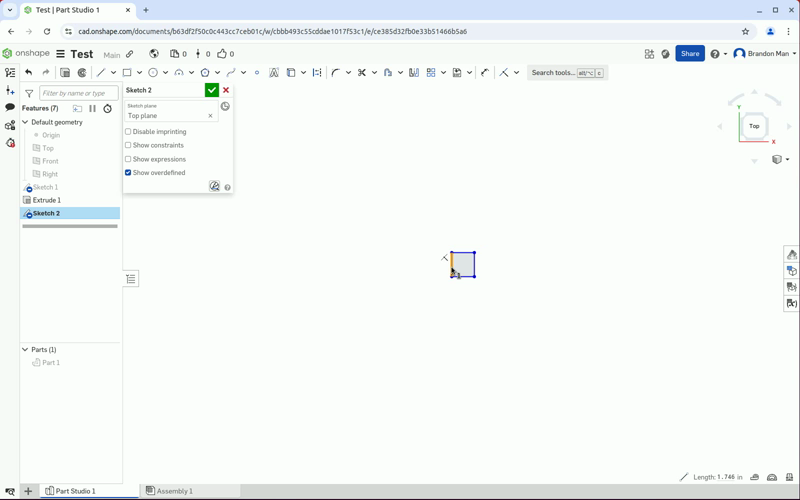
scroll(-6)
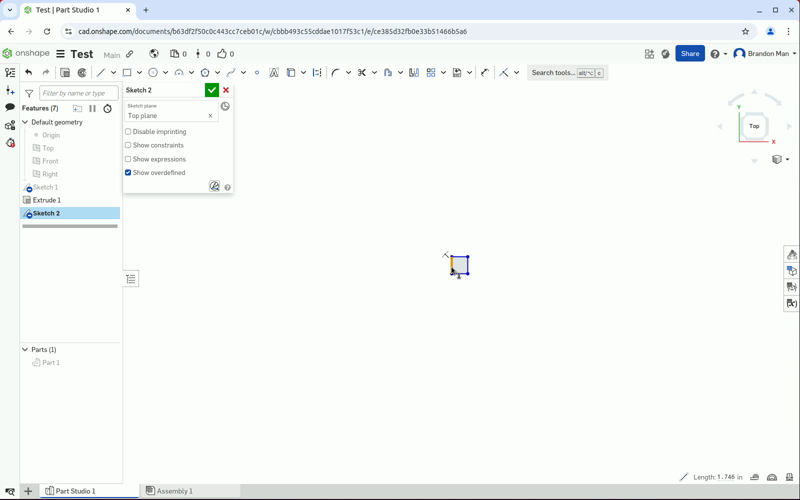
scroll(-6)
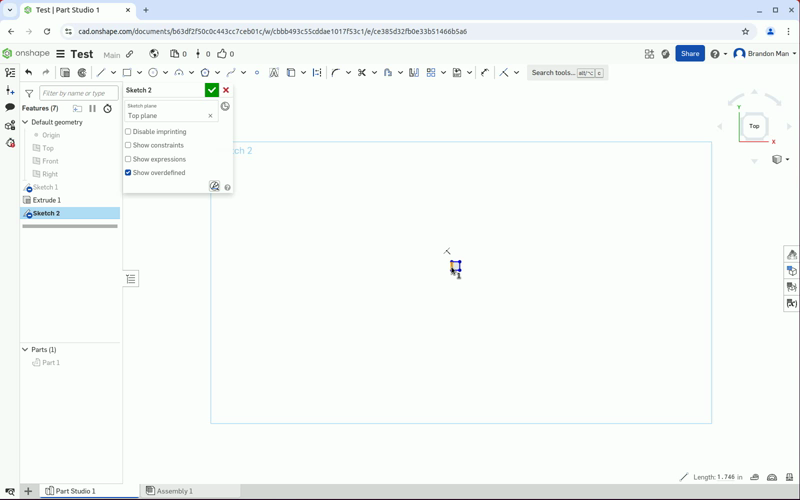
mouse_move(73, 352)
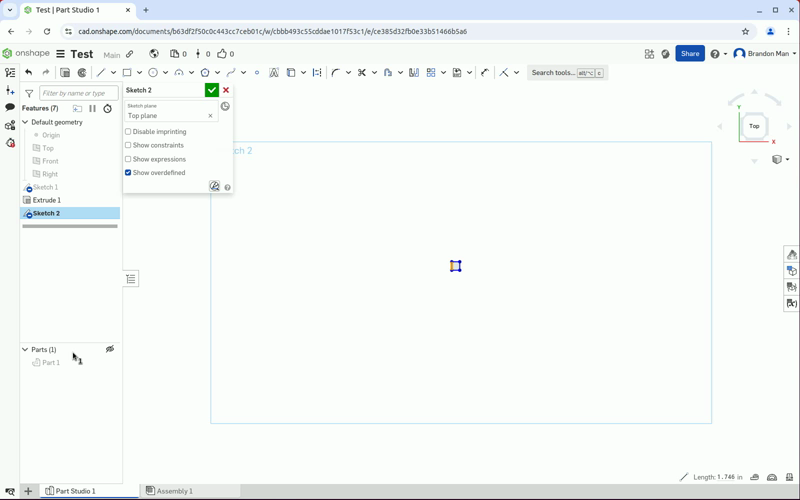
key(shift+y)
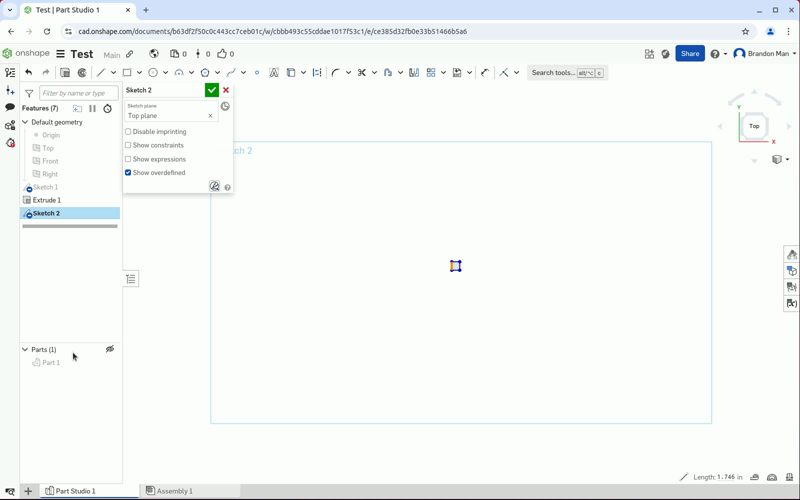
key(shift+e)
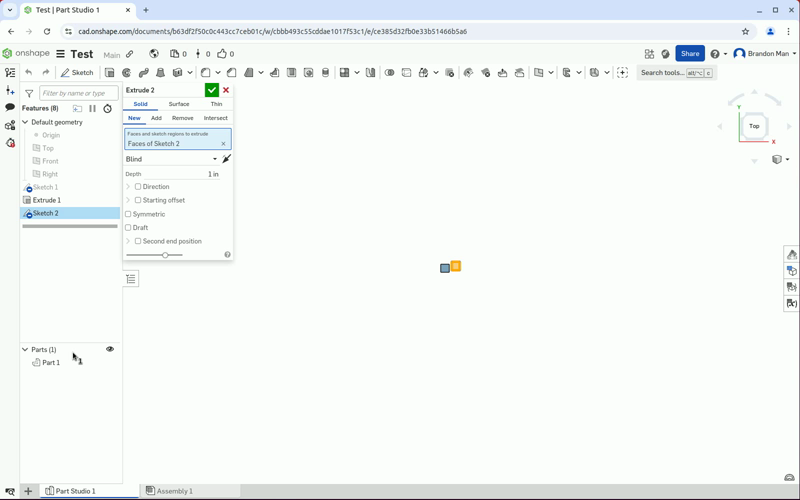
mouse_move(143, 106)
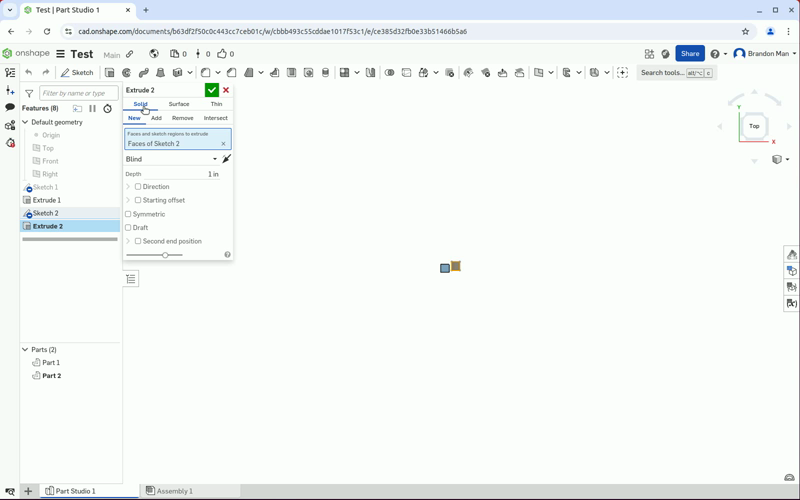
click(143, 106)
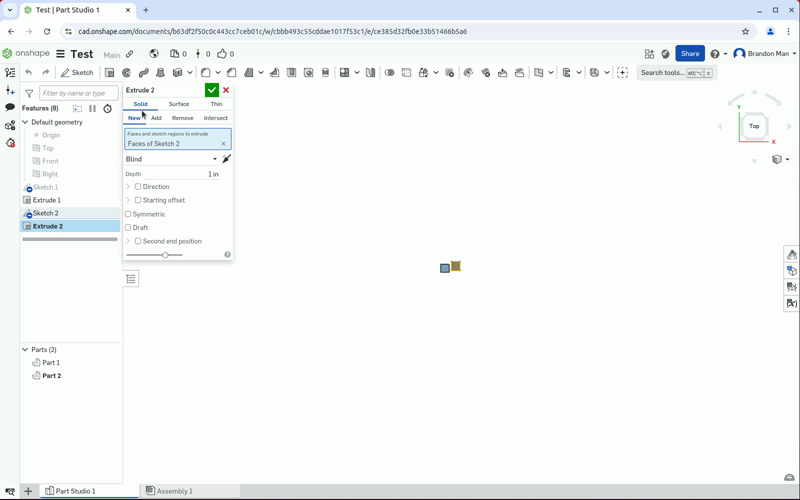
mouse_move(137, 120)
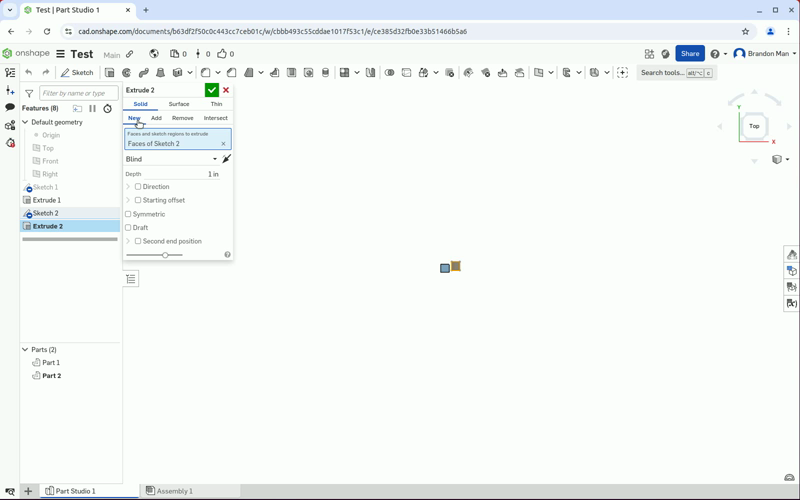
click(137, 120)
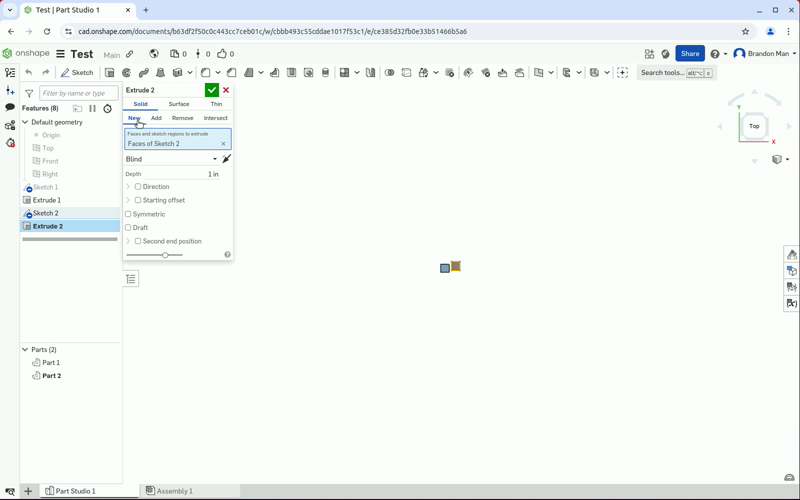
key(tab, 4)
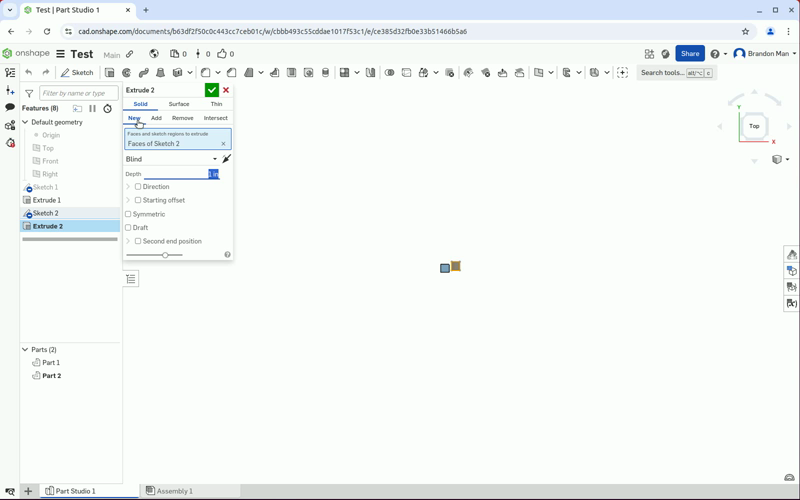
text(23.108)
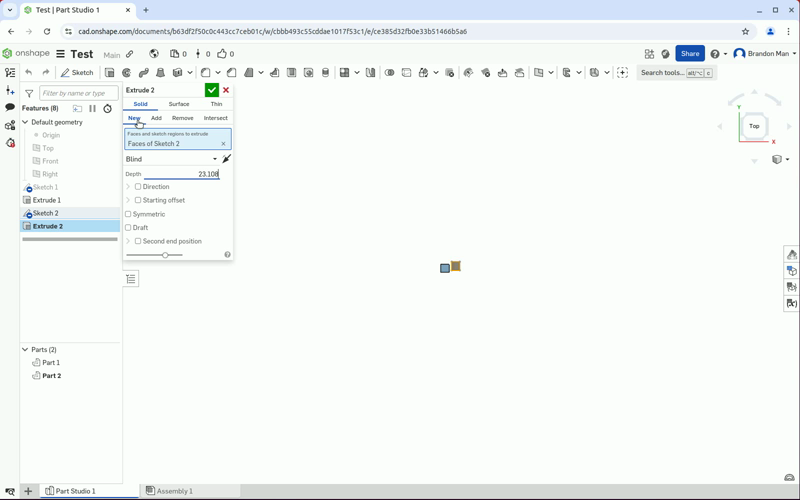
key(enter)
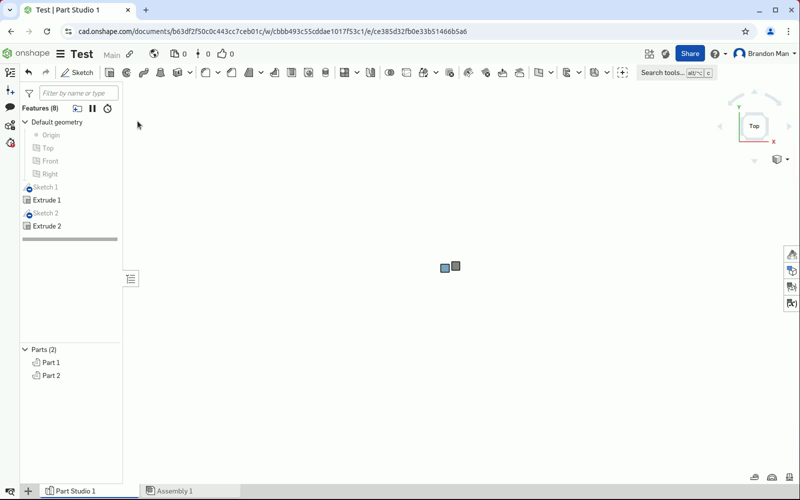
key(shift+h)
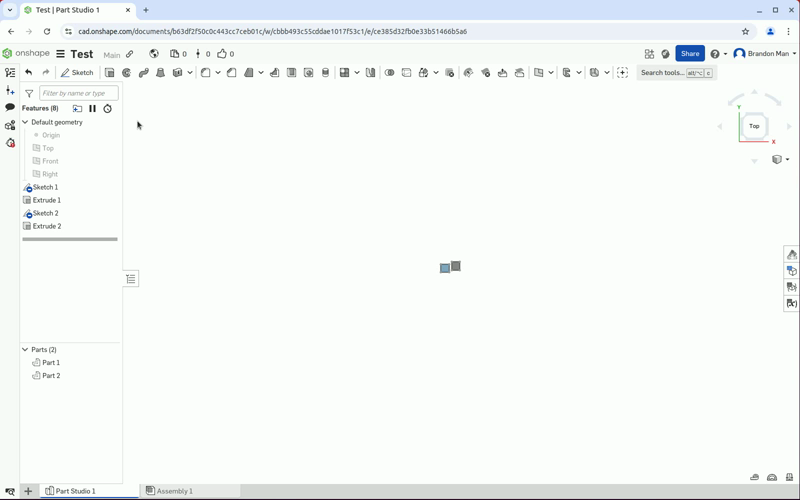
key(shift+h)
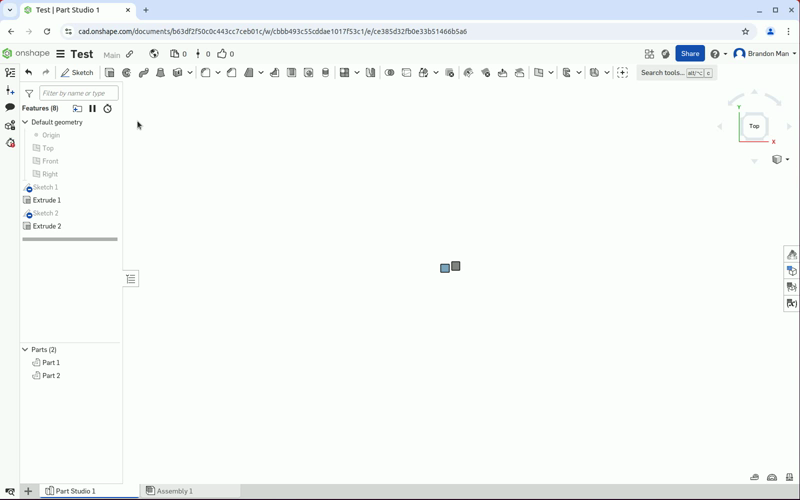
mouse_move(73, 189)
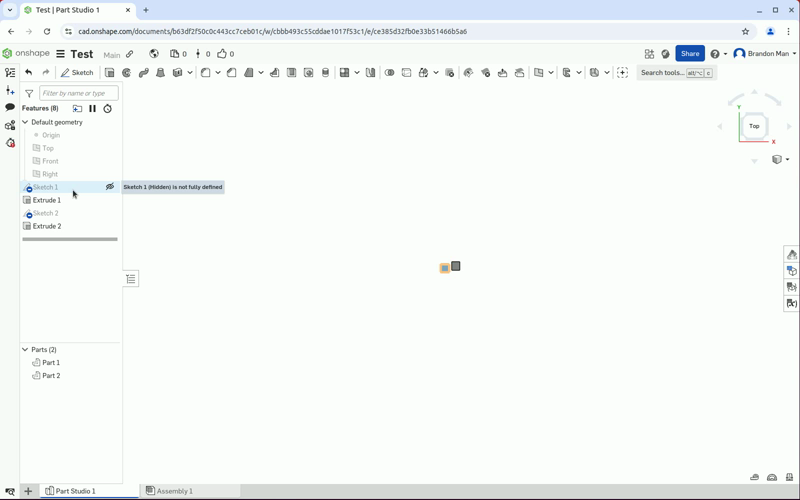
click(73, 189)
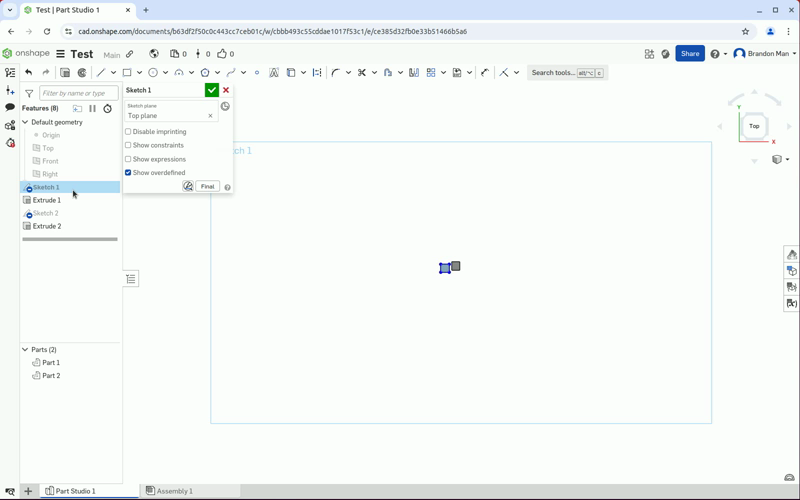
mouse_move(229, 92)
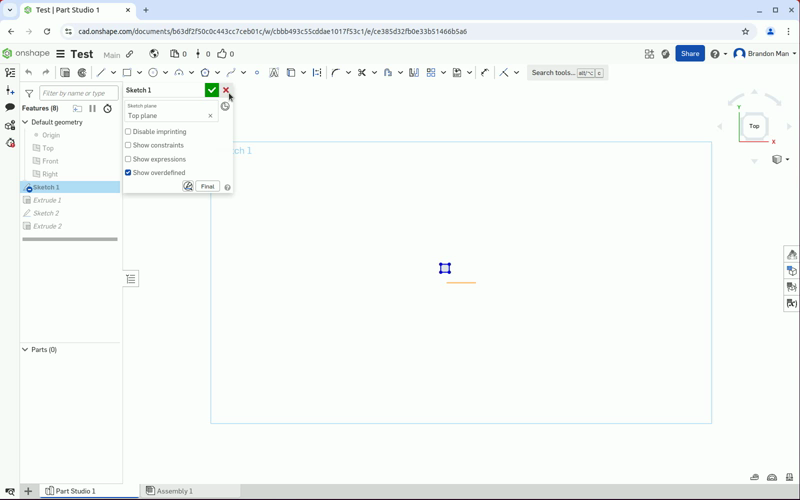
click(229, 92)
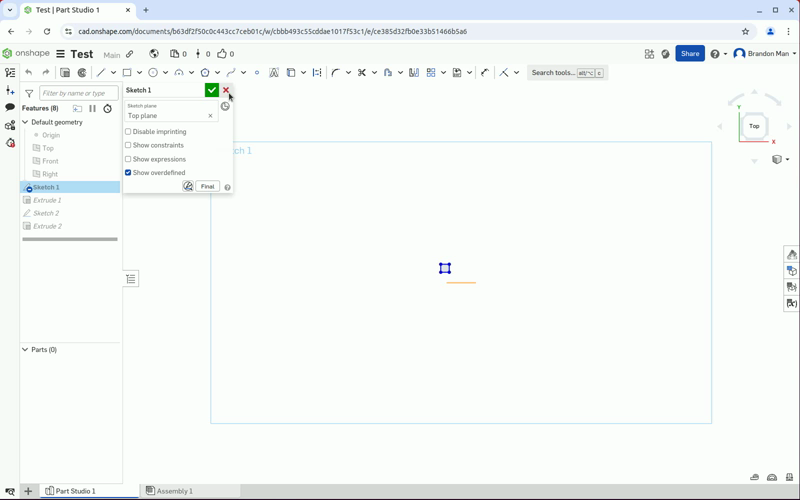
key(shift+s)
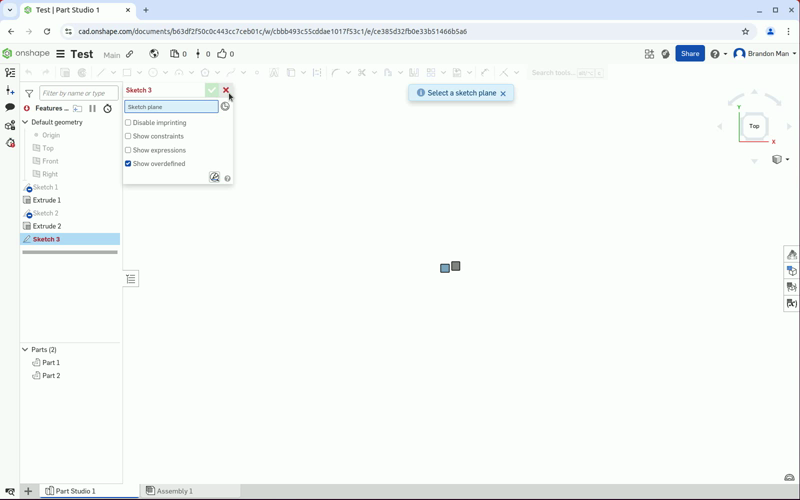
mouse_move(73, 150)
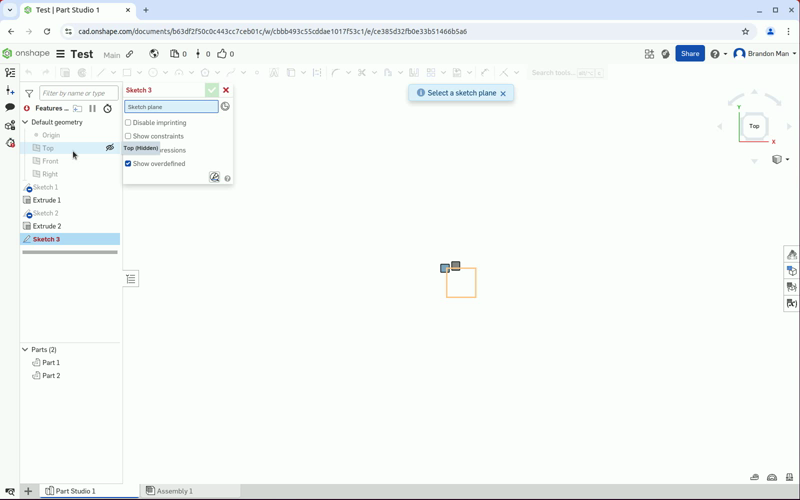
click(73, 150)
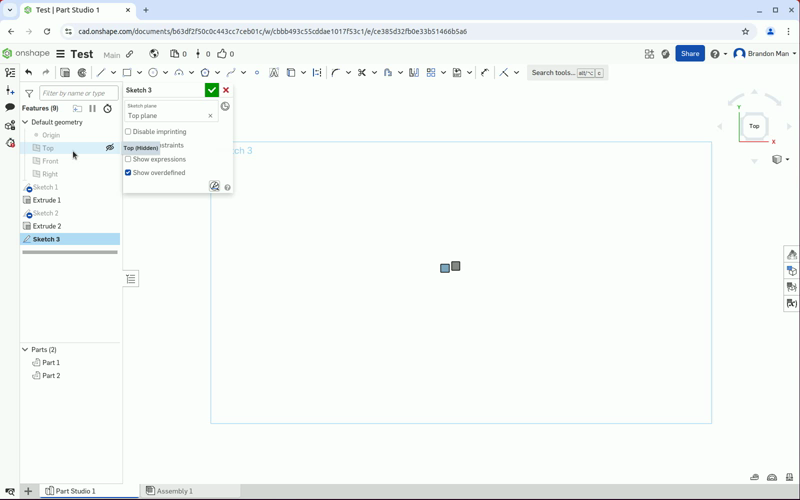
mouse_move(73, 352)
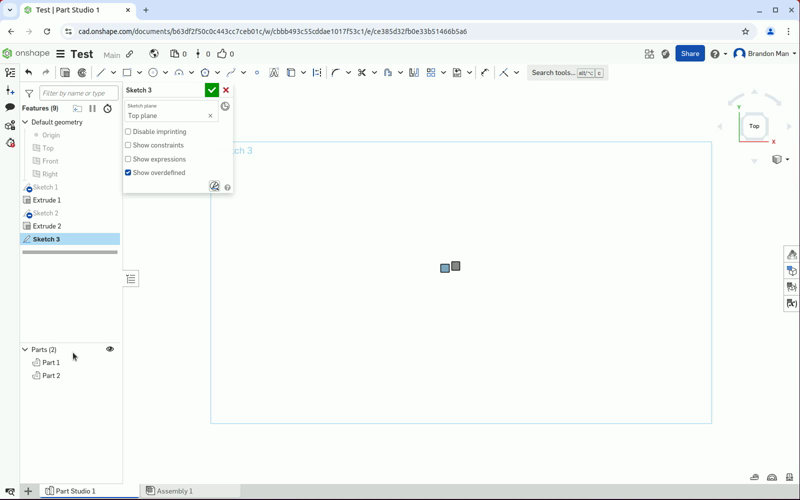
key(y)
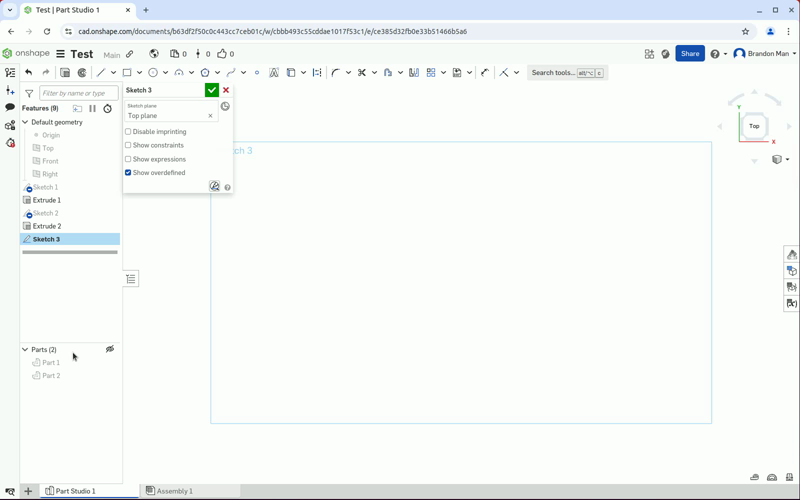
key(l)
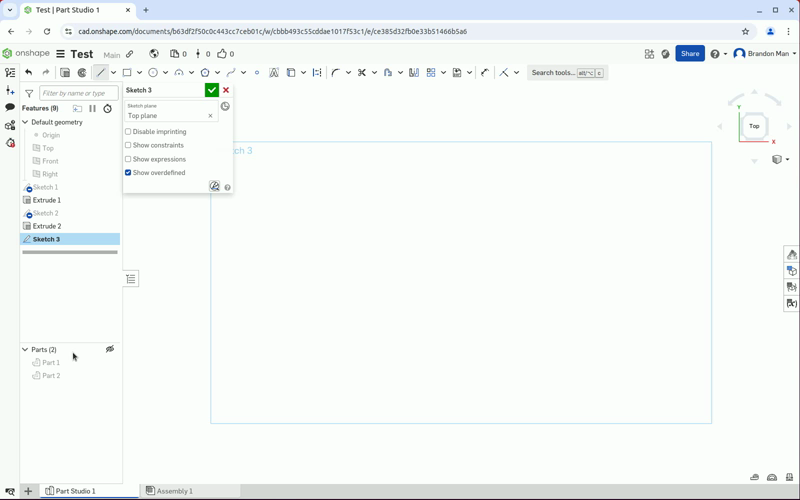
key_down(shift)
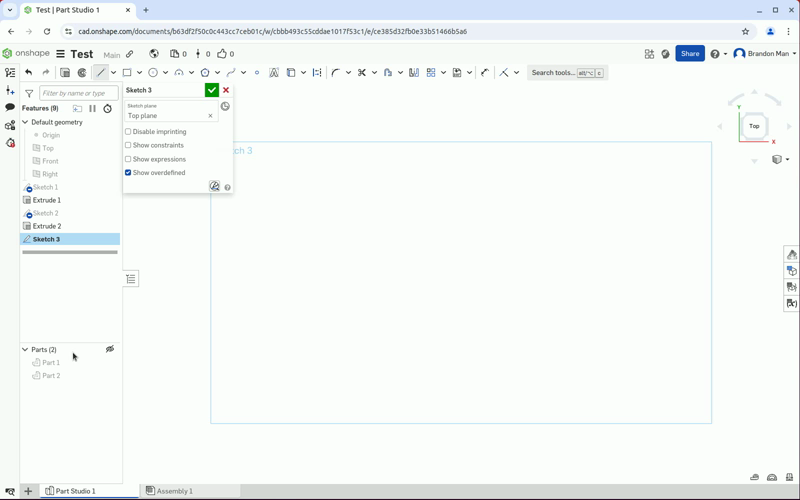
mouse_move(463, 271)
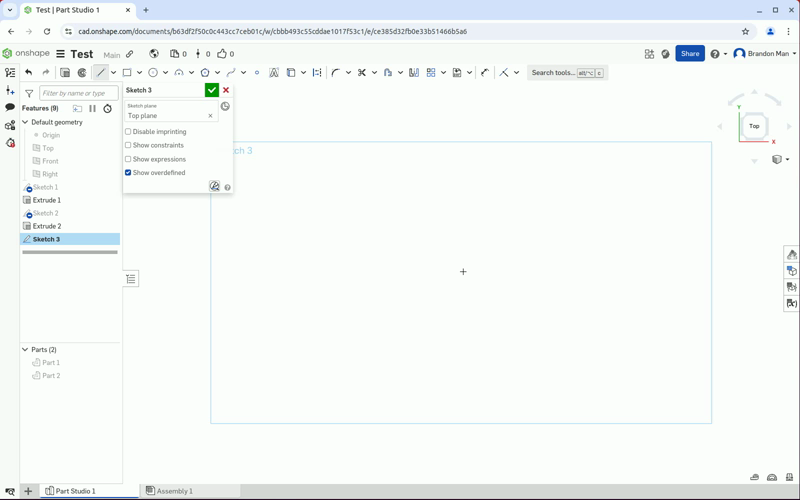
click(463, 271)
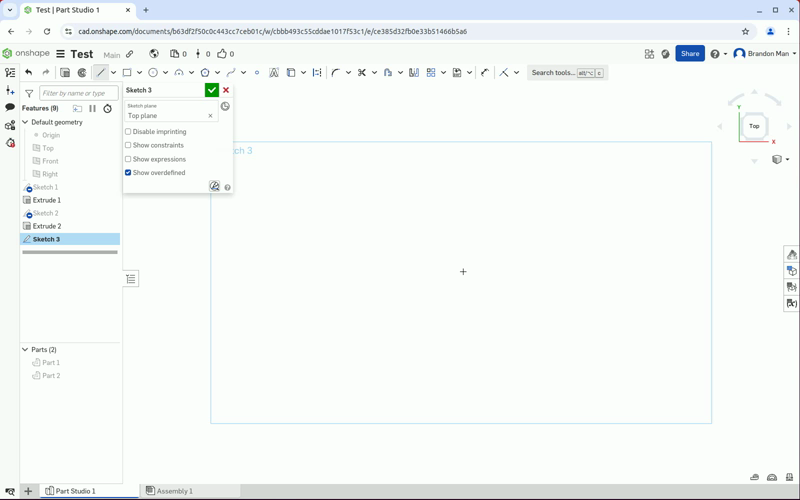
key_up(shift)
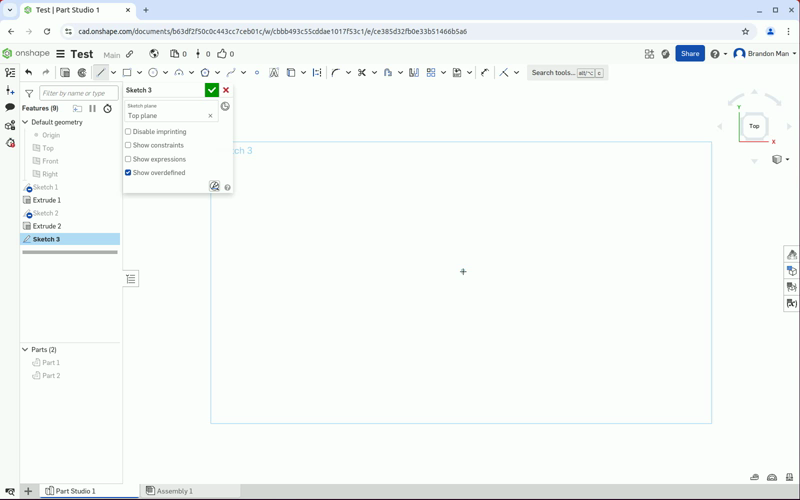
key_down(shift)
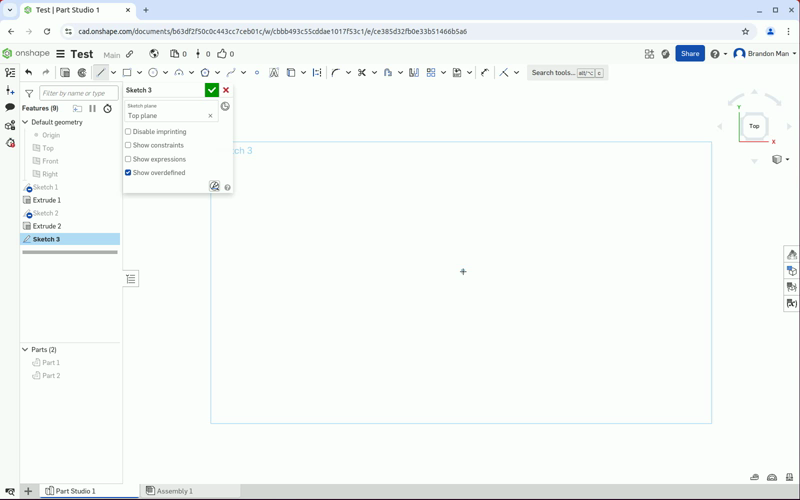
mouse_move(493, 271)
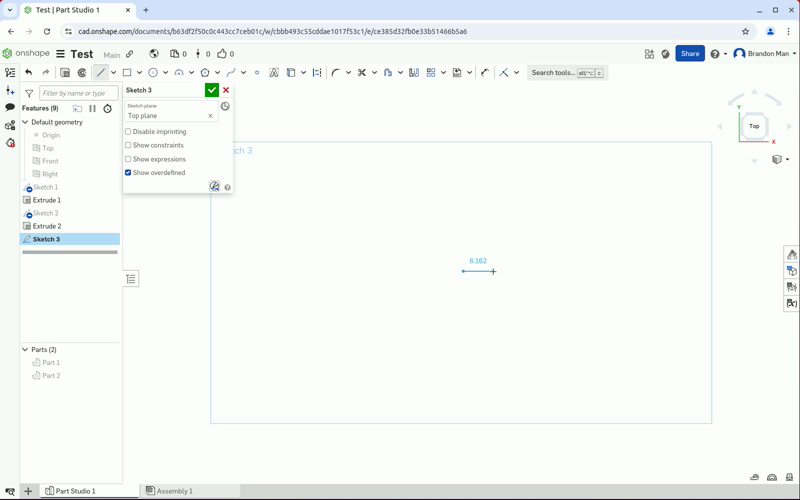
mouse_move(471, 271)
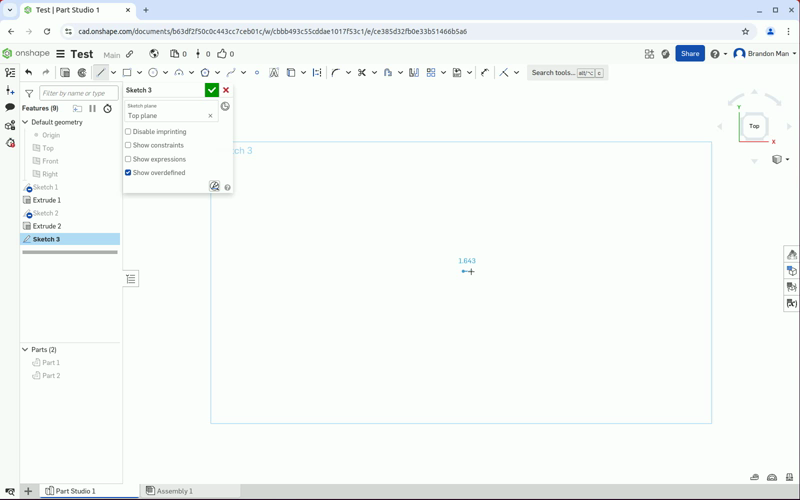
click(471, 271)
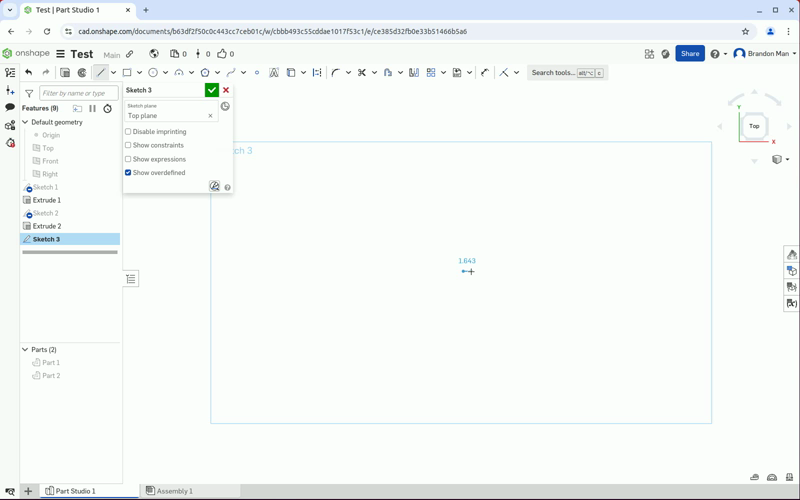
key_up(shift)
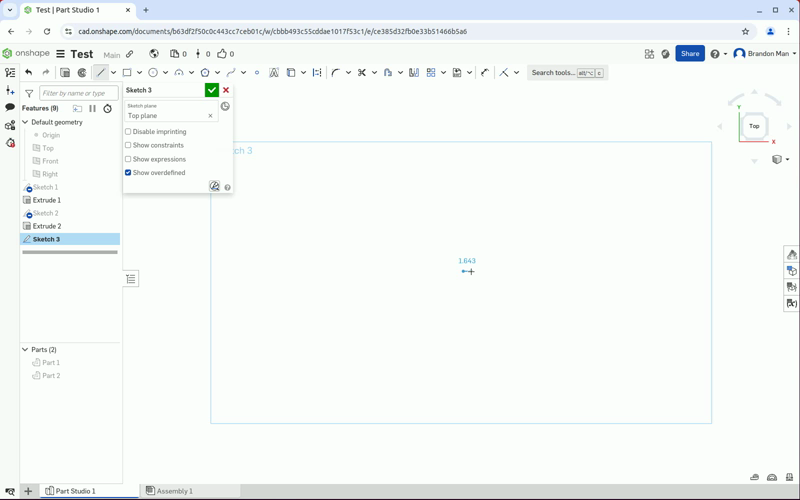
key_down(shift)
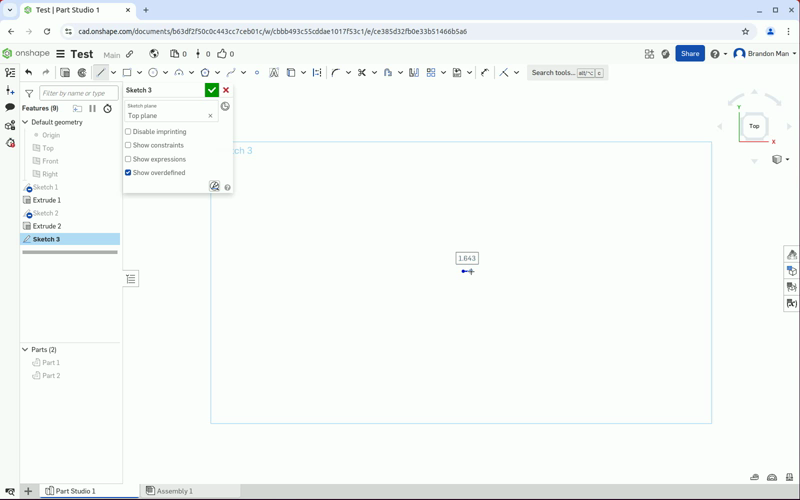
mouse_move(501, 271)
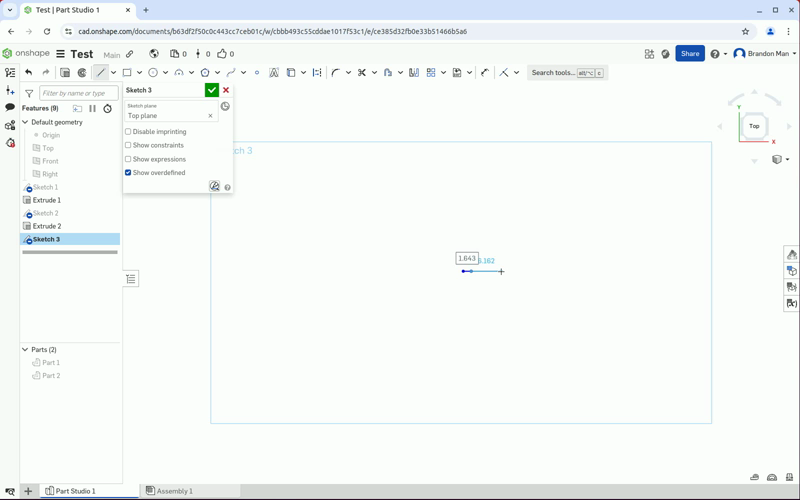
mouse_move(471, 263)
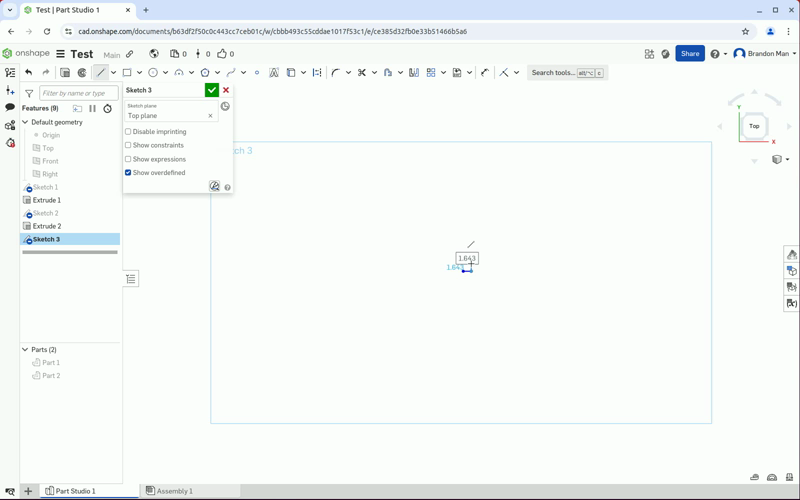
click(471, 263)
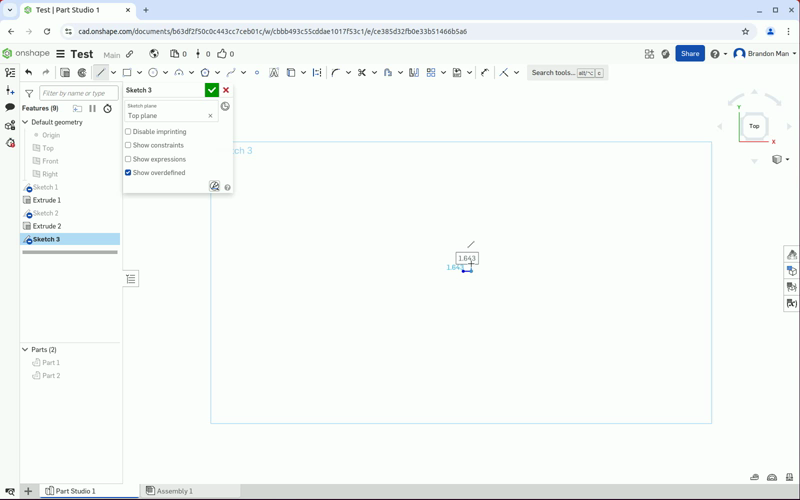
key_up(shift)
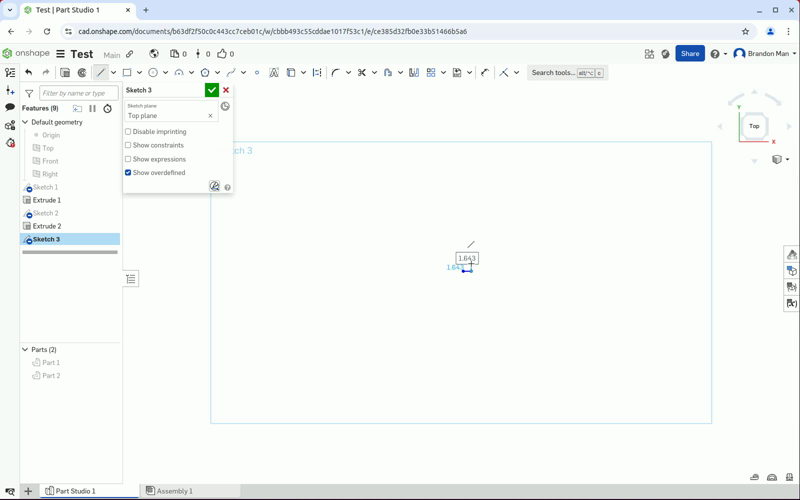
key_down(shift)
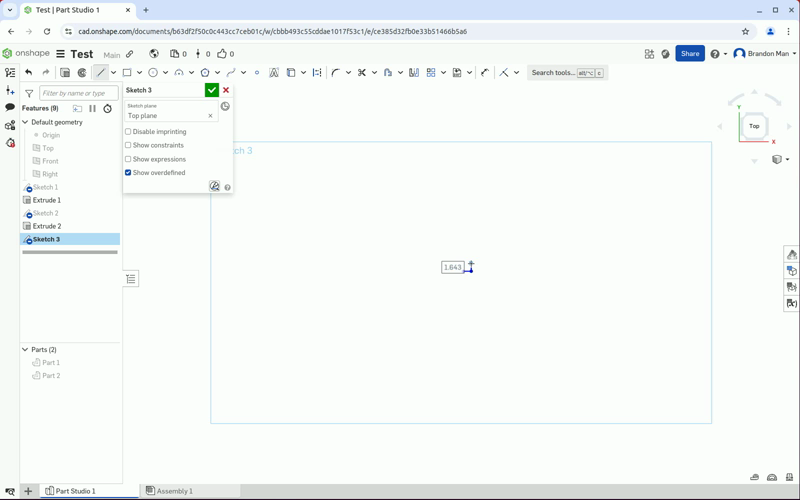
mouse_move(501, 263)
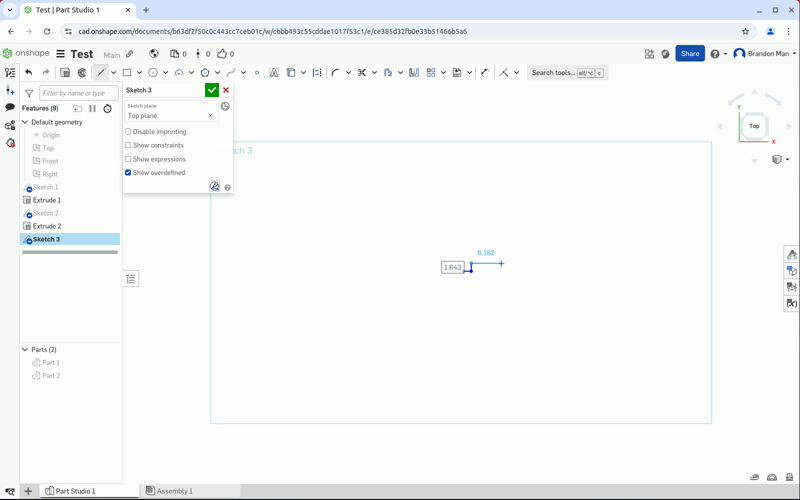
mouse_move(463, 263)
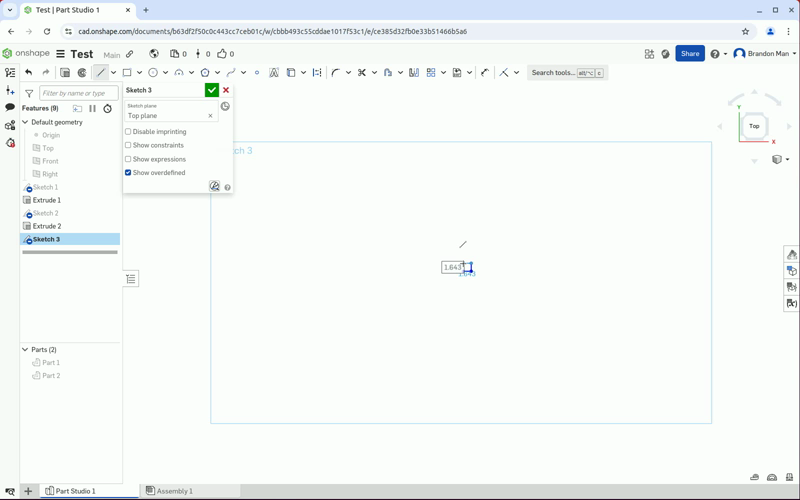
click(463, 263)
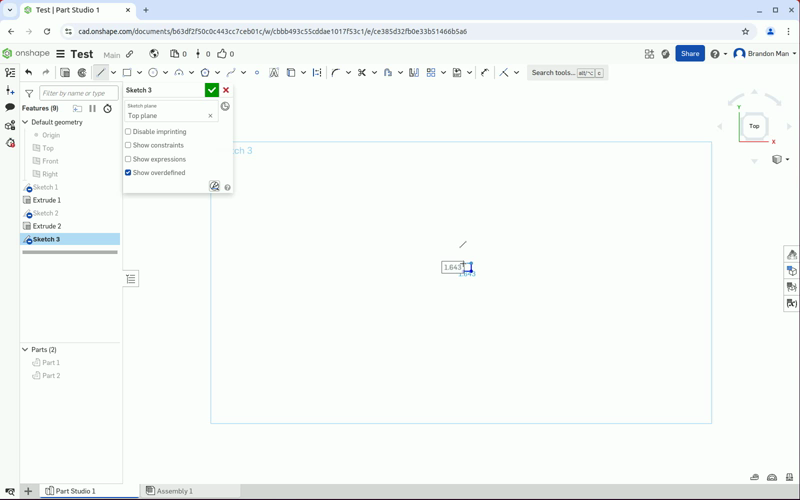
key_up(shift)
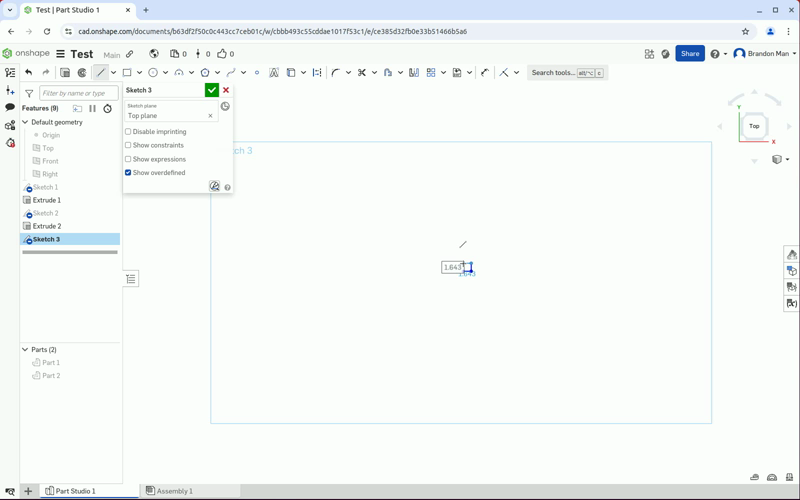
mouse_move(493, 263)
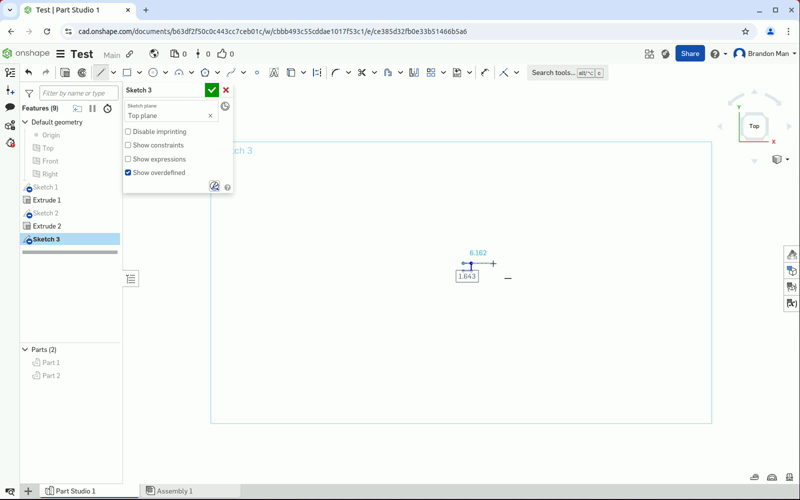
key_down(shift)
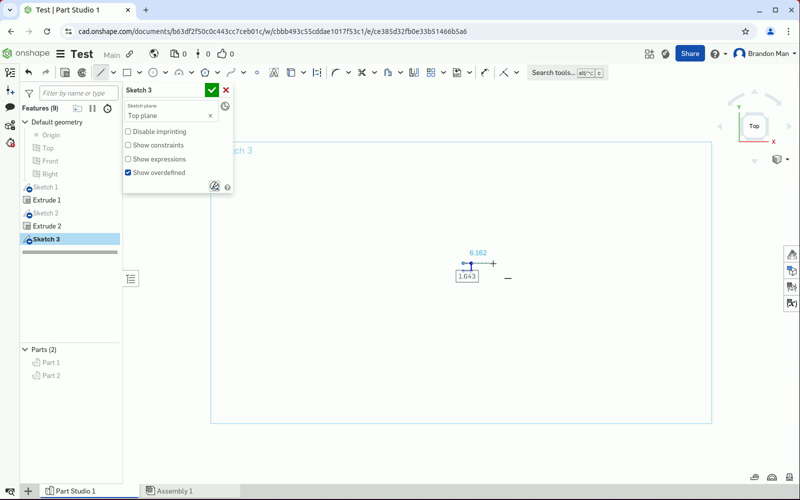
mouse_move(463, 271)
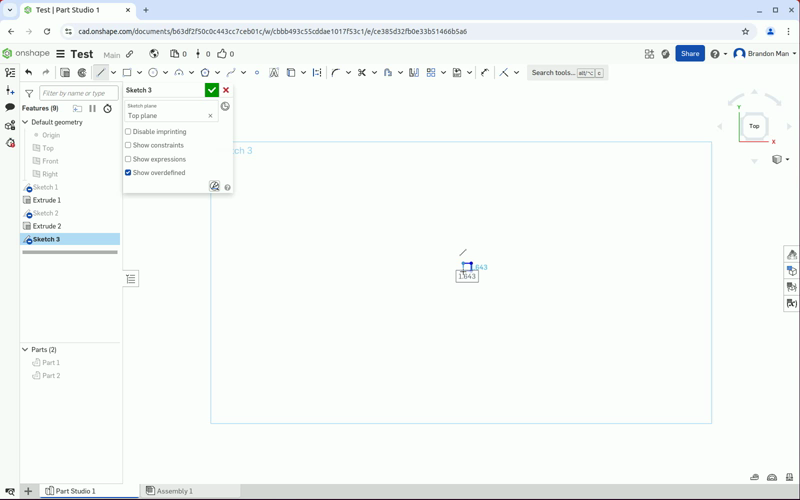
key_up(shift)
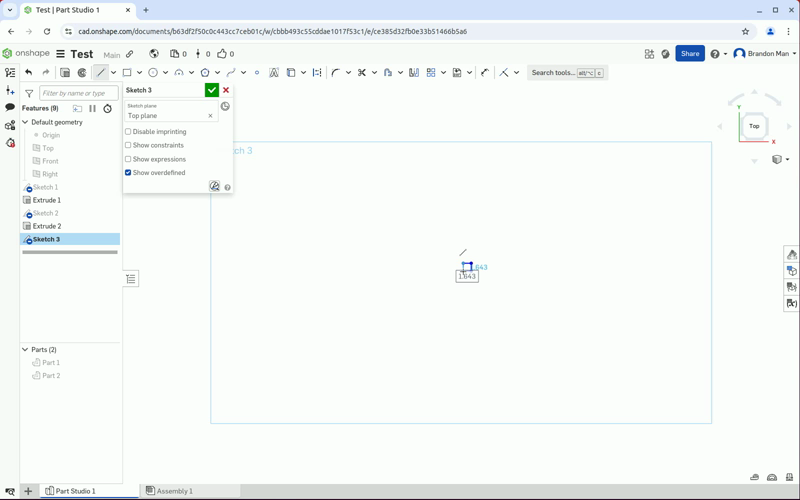
click(463, 271)
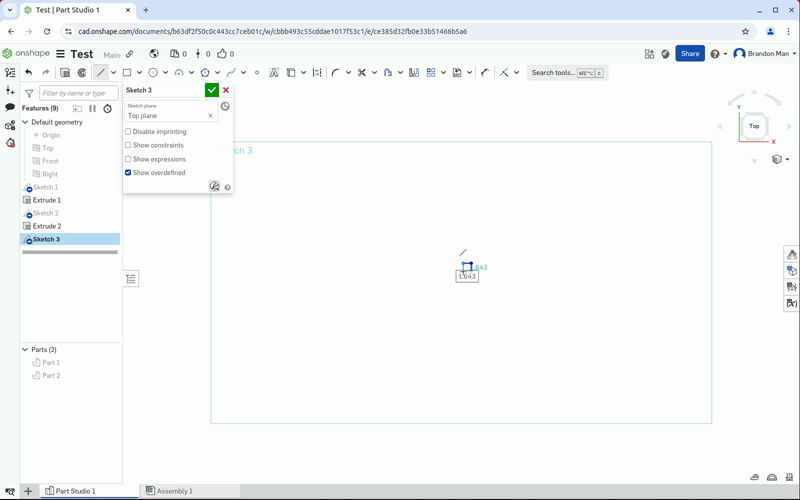
key(esc)
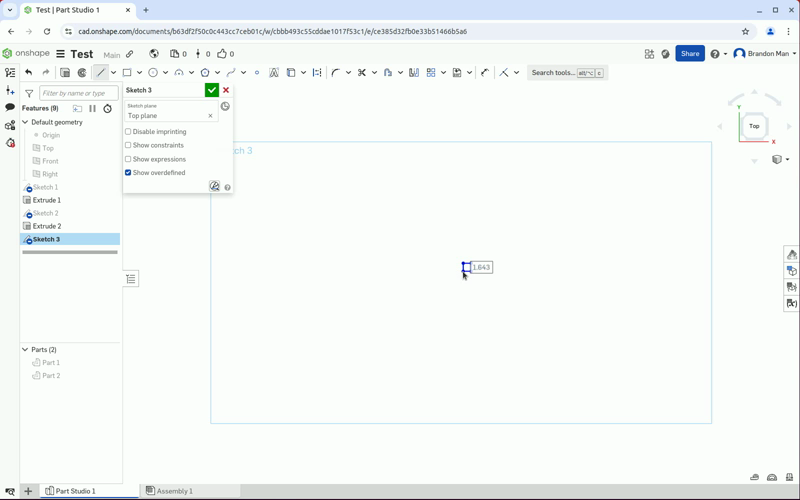
mouse_move(466, 266)
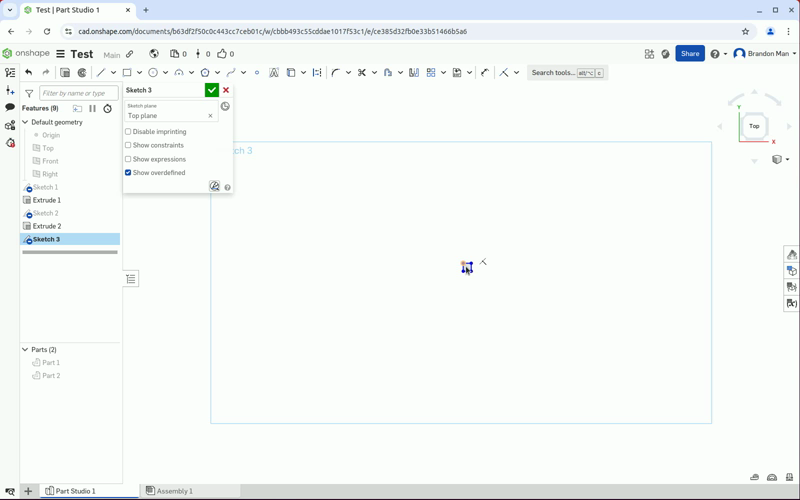
scroll(6)
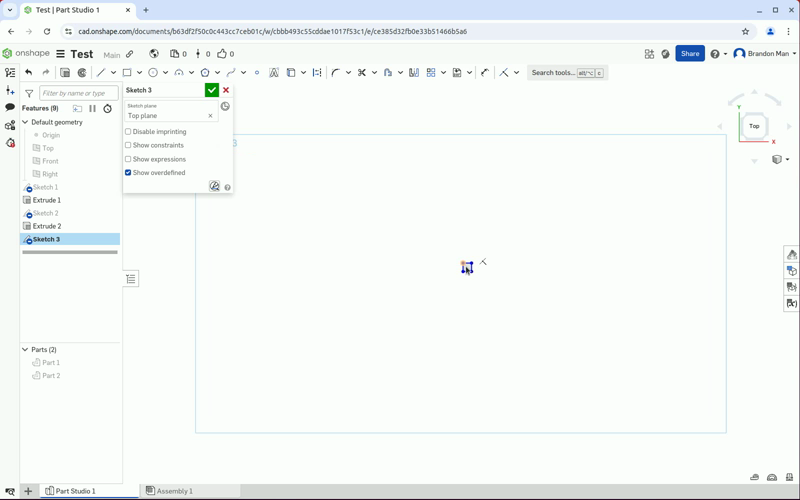
scroll(6)
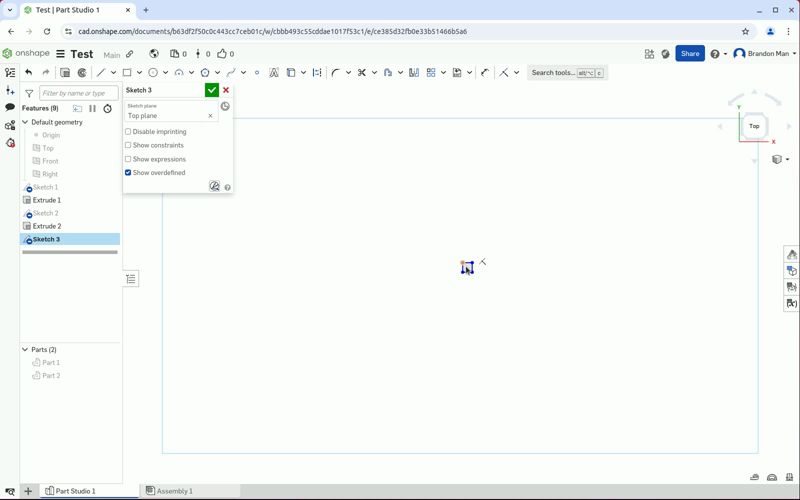
scroll(6)
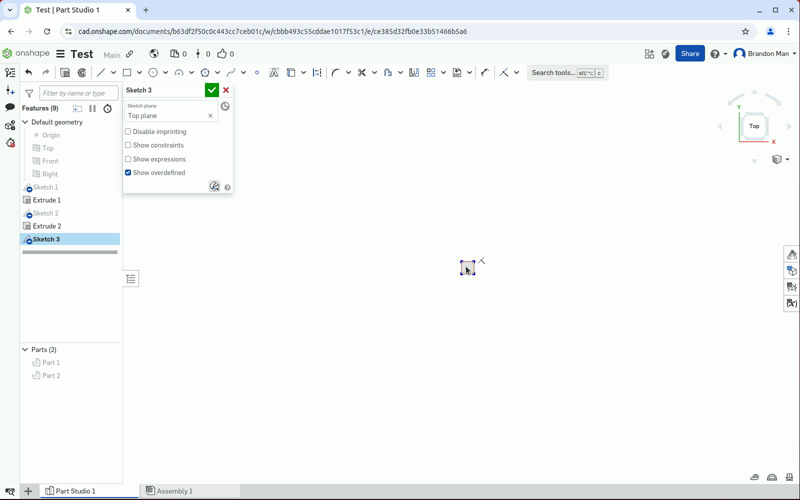
scroll(6)
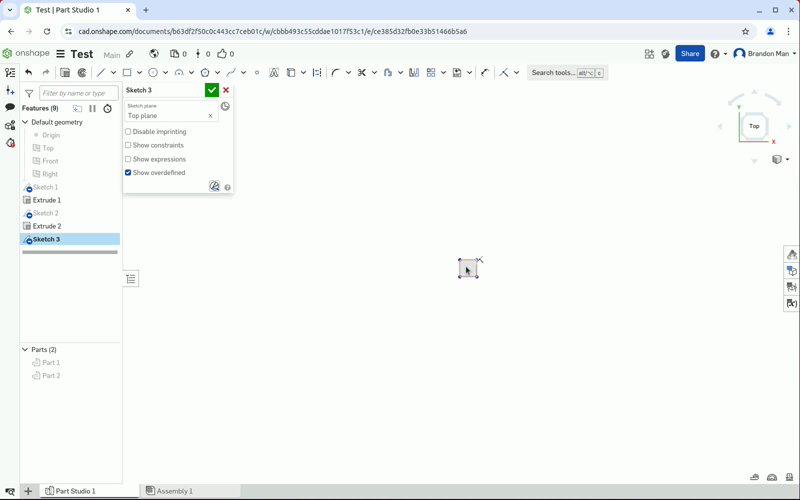
scroll(6)
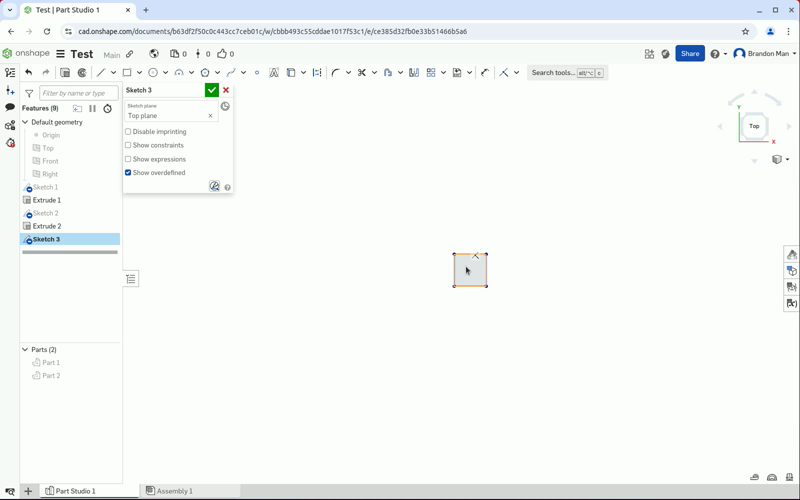
scroll(6)
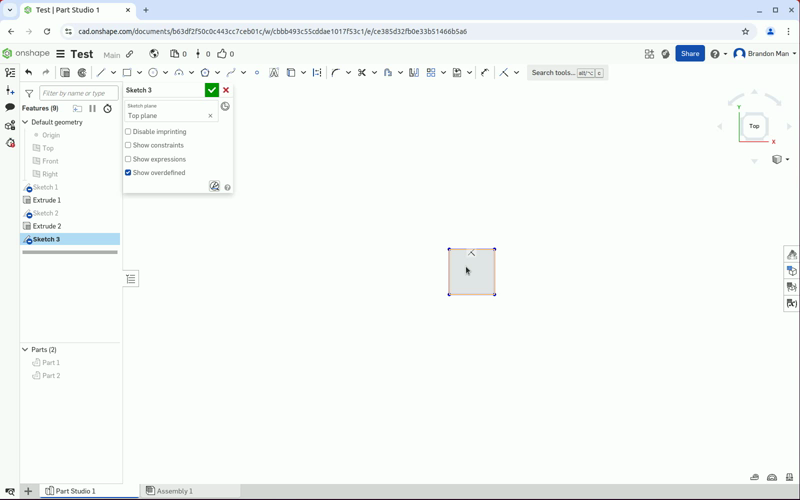
scroll(6)
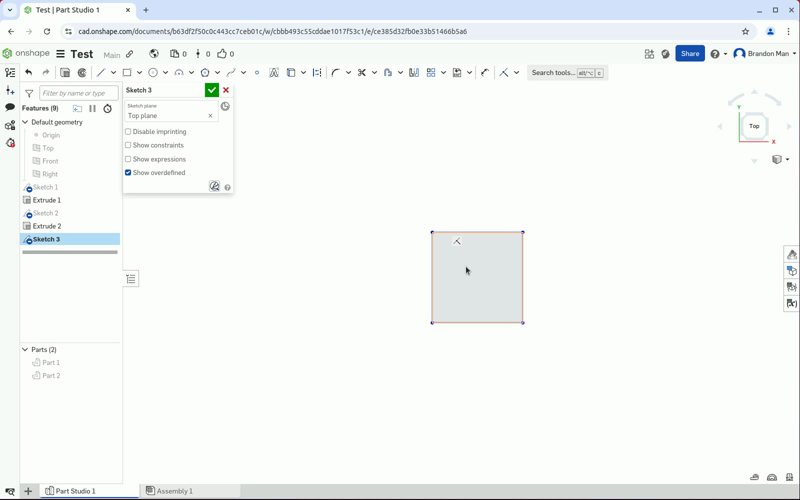
click(466, 266)
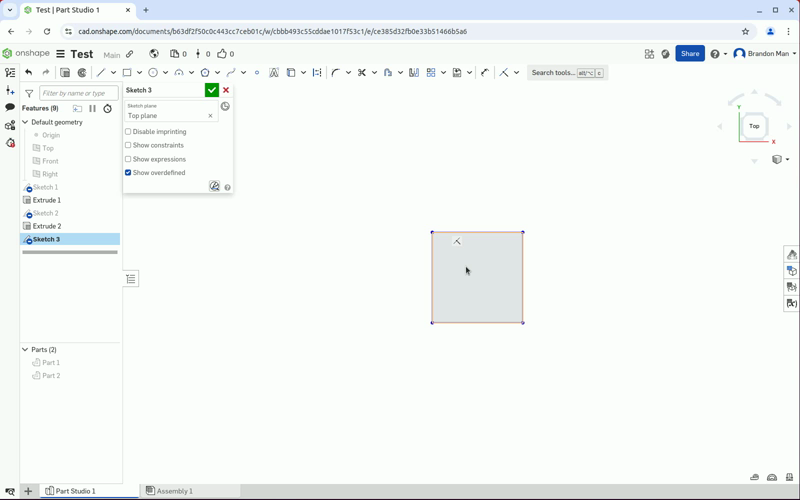
scroll(-6)
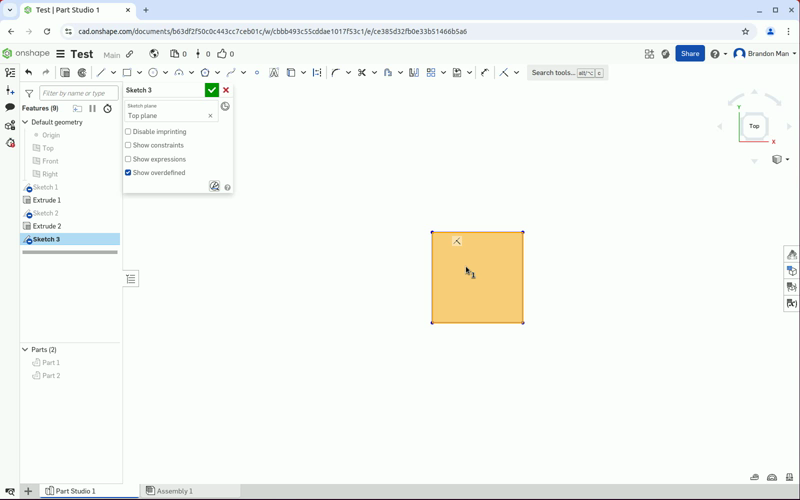
scroll(-6)
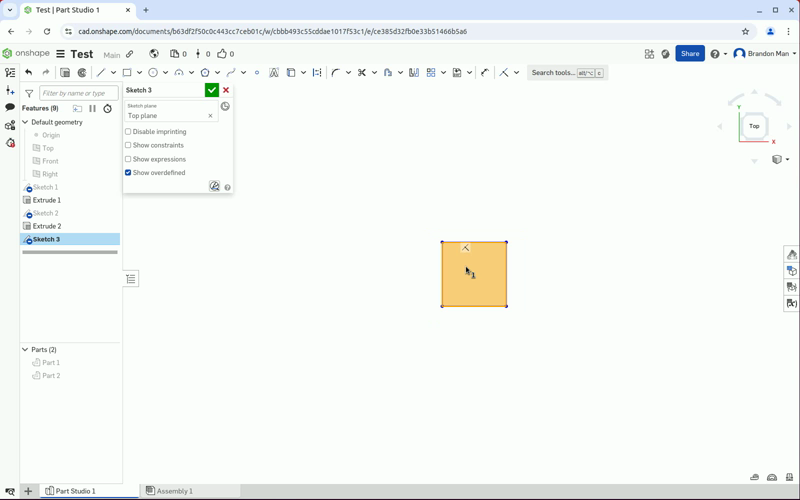
scroll(-6)
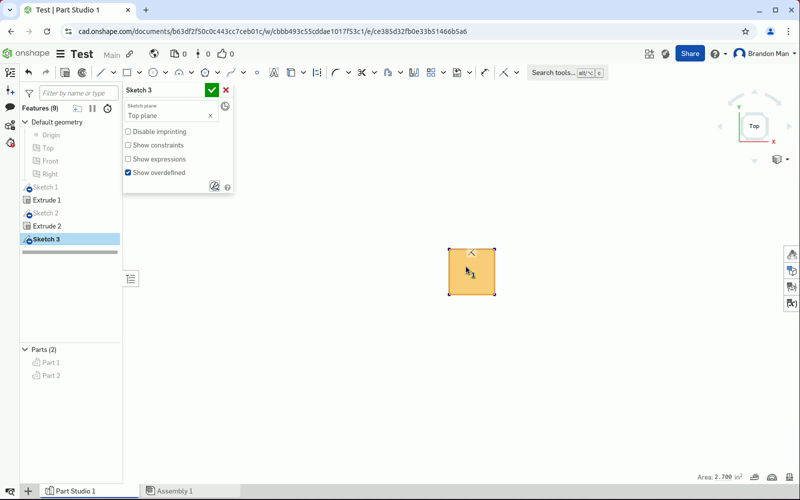
scroll(-6)
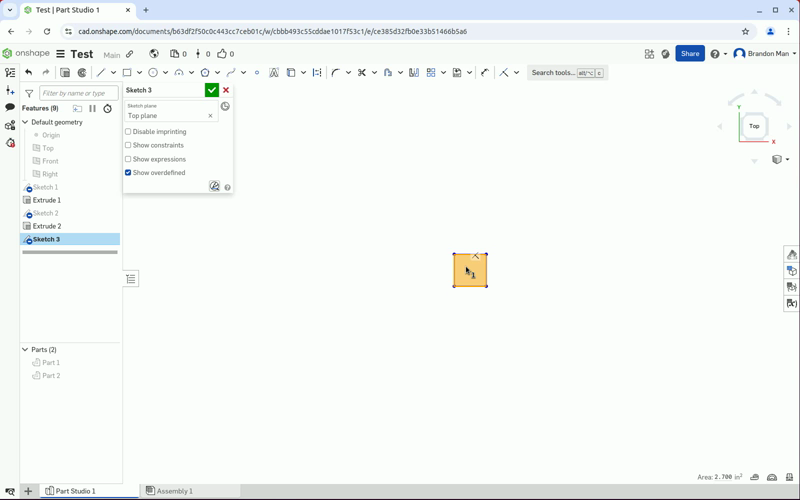
scroll(-6)
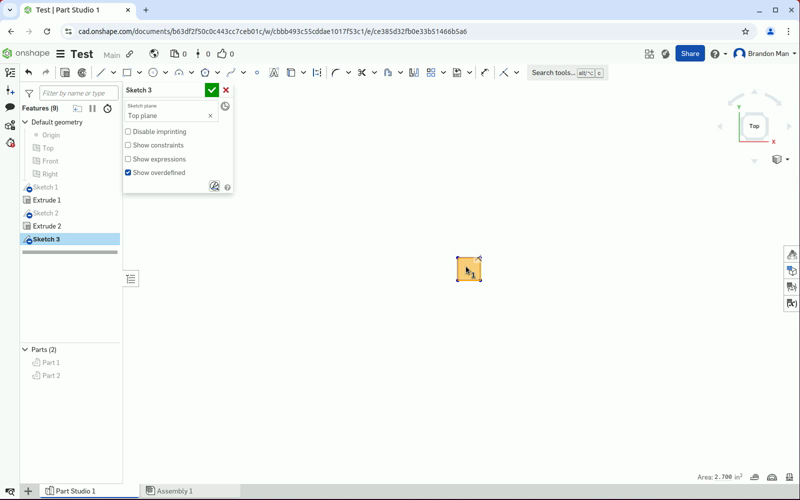
scroll(-6)
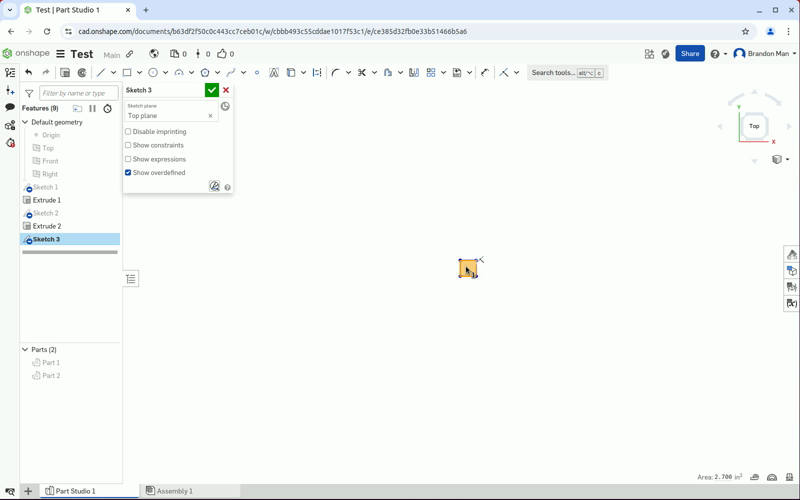
scroll(-6)
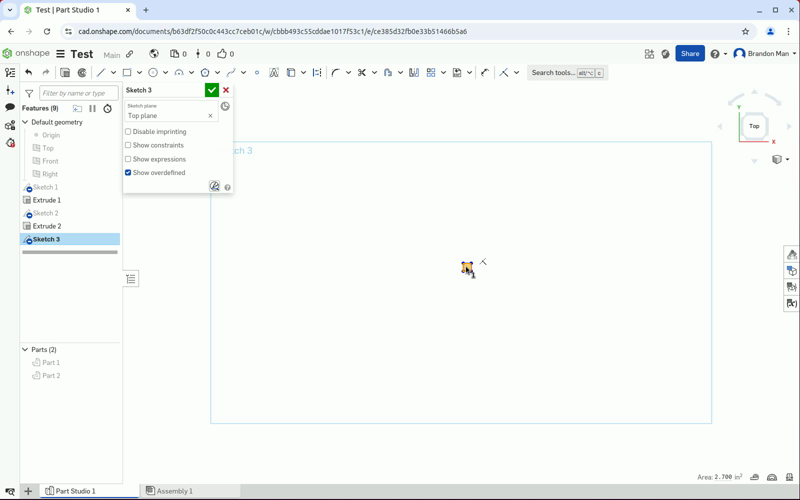
mouse_move(73, 352)
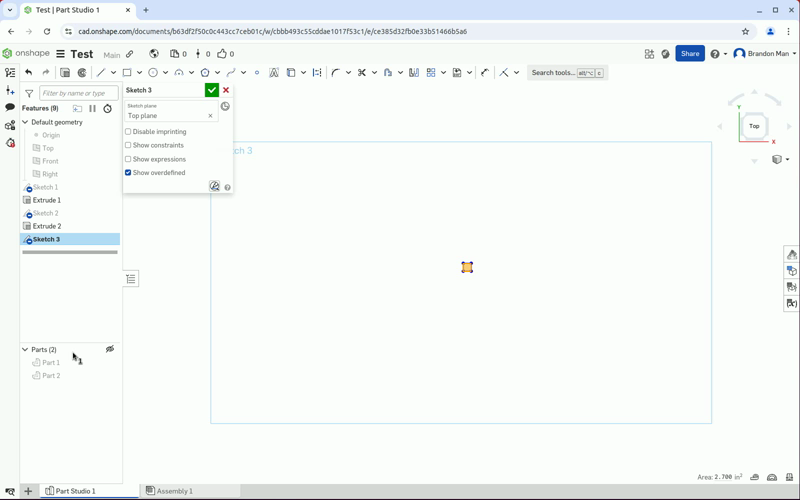
key(shift+y)
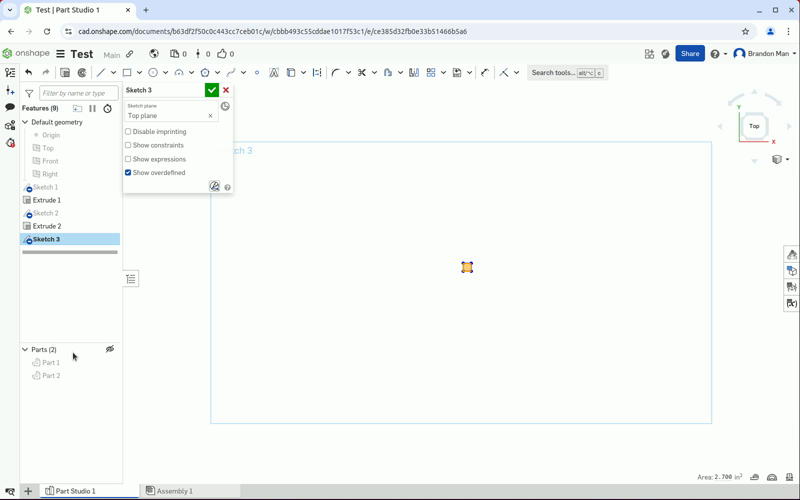
key(shift+e)
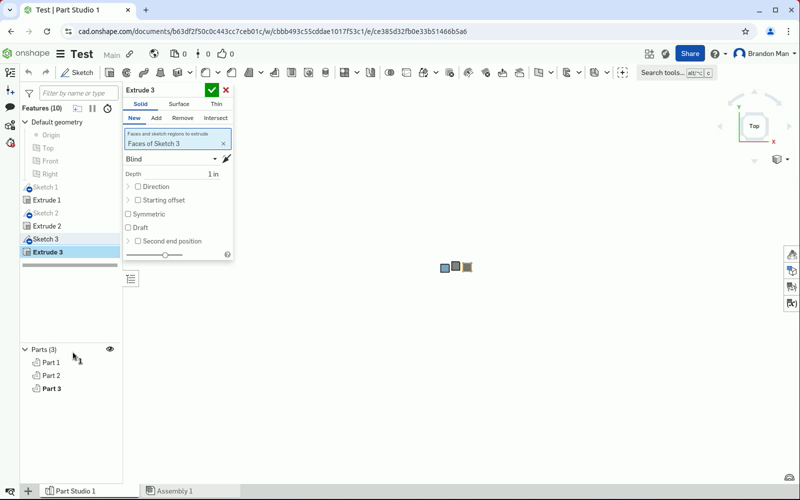
mouse_move(143, 106)
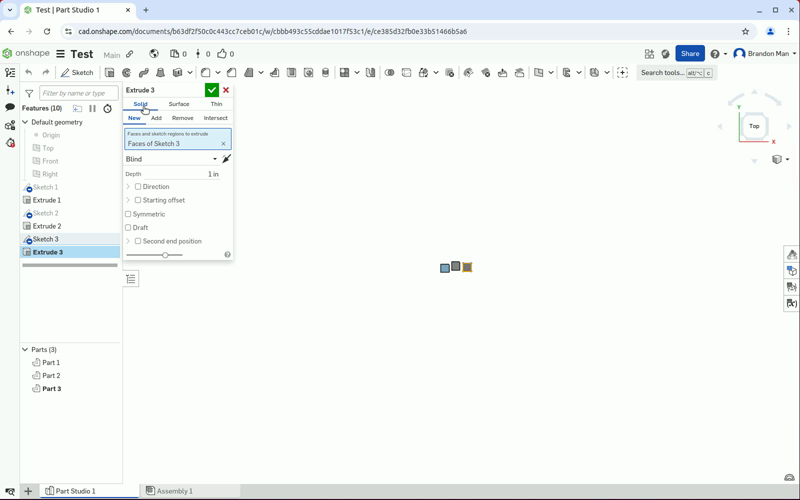
click(143, 106)
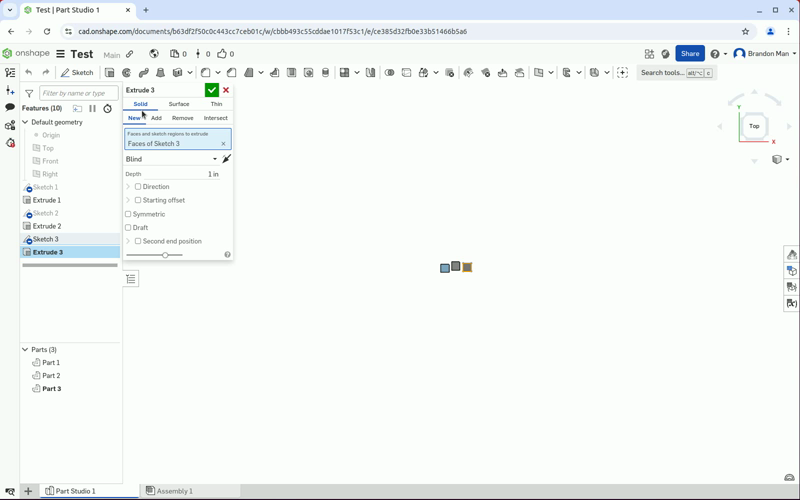
mouse_move(137, 120)
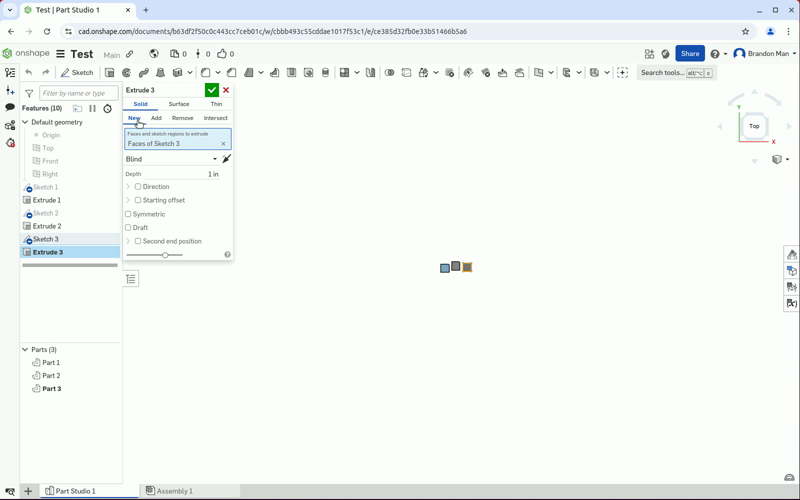
click(137, 120)
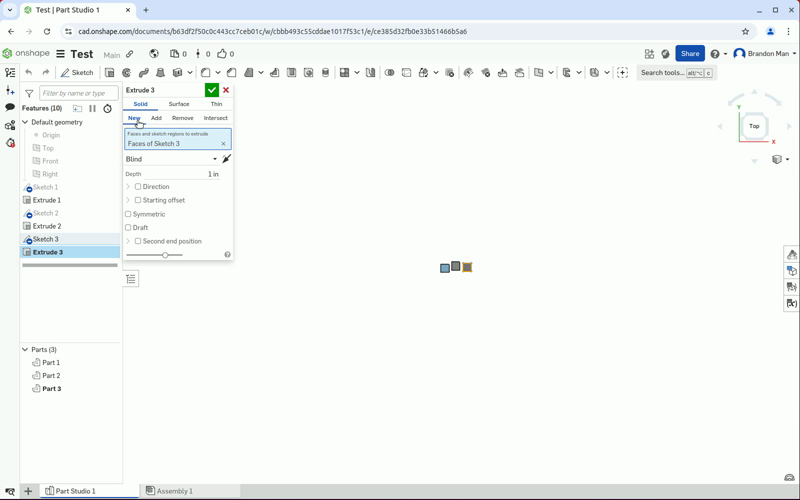
key(tab, 4)
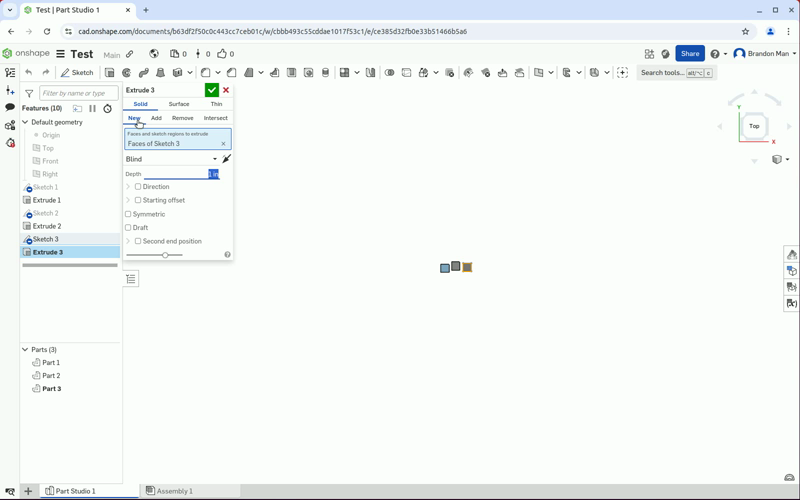
text(17.331)
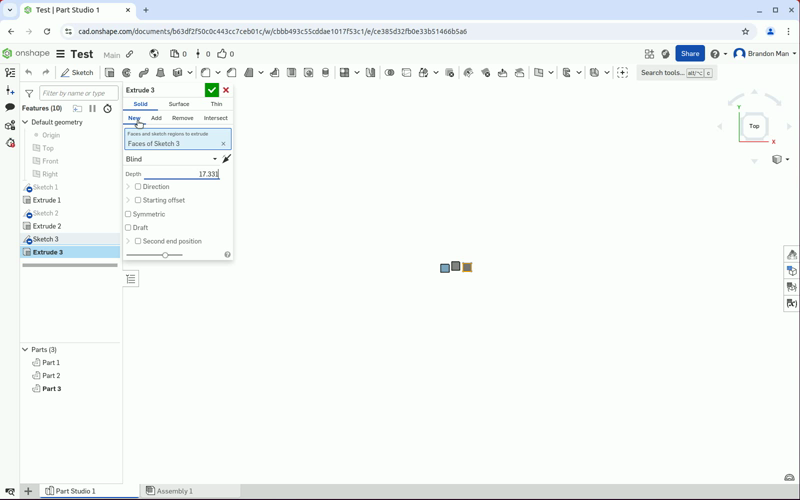
key(enter)
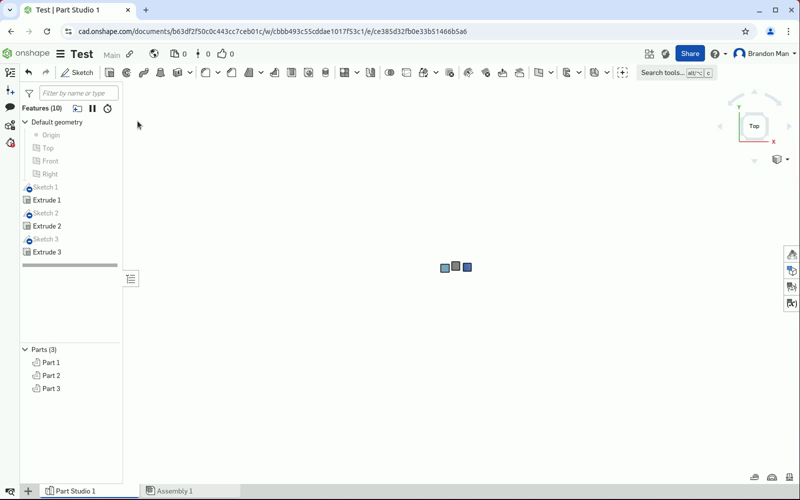
key(shift+h)
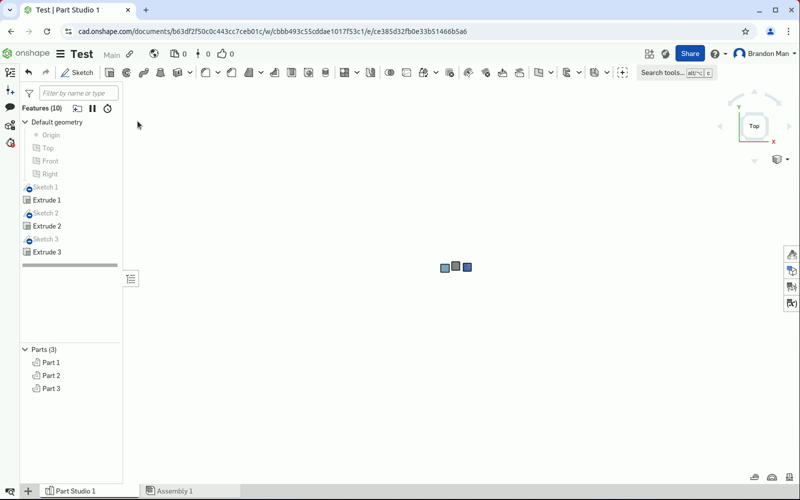
key(shift+h)
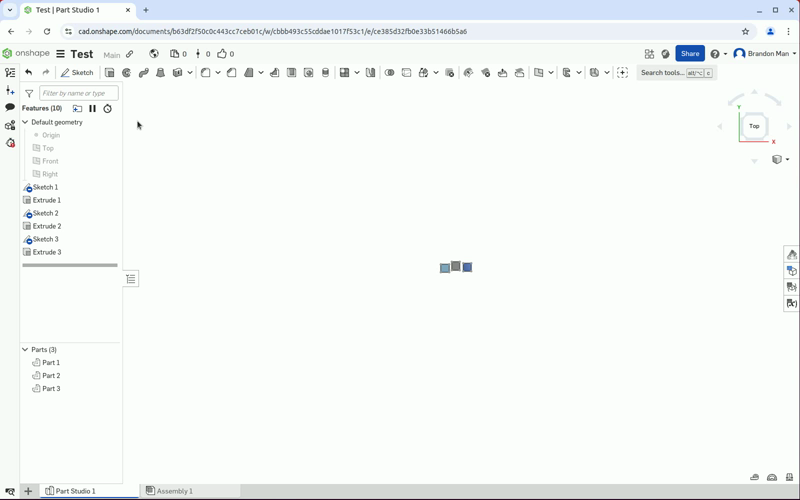
key(shift+7)
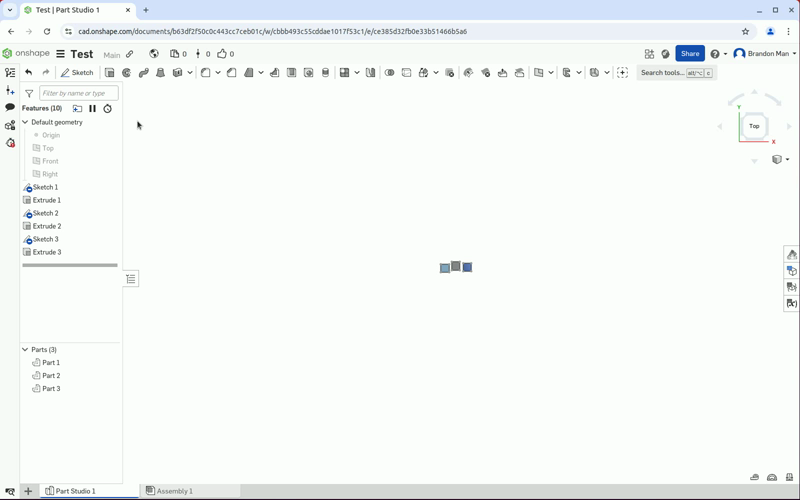
key(up, 3)
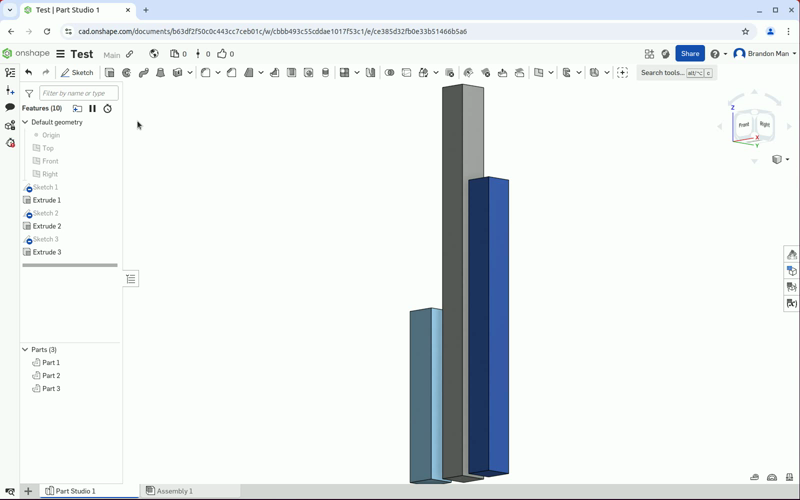
key(left, 3)
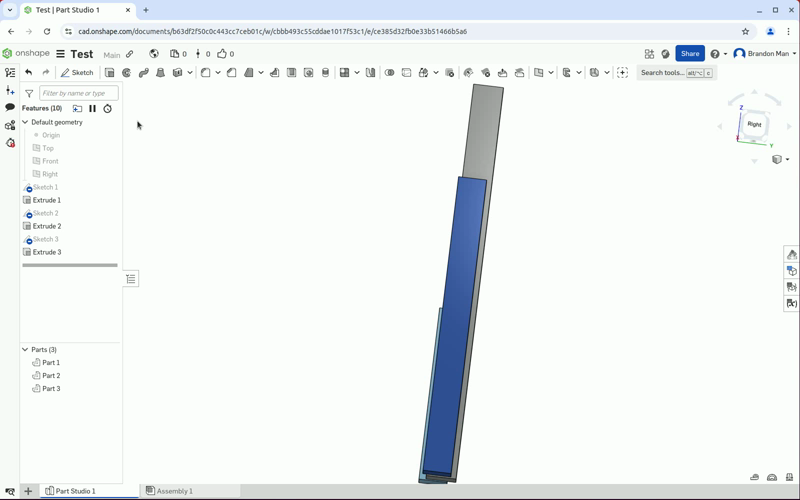
key(right, 3)
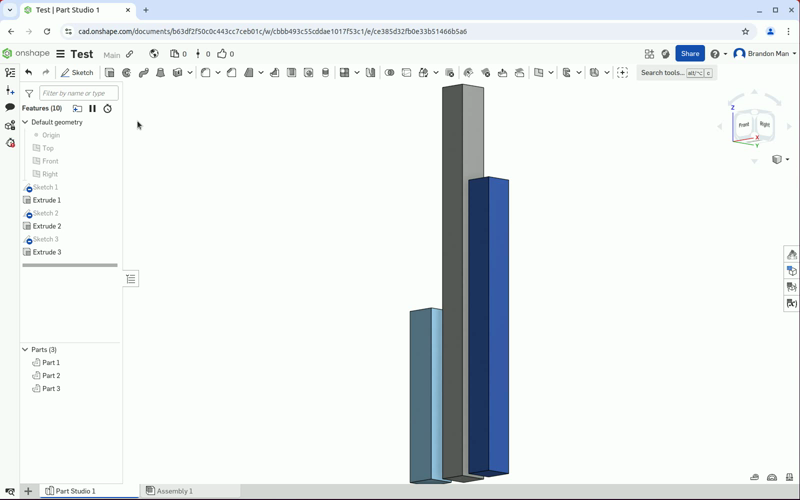
key(down, 3)
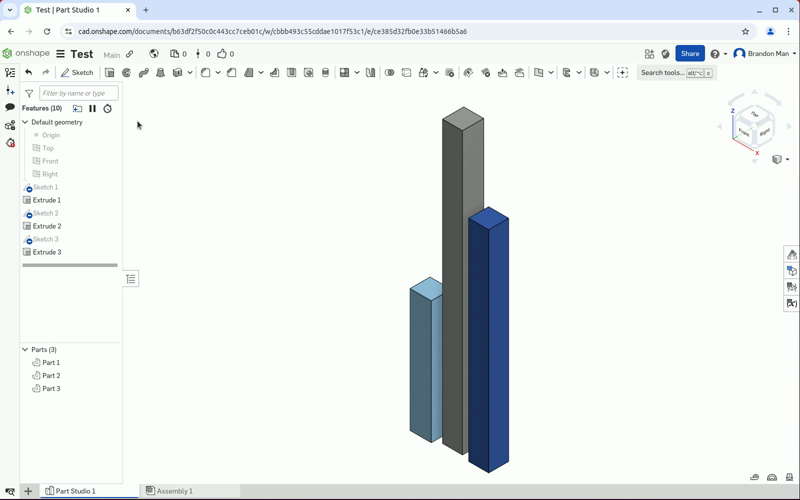
mouse_move(73, 189)
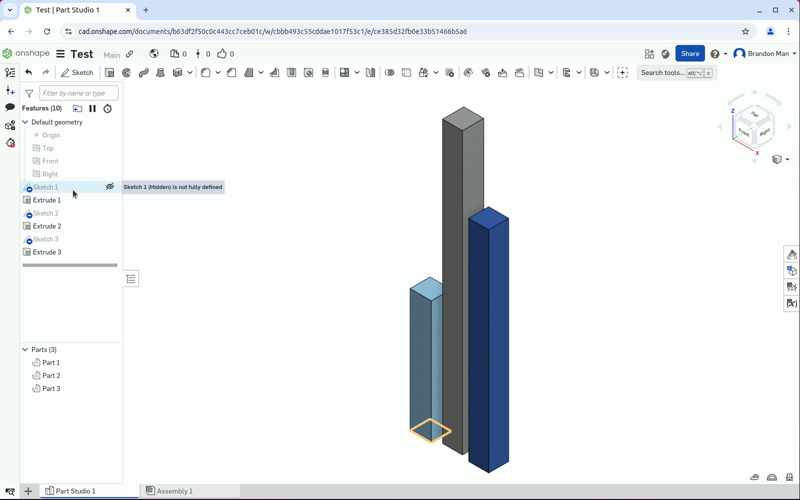
click(73, 189)